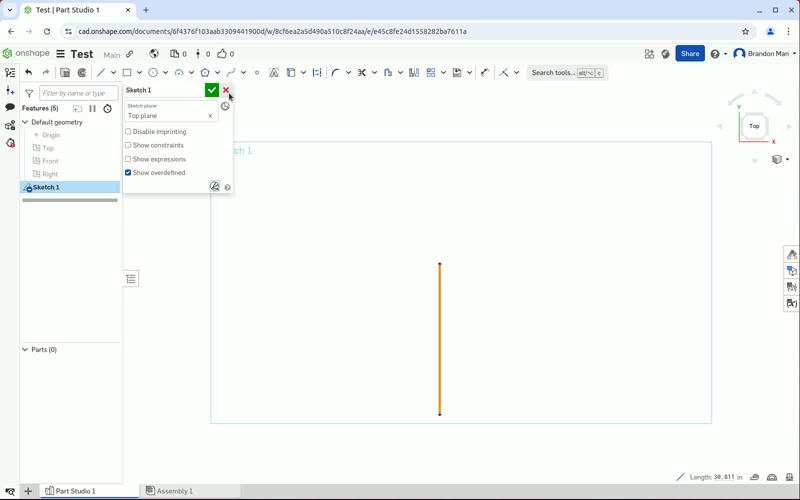
key(shift+h)
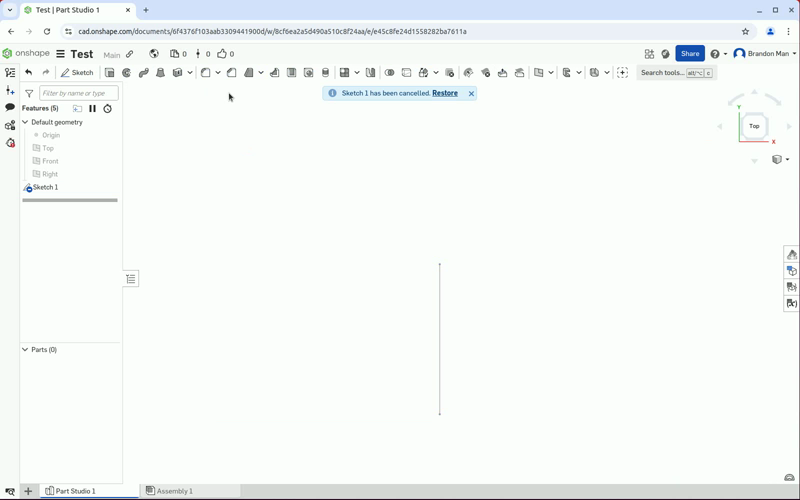
key(shift+s)
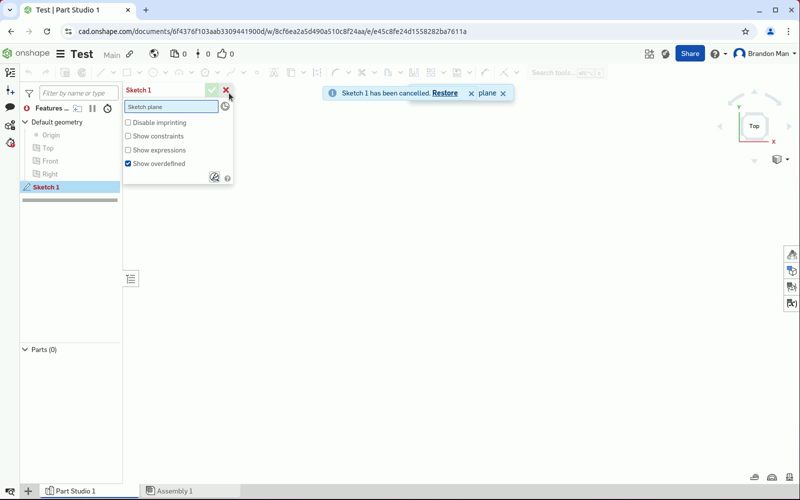
mouse_move(73, 150)
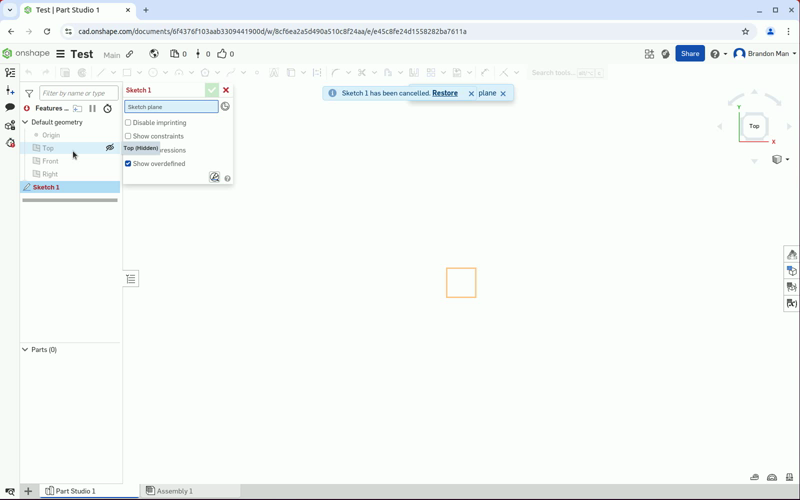
click(73, 150)
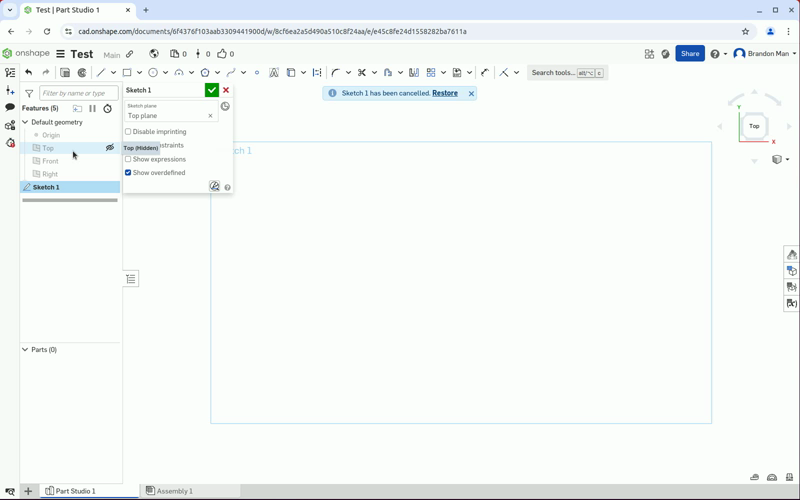
mouse_move(73, 352)
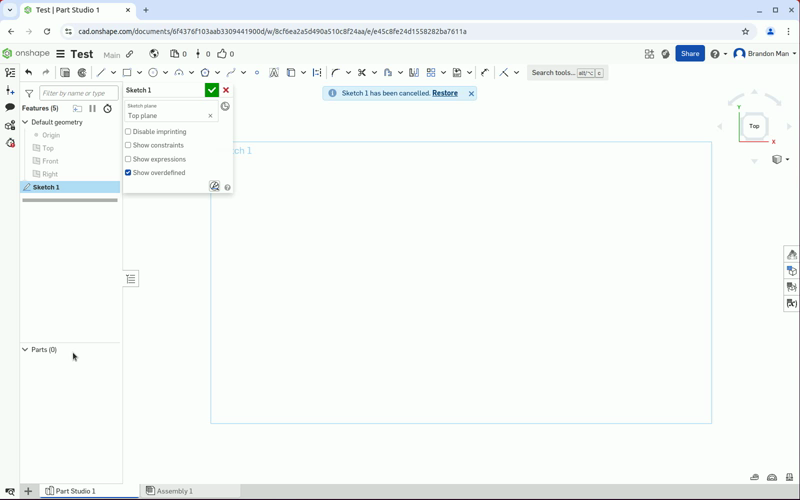
key(y)
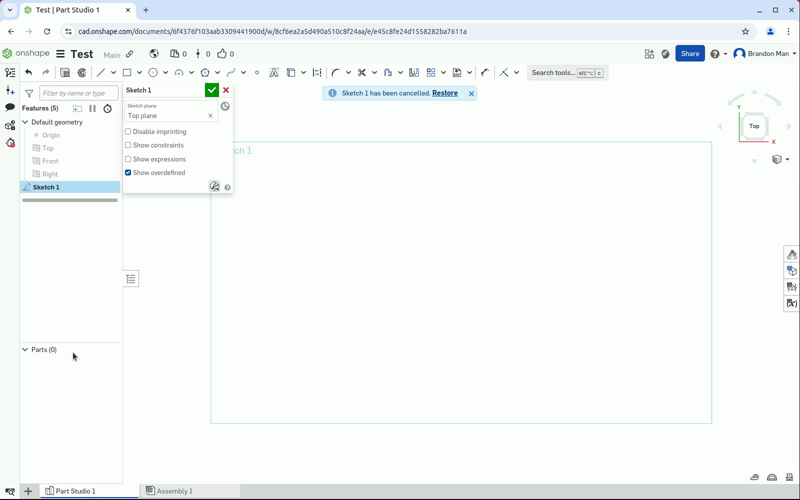
key(l)
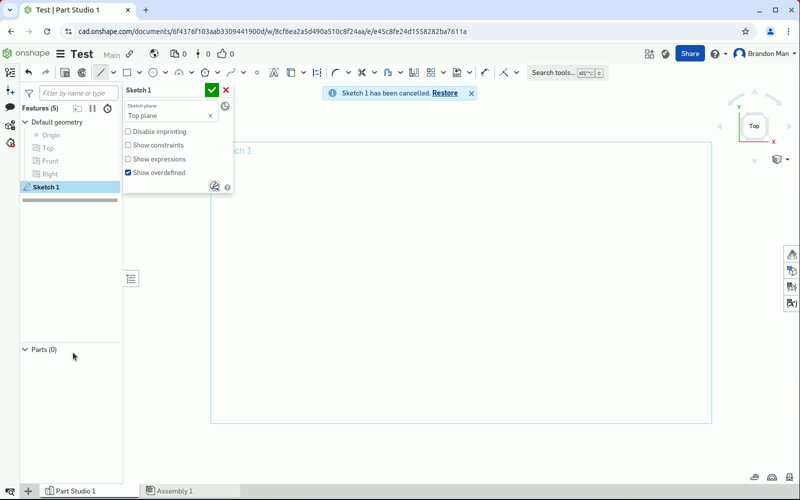
key_down(shift)
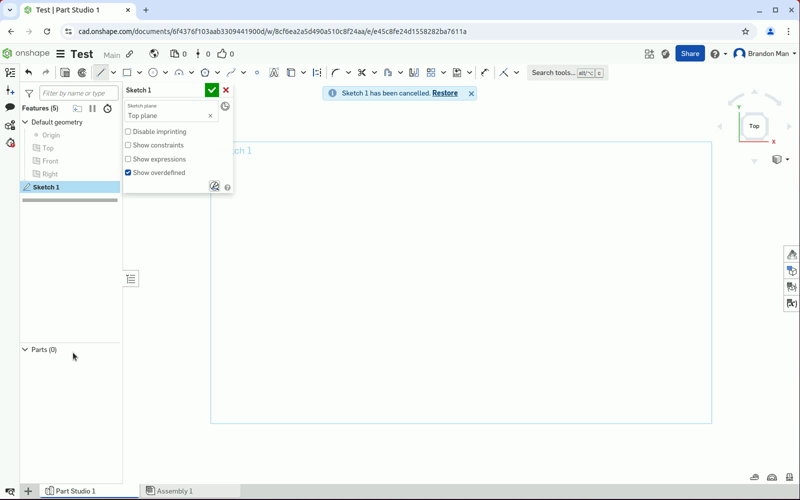
mouse_move(348, 306)
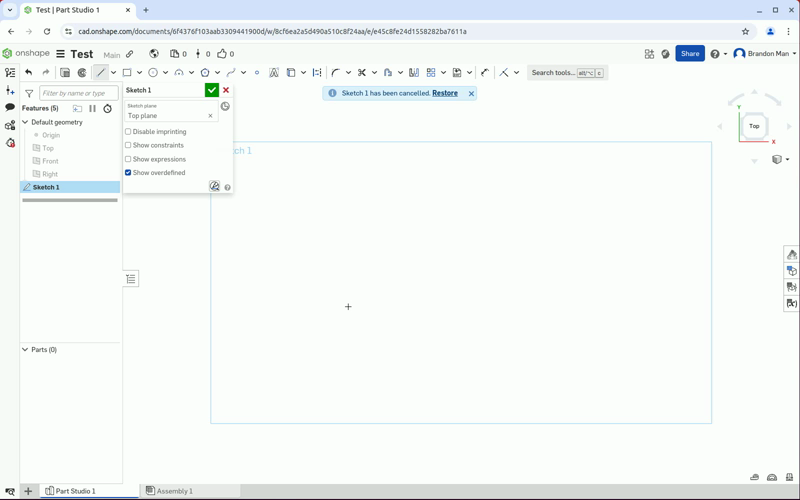
click(348, 306)
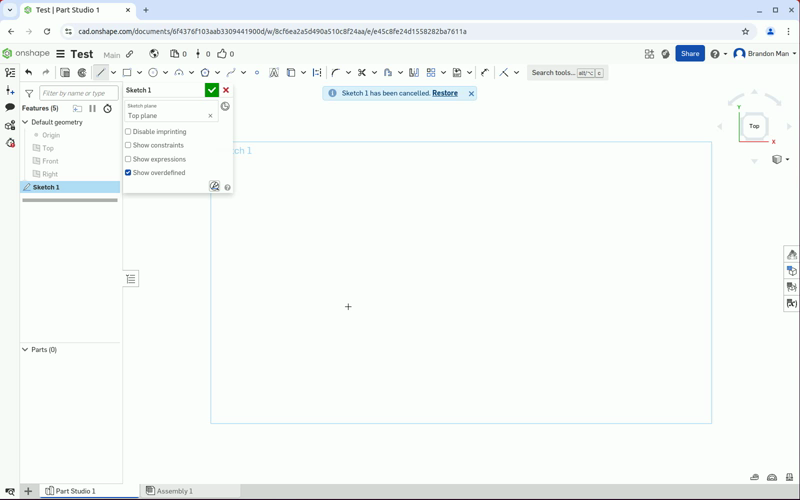
key_up(shift)
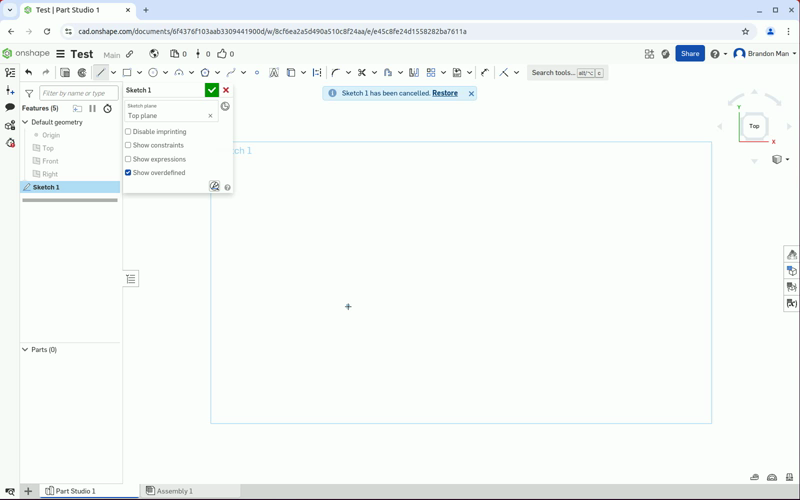
key_down(shift)
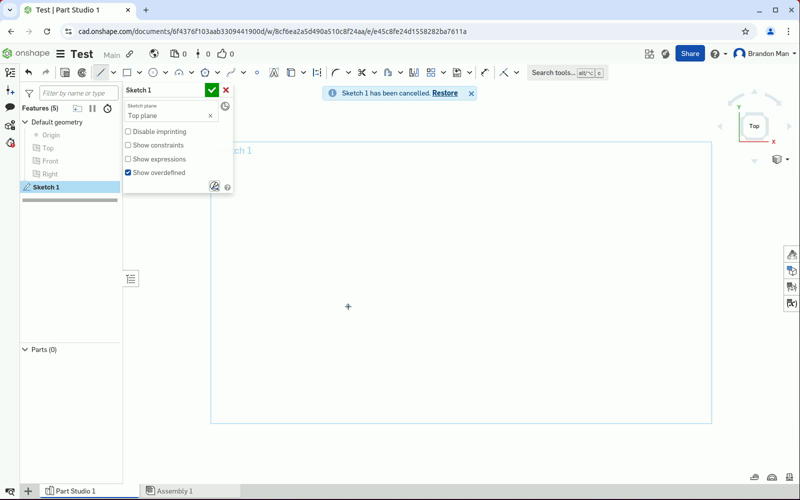
mouse_move(572, 306)
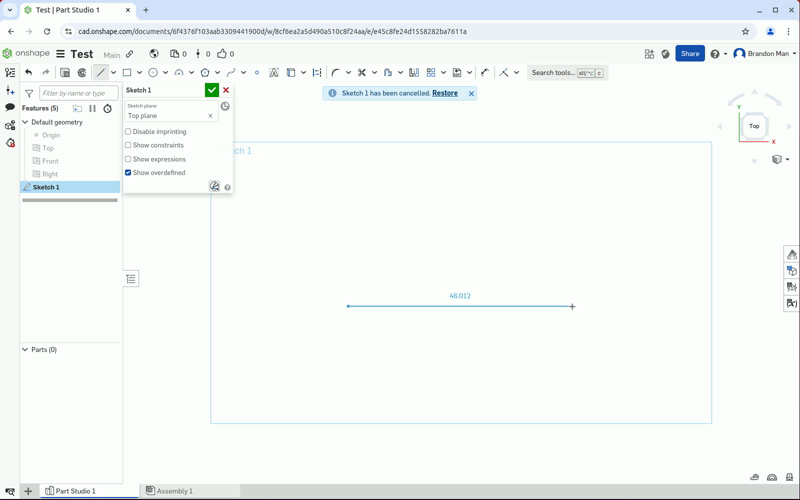
click(572, 306)
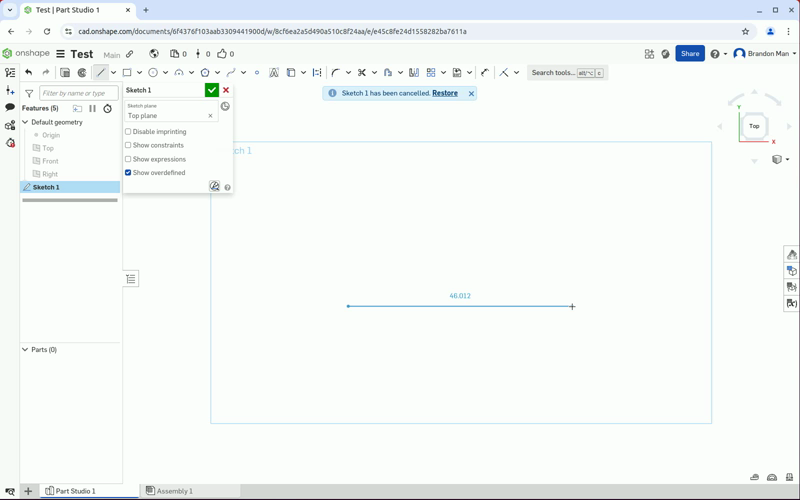
key_up(shift)
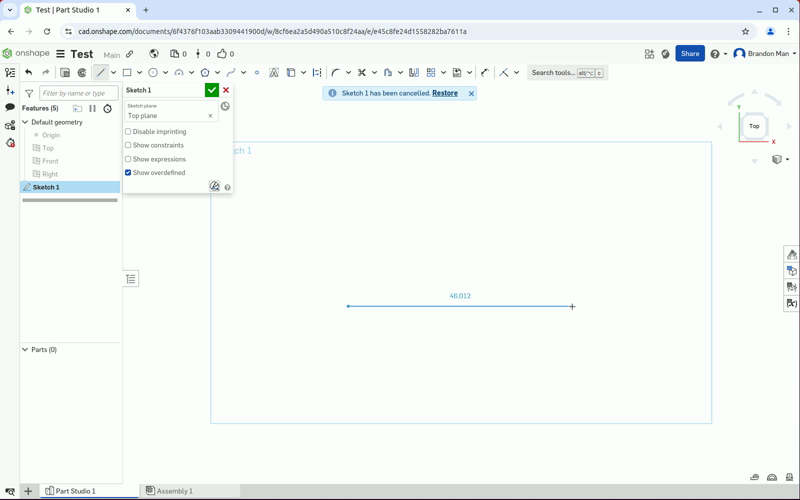
key_down(shift)
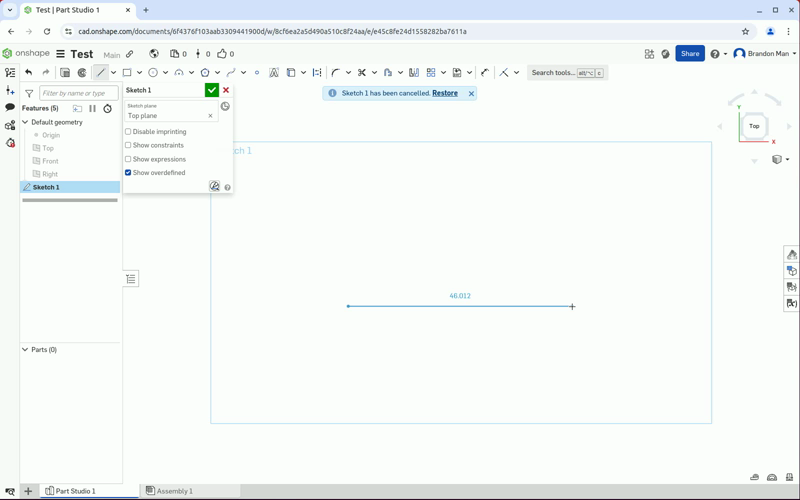
mouse_move(589, 306)
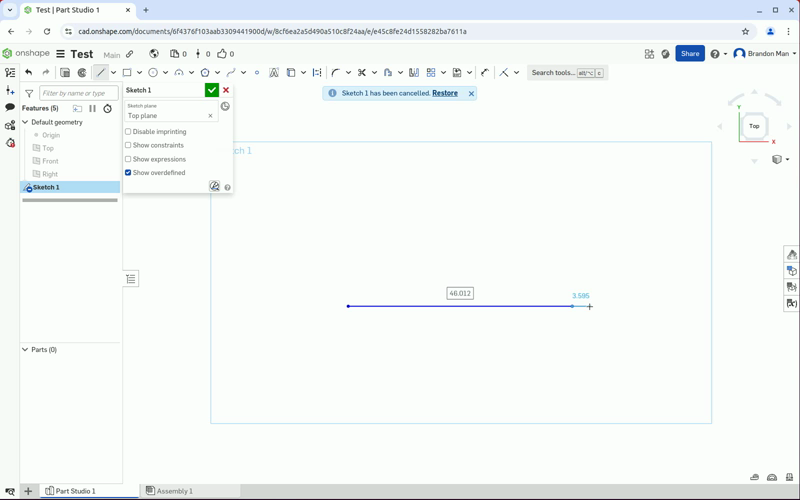
mouse_move(572, 259)
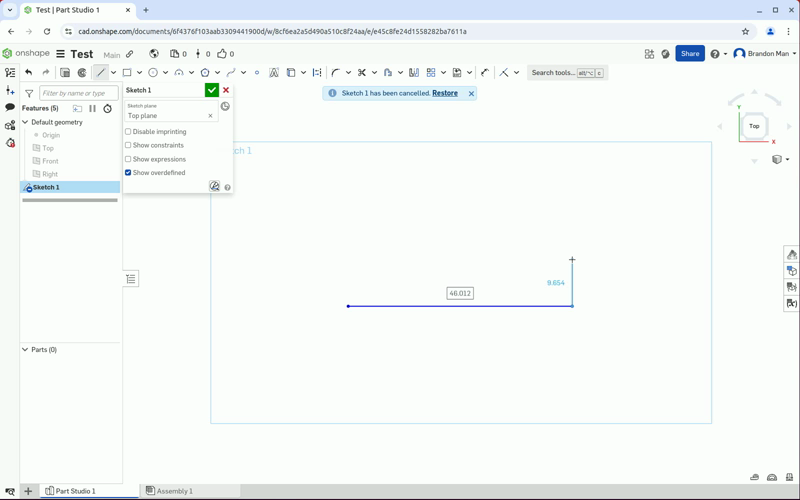
click(572, 259)
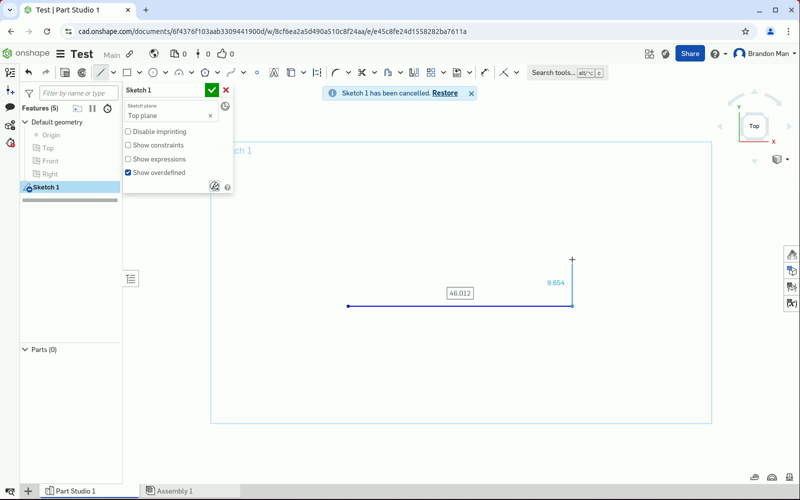
key_up(shift)
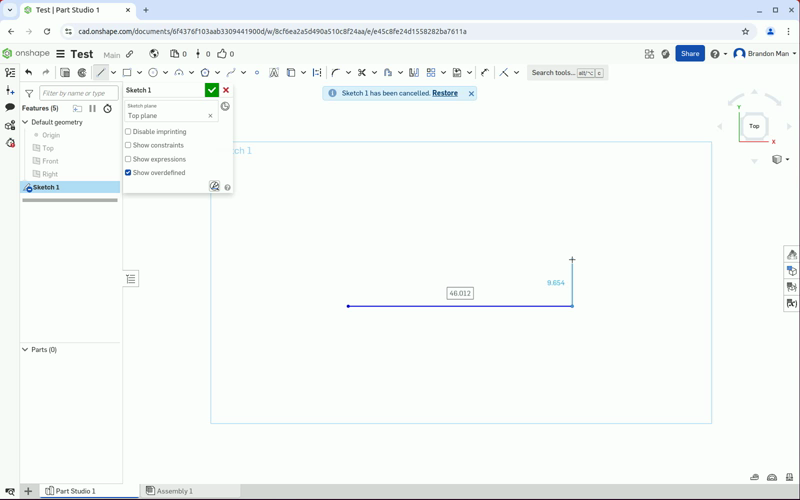
key_down(shift)
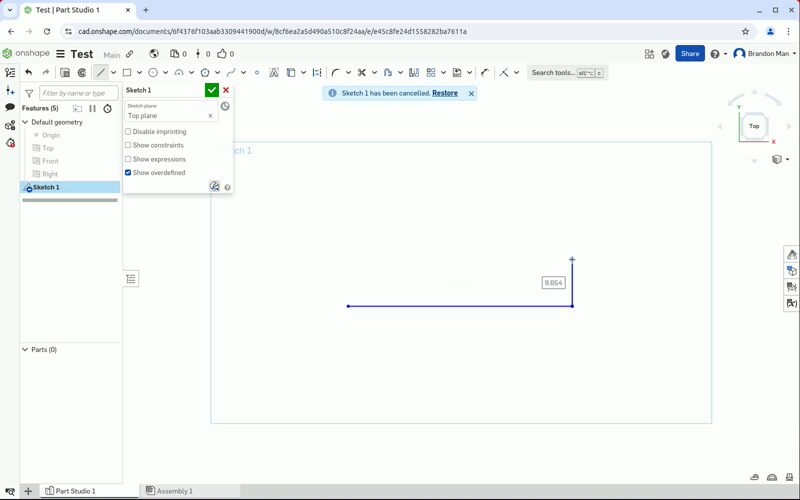
mouse_move(348, 259)
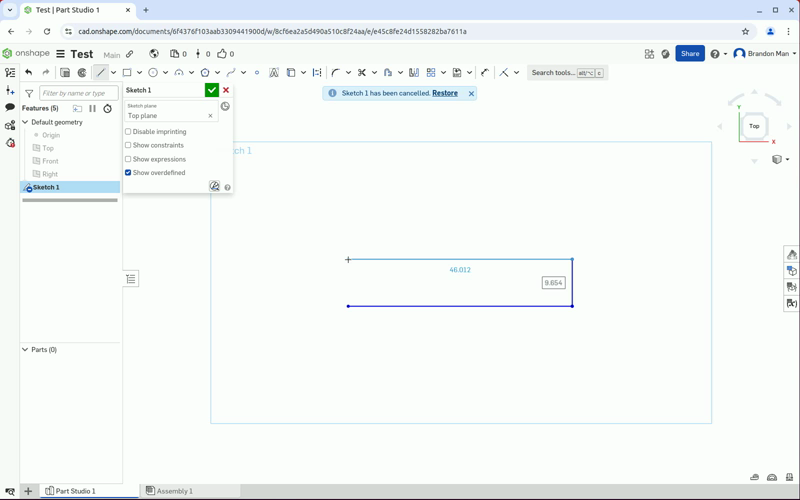
click(348, 259)
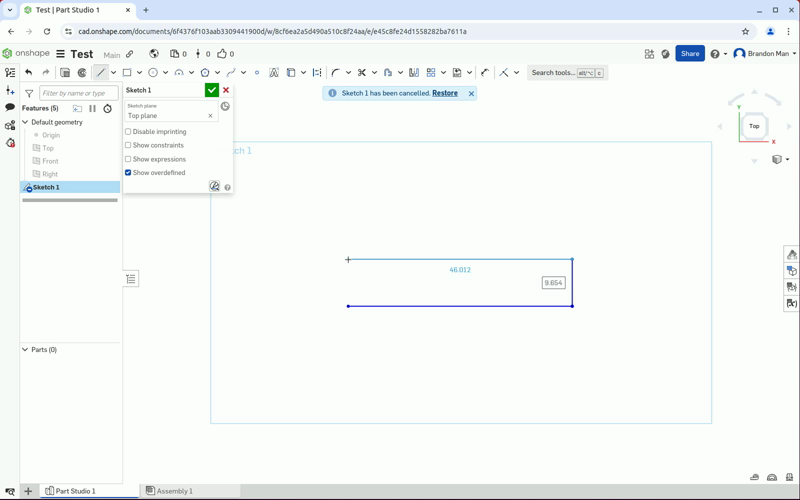
key_up(shift)
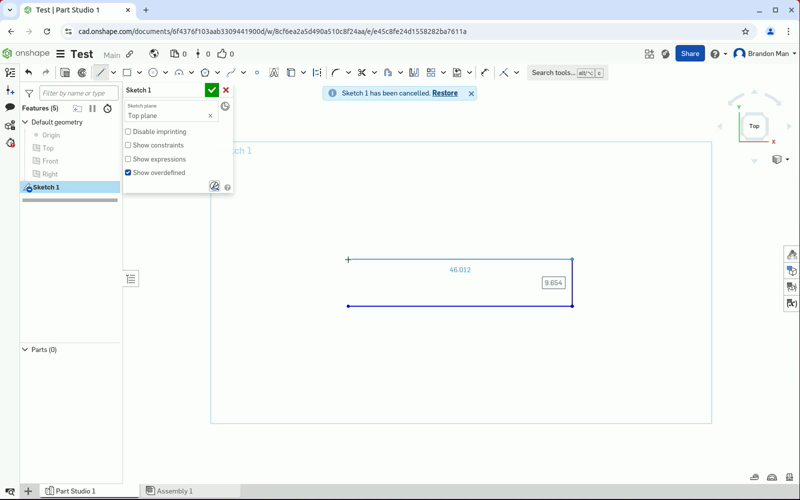
mouse_move(378, 259)
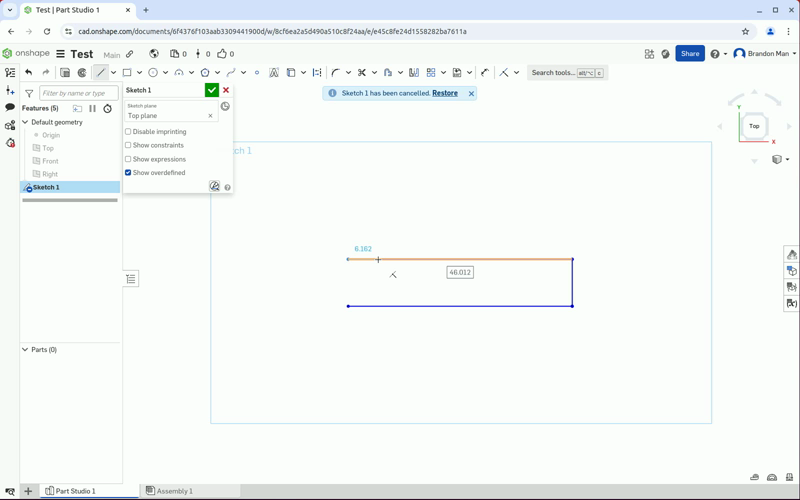
key_down(shift)
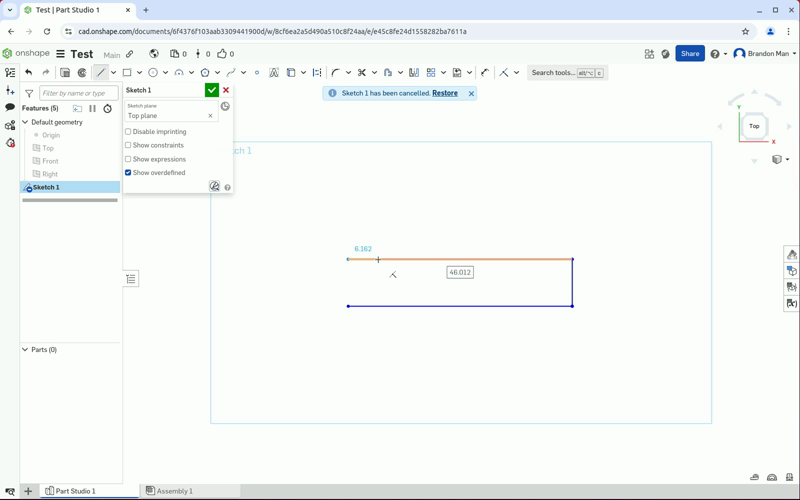
mouse_move(348, 306)
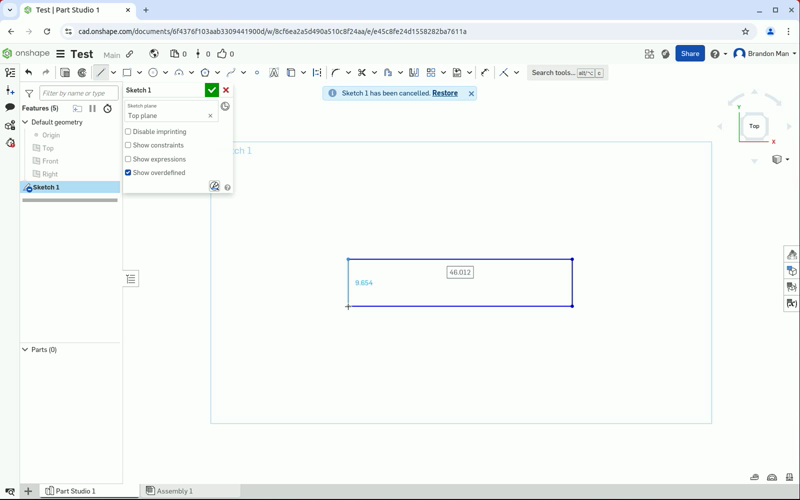
key_up(shift)
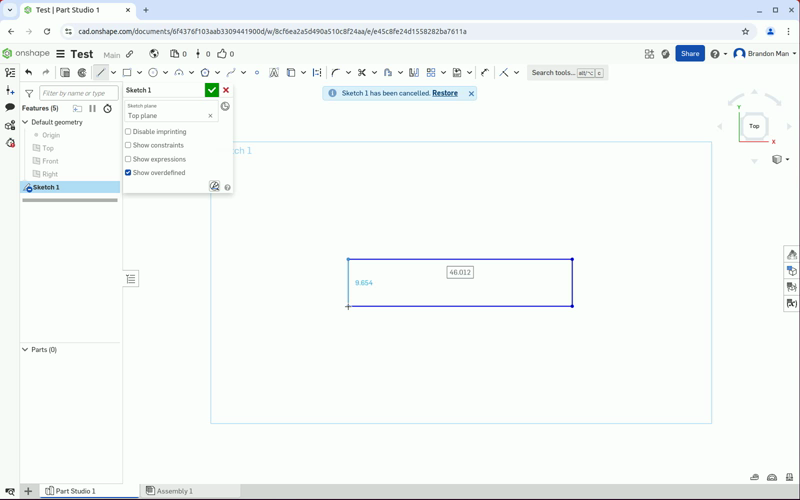
click(348, 306)
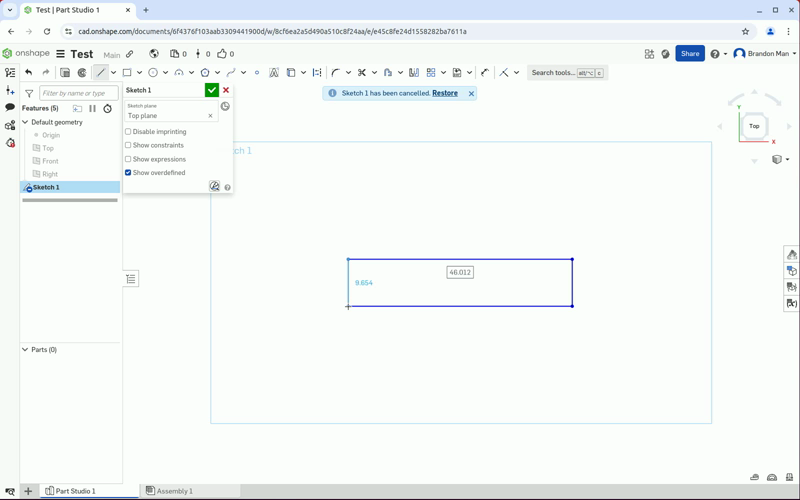
key(esc)
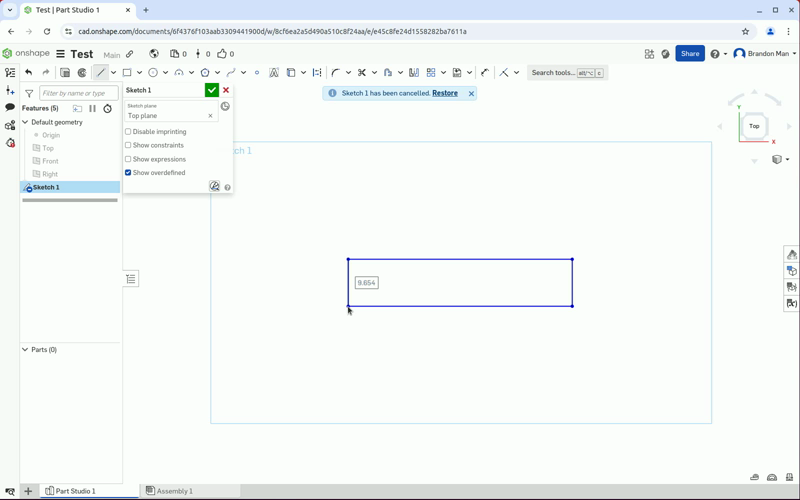
mouse_move(497, 276)
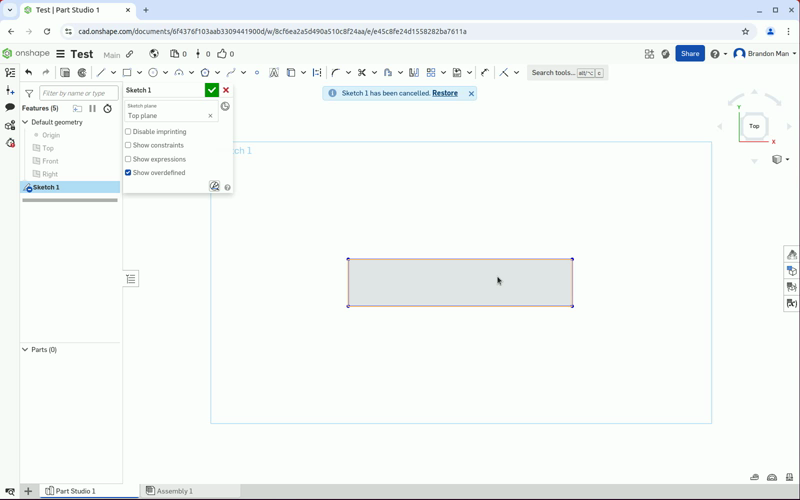
click(497, 276)
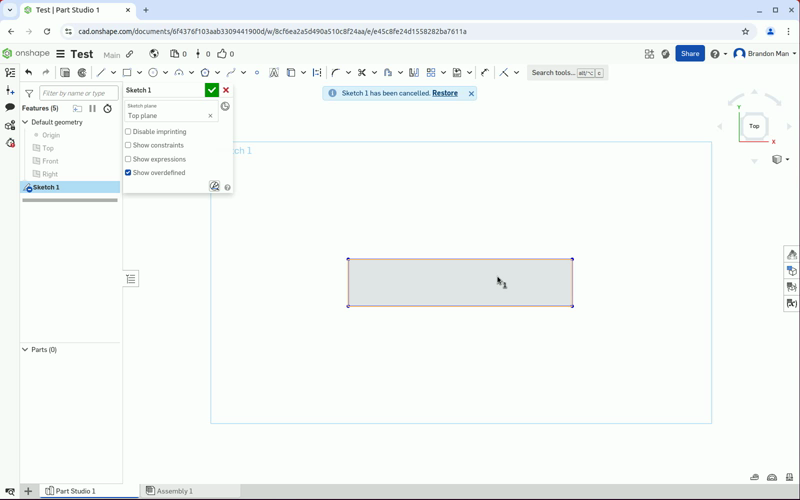
mouse_move(73, 352)
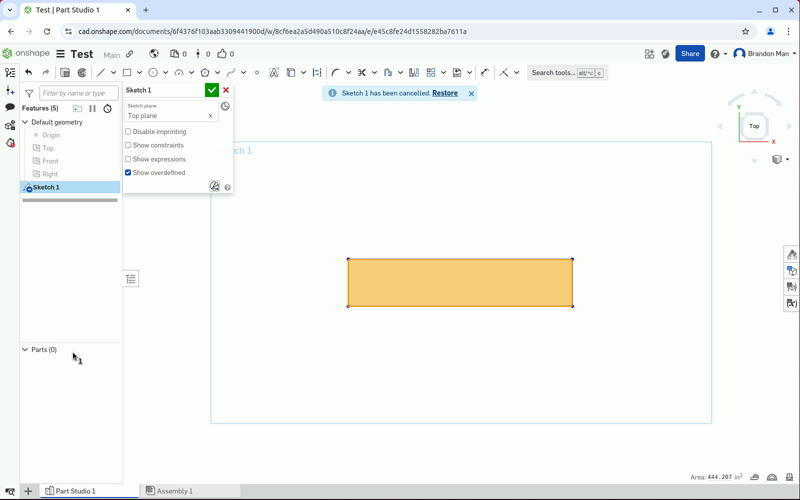
key(shift+y)
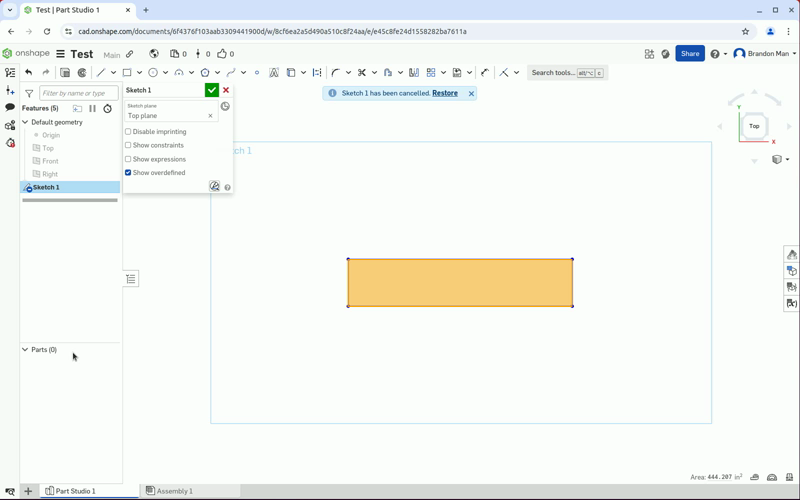
key(shift+e)
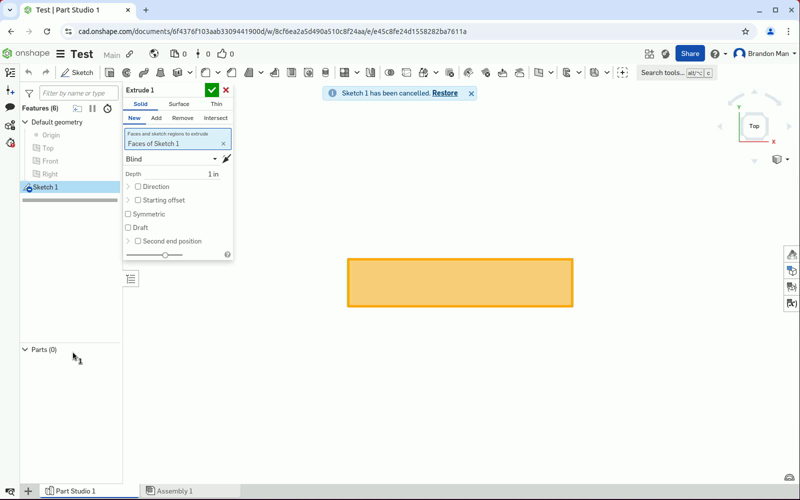
mouse_move(143, 106)
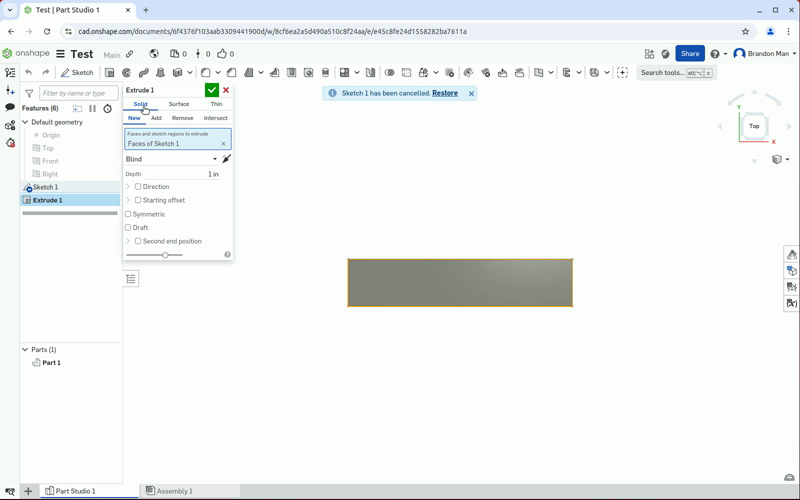
click(143, 106)
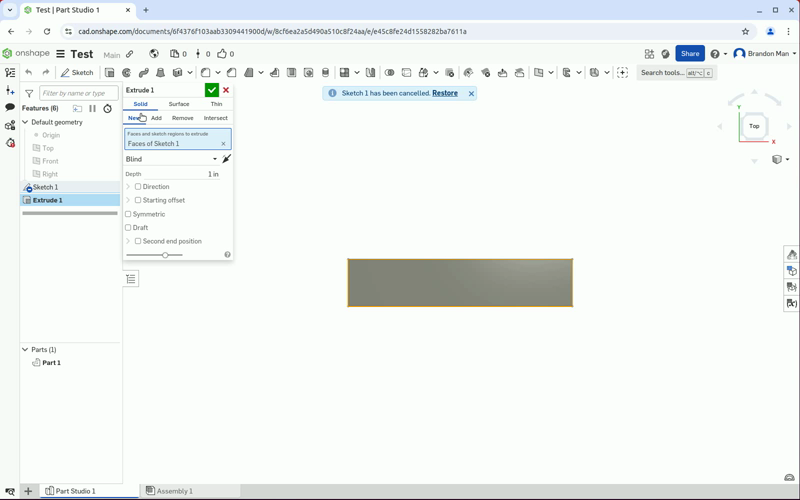
mouse_move(137, 120)
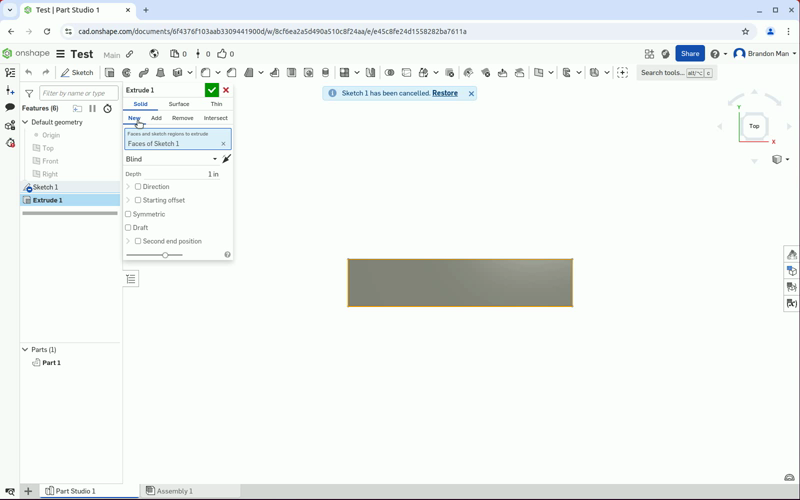
click(137, 120)
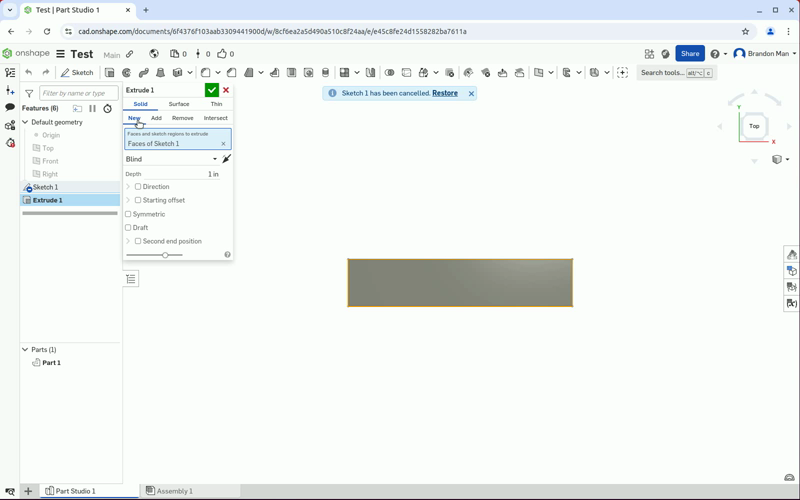
key(tab, 4)
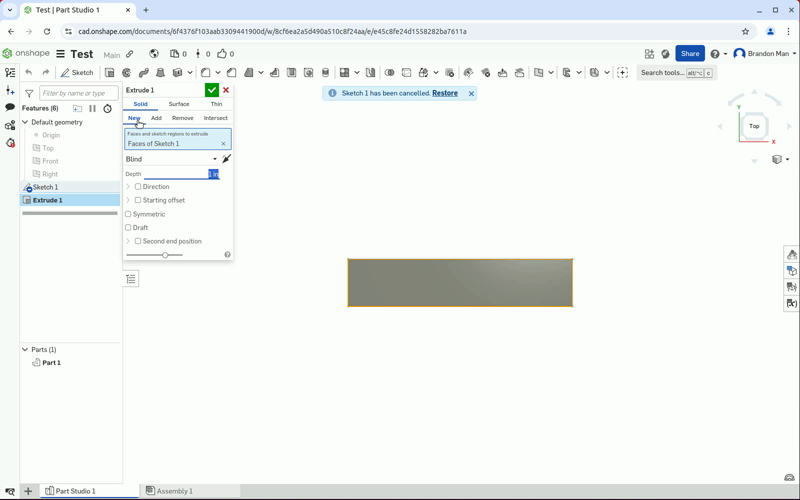
text(5.296)
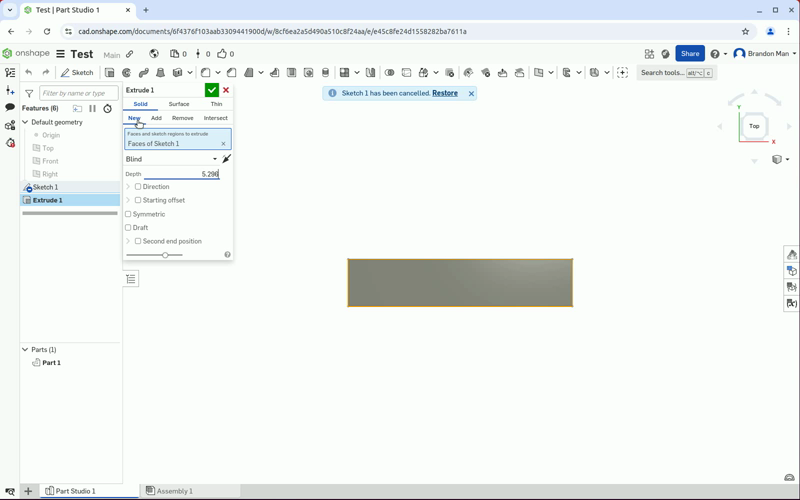
key(enter)
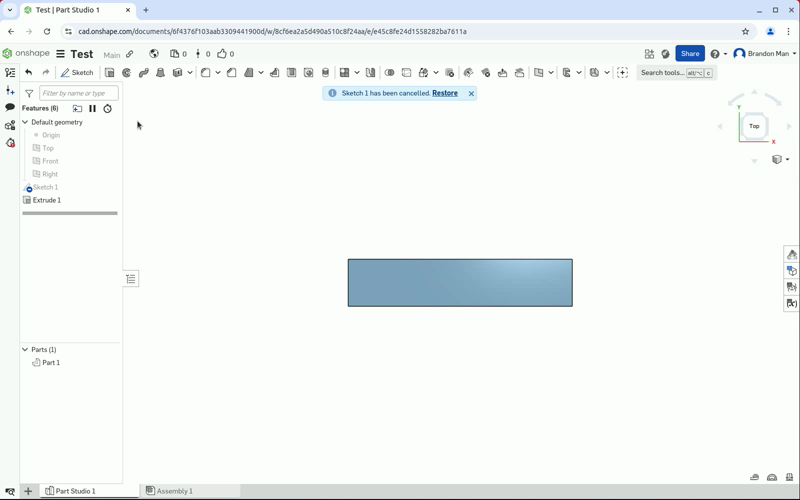
key(shift+h)
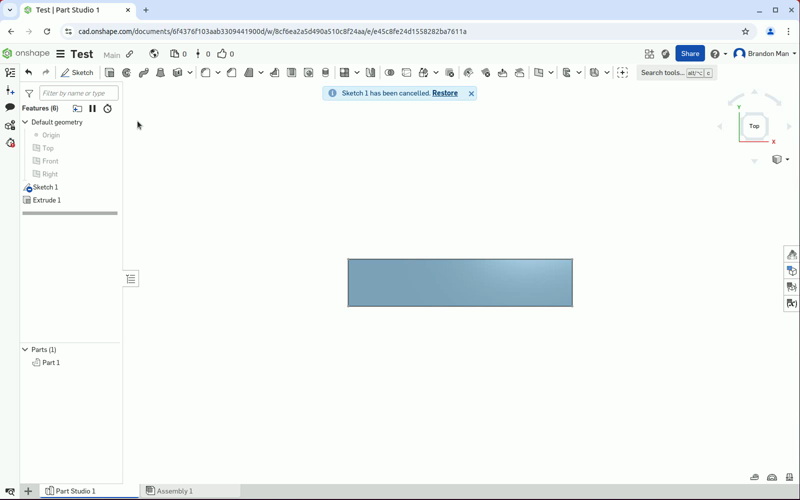
key(shift+h)
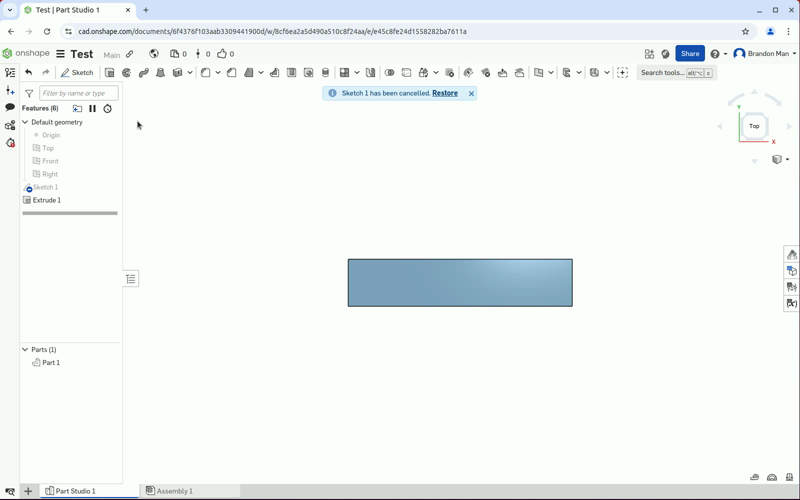
mouse_move(73, 189)
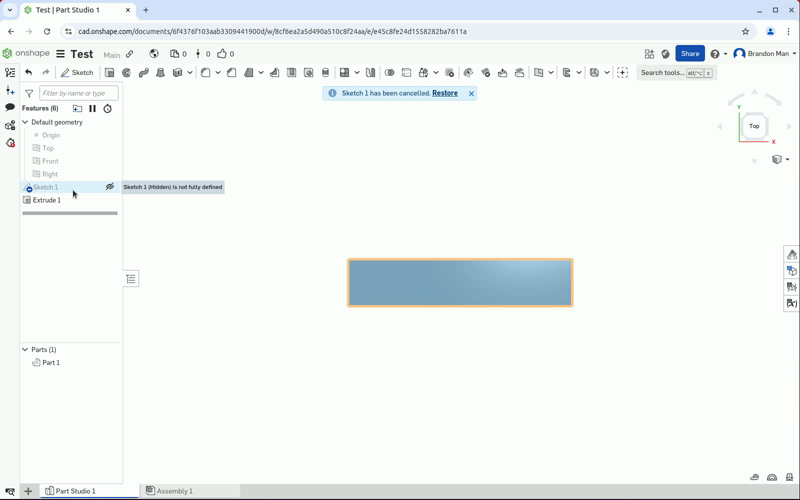
click(73, 189)
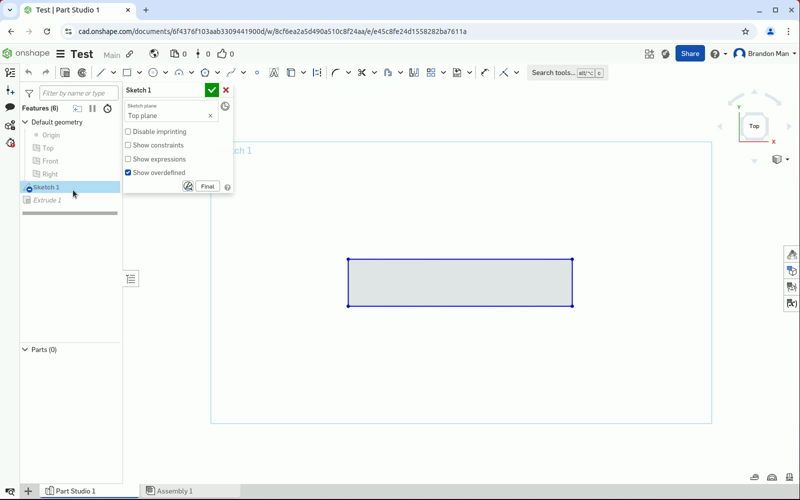
mouse_move(229, 92)
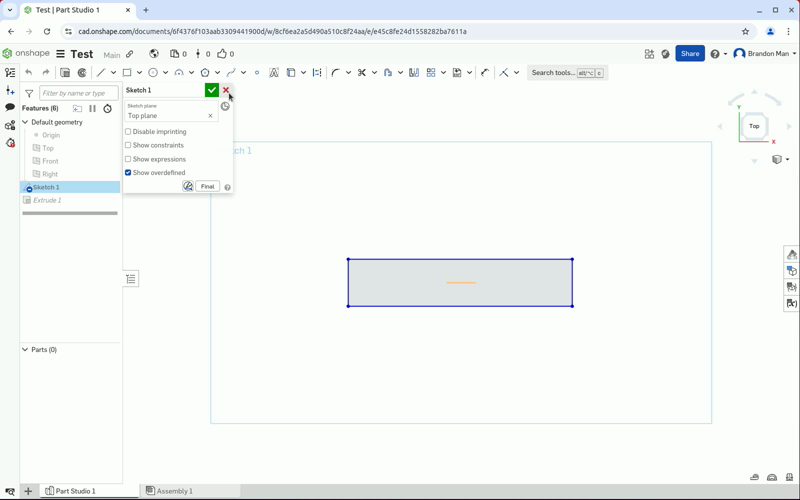
click(229, 92)
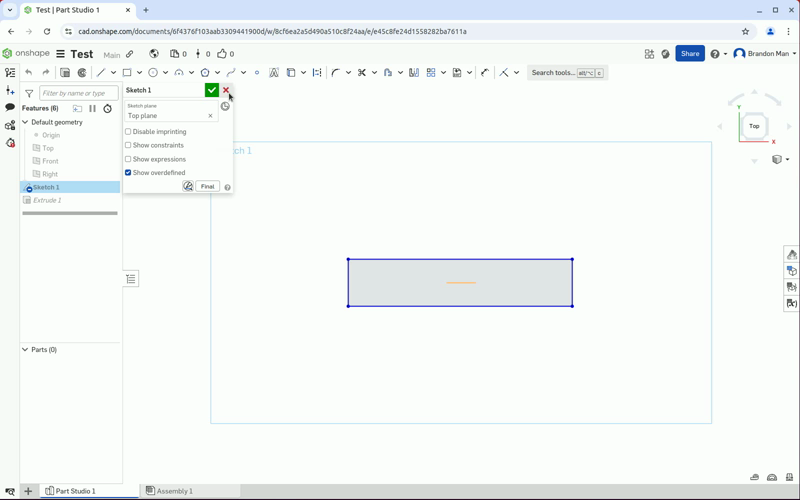
key(shift+s)
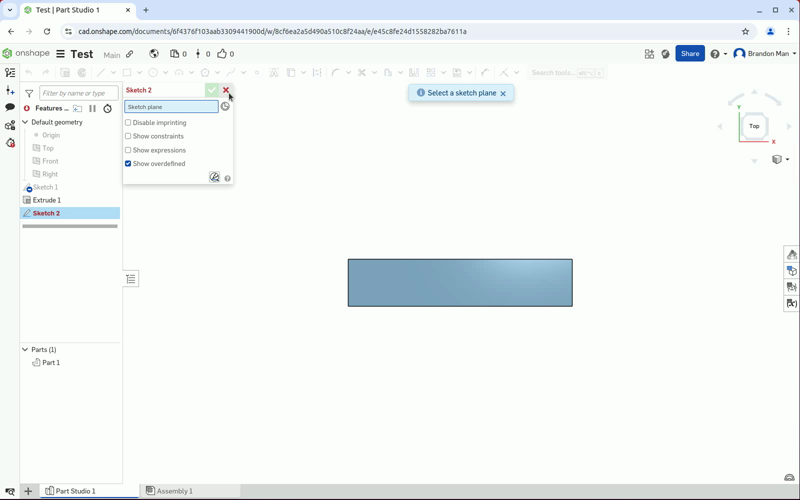
mouse_move(73, 150)
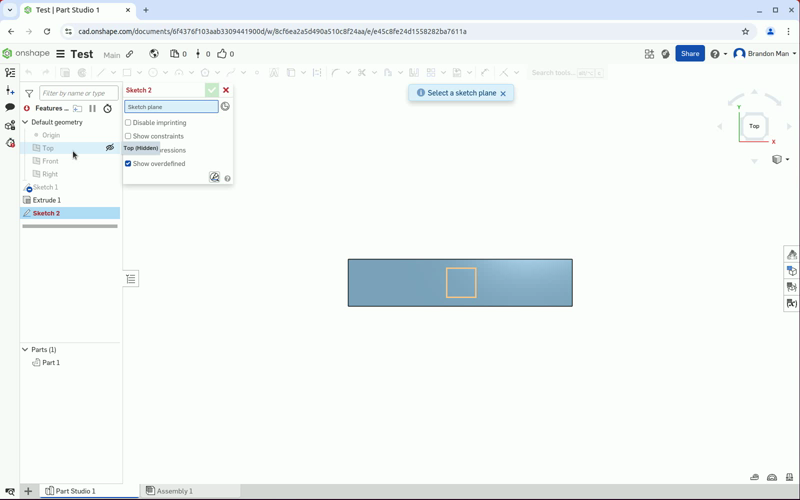
click(73, 150)
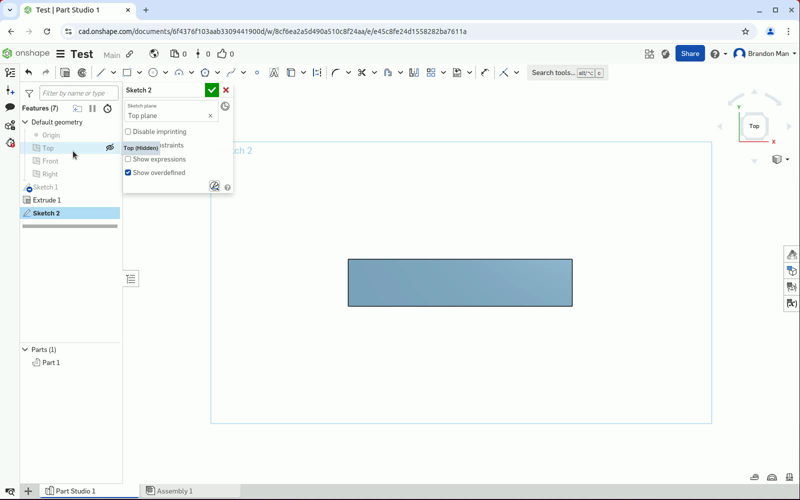
mouse_move(73, 352)
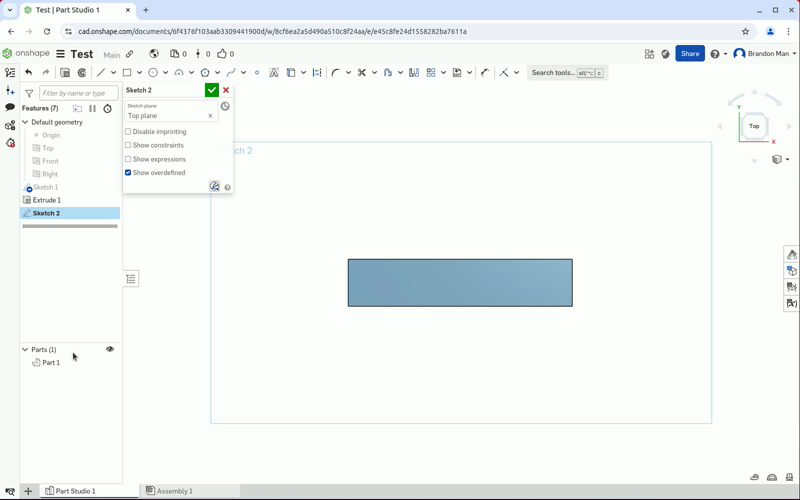
key(y)
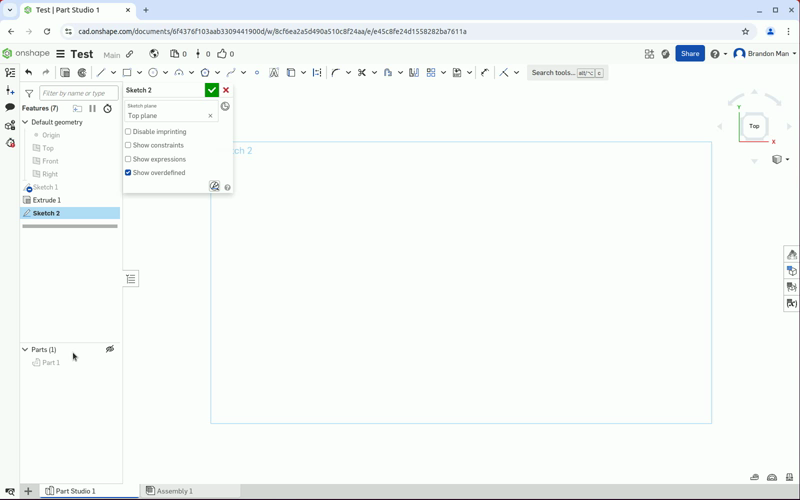
key(c)
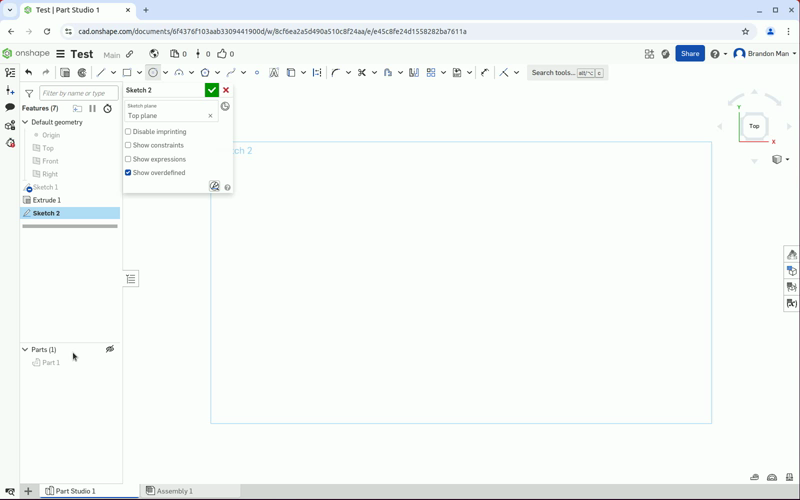
key_down(shift)
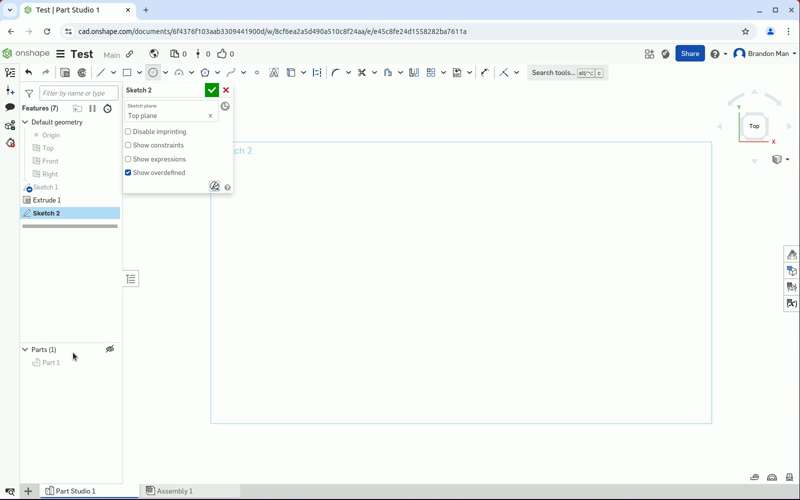
mouse_move(377, 282)
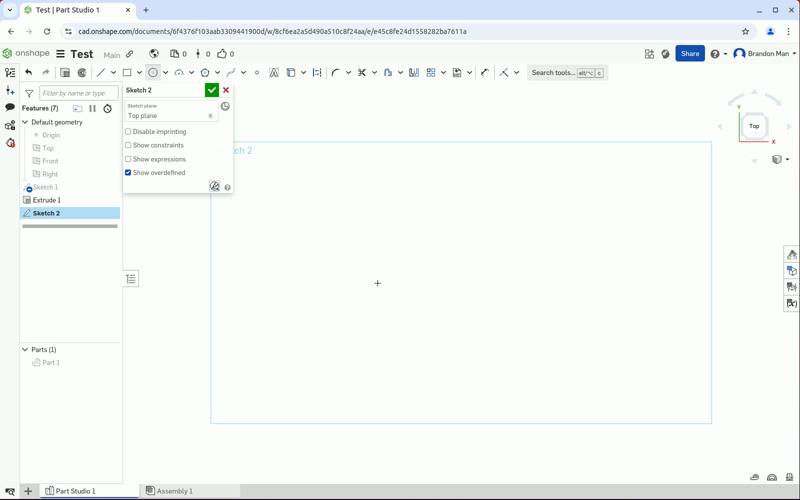
click(377, 282)
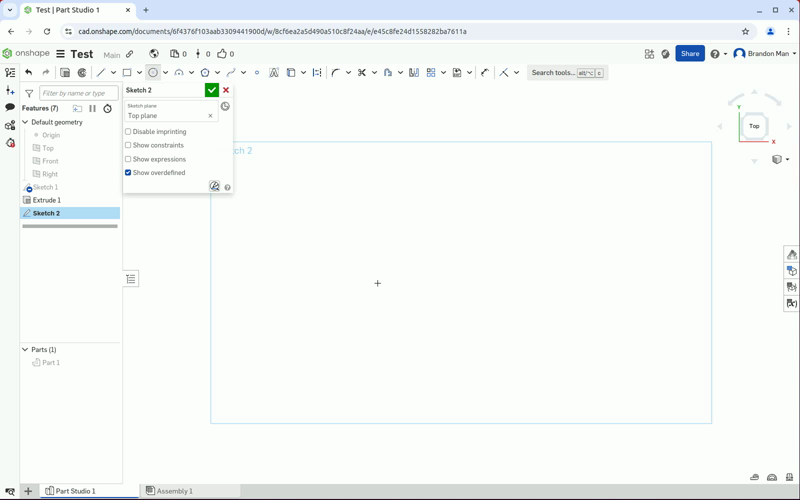
key_up(shift)
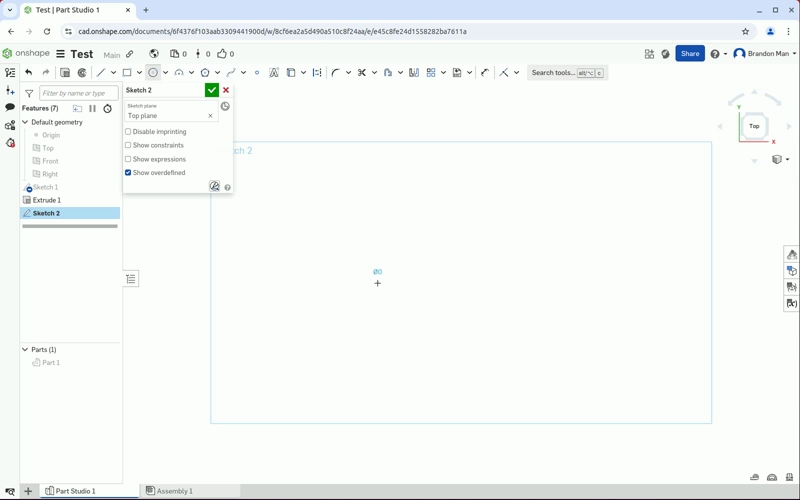
mouse_move(389, 282)
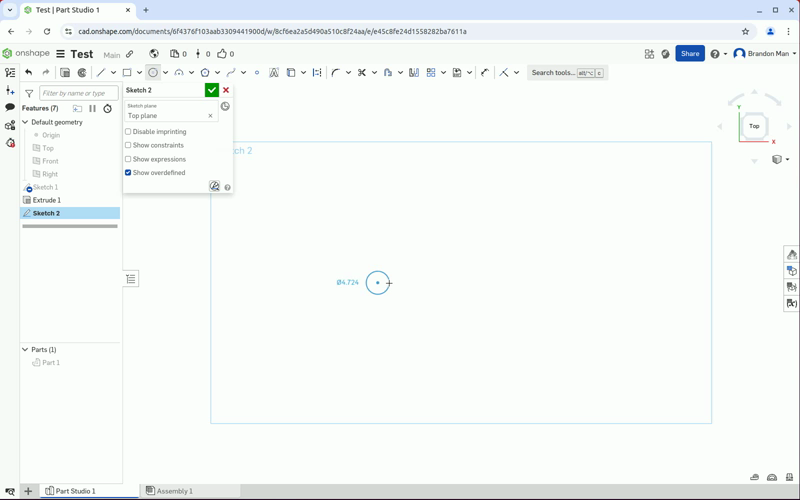
click(389, 282)
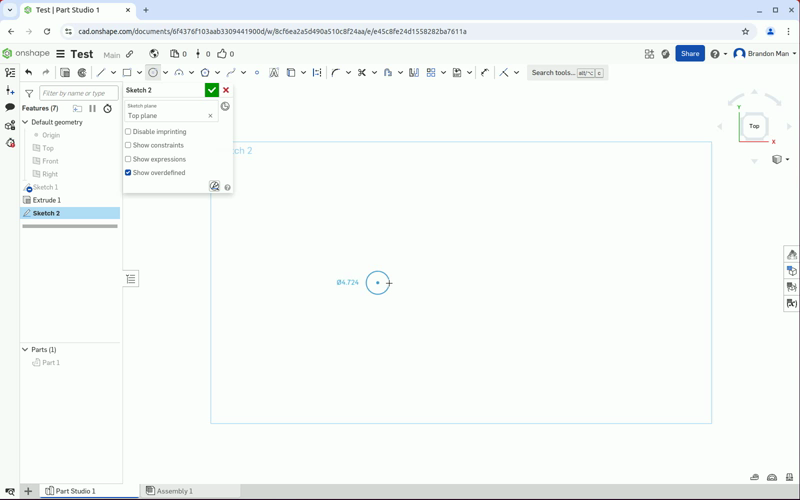
key(esc)
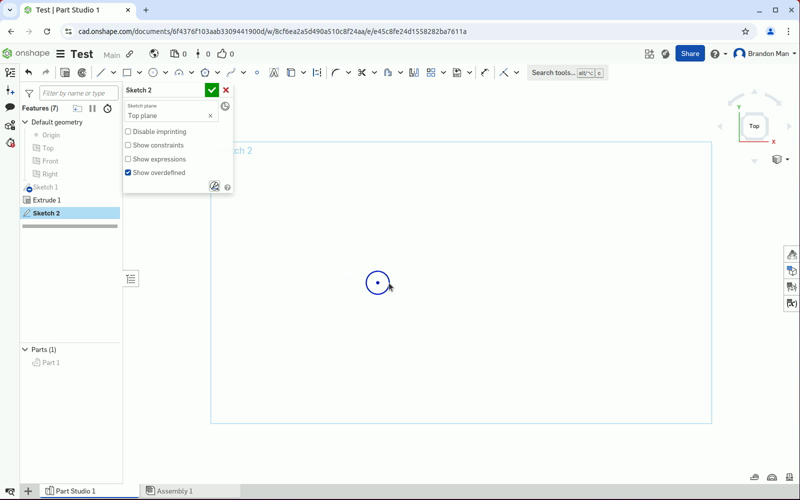
mouse_move(379, 274)
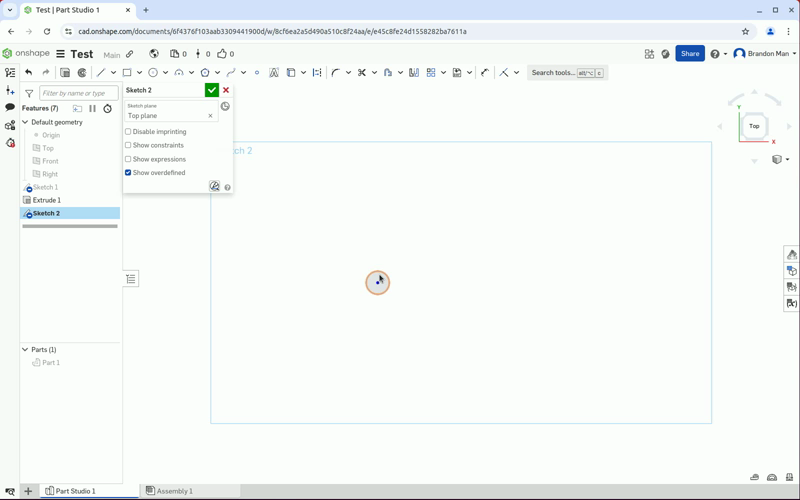
scroll(6)
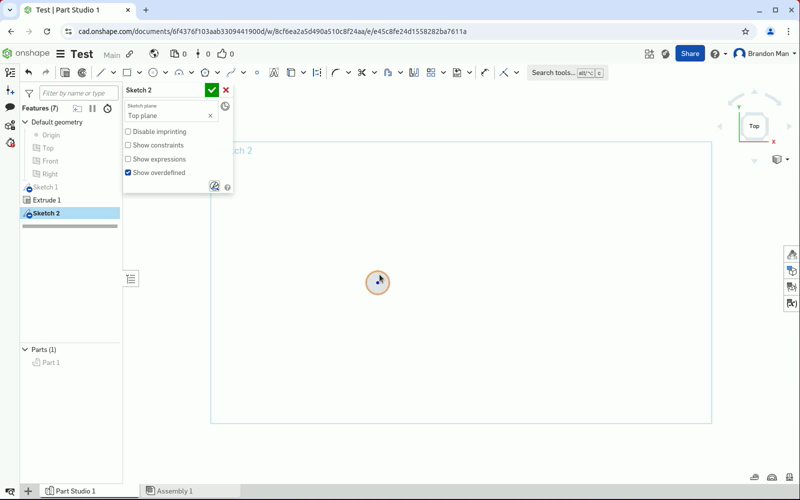
scroll(6)
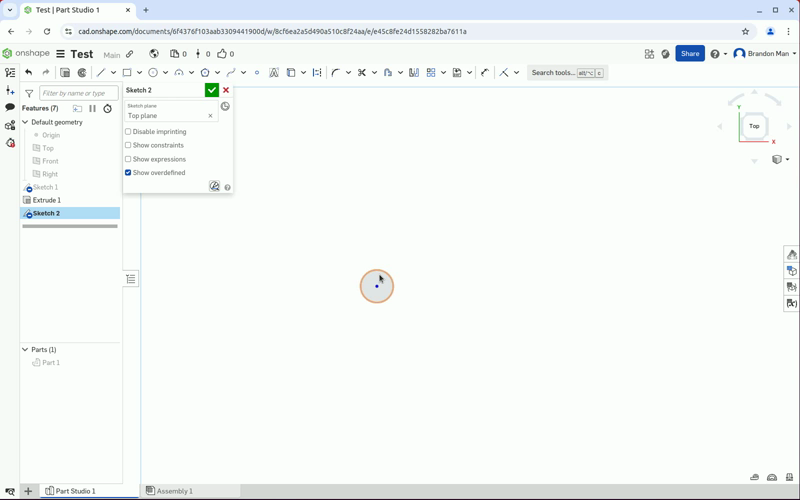
scroll(6)
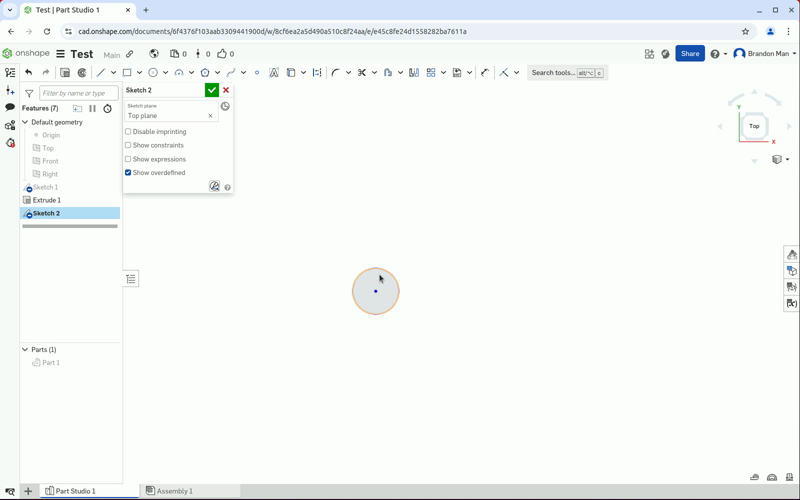
scroll(6)
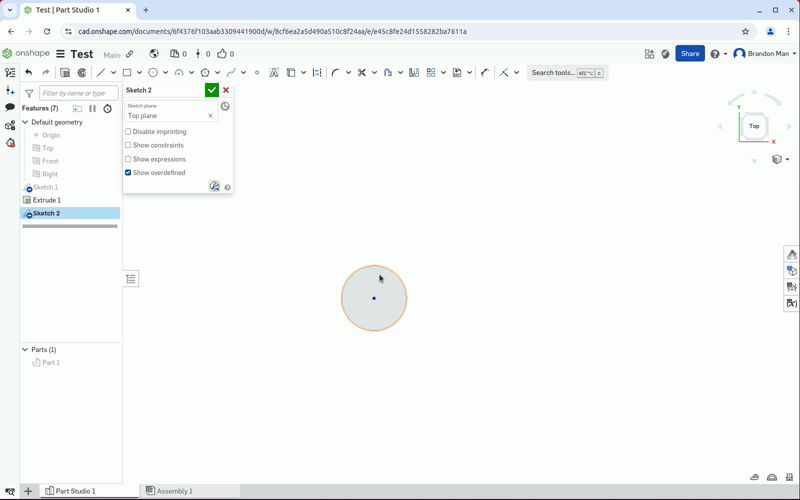
scroll(6)
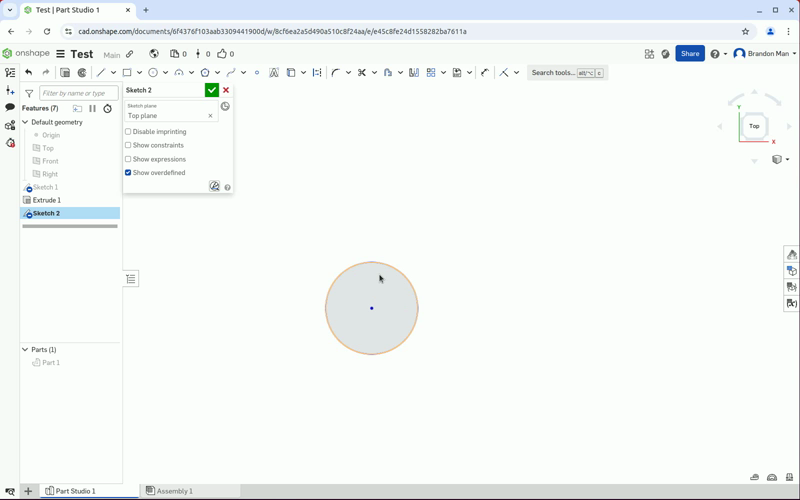
scroll(6)
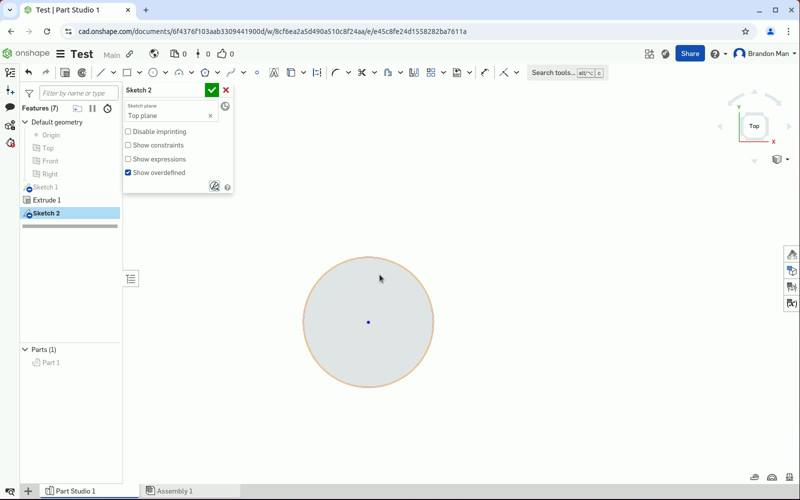
scroll(6)
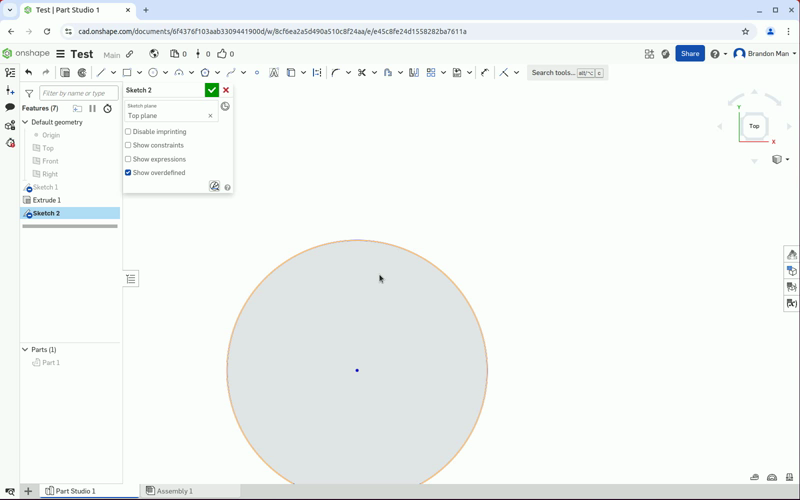
click(379, 274)
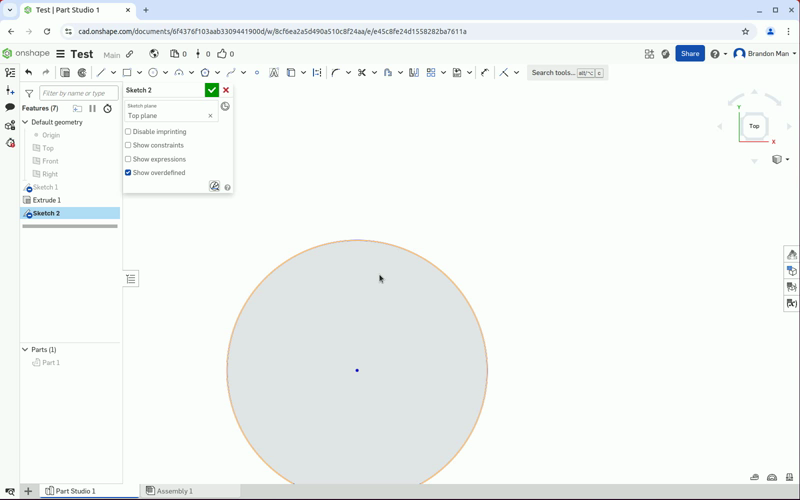
scroll(-6)
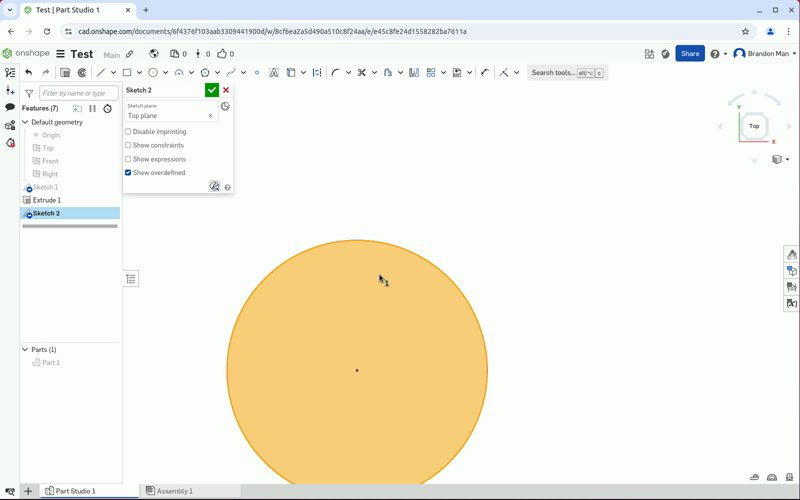
scroll(-6)
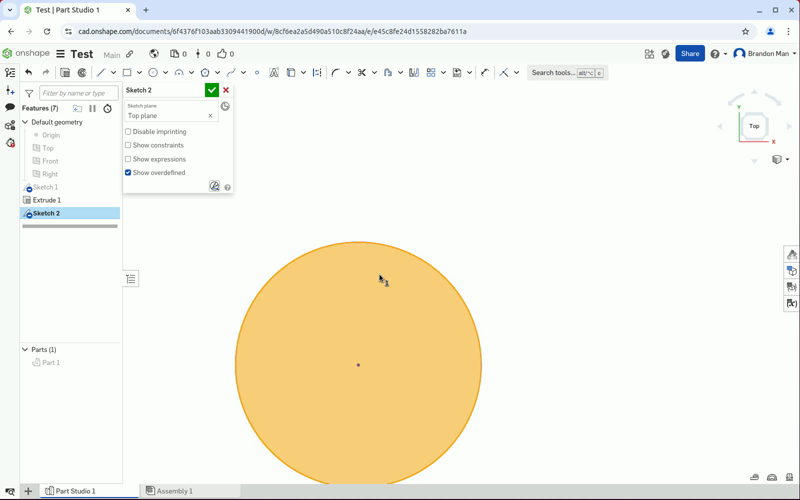
scroll(-6)
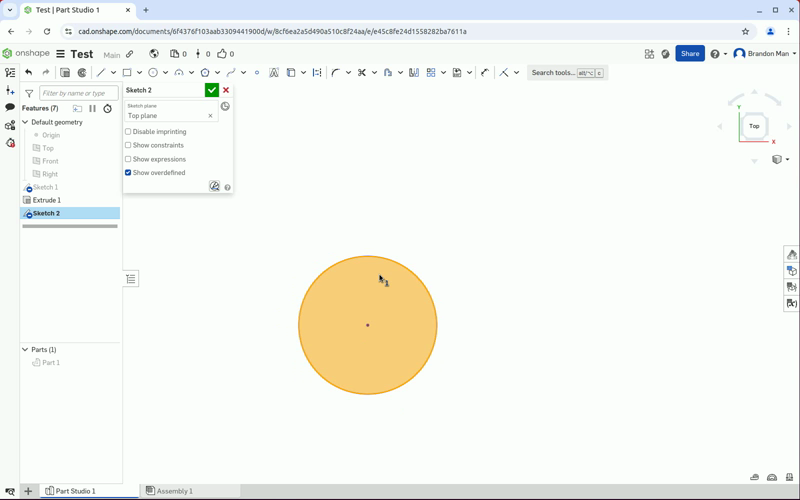
scroll(-6)
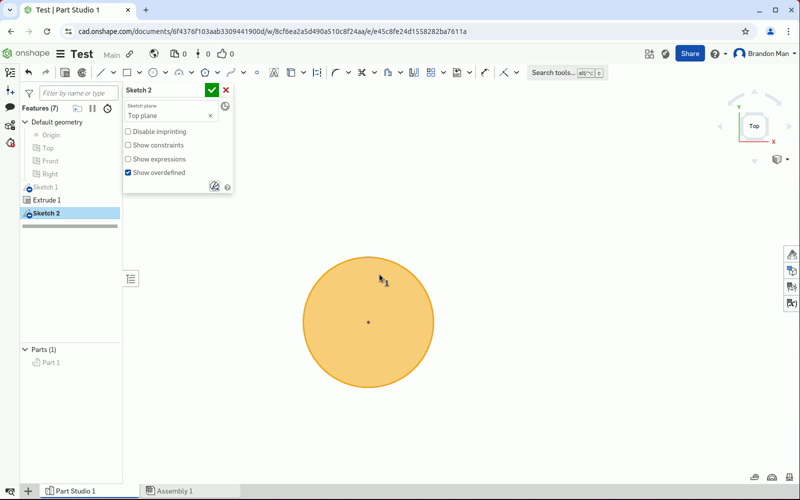
scroll(-6)
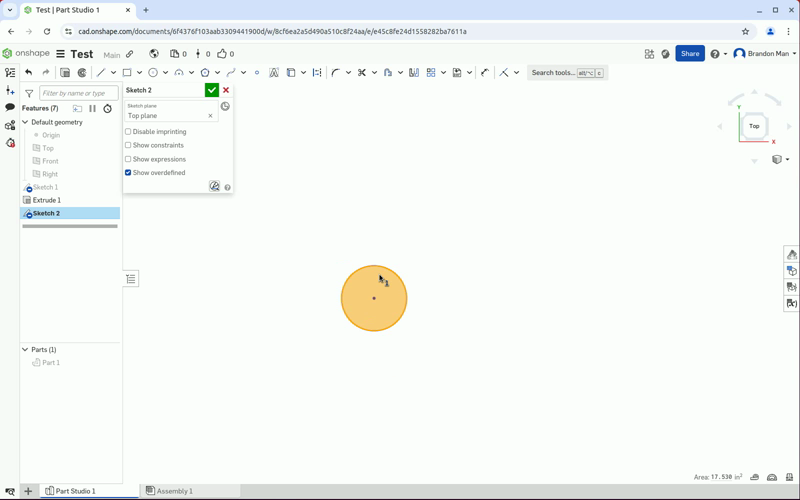
scroll(-6)
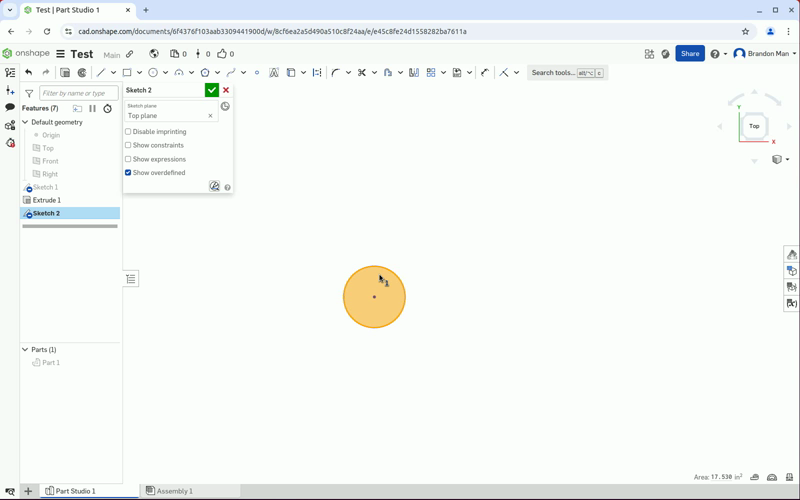
scroll(-6)
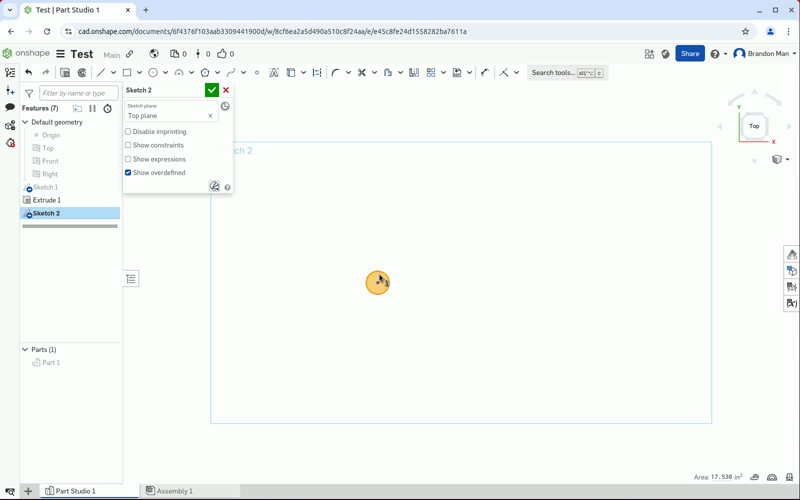
mouse_move(73, 352)
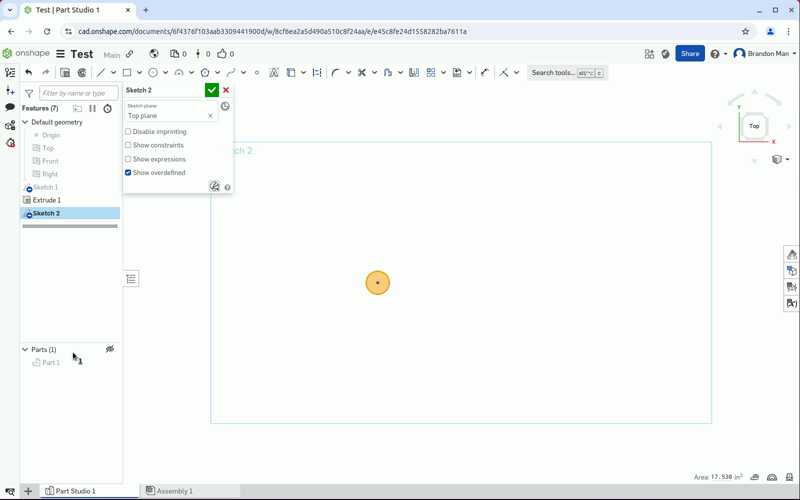
key(shift+y)
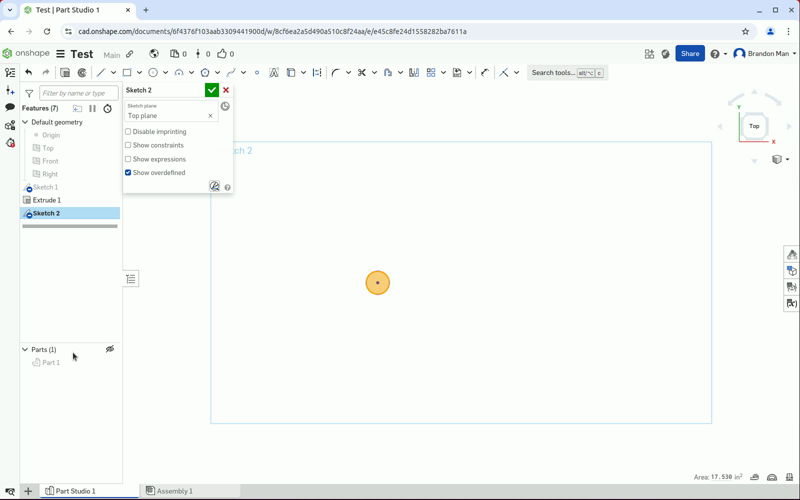
key(shift+e)
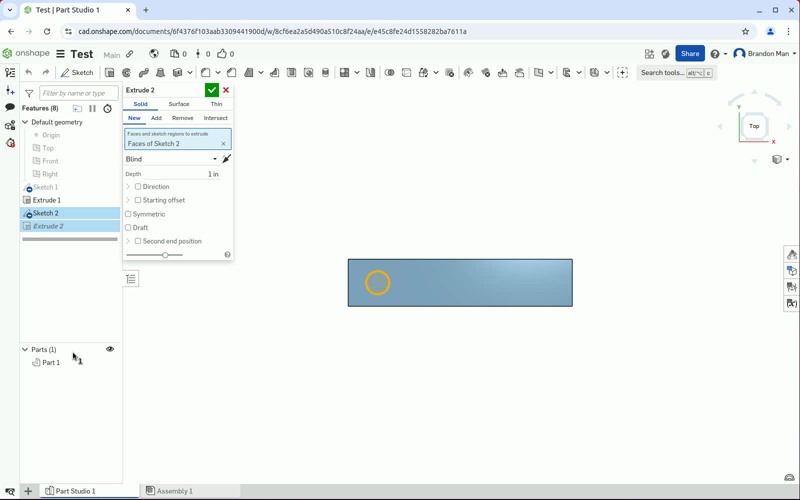
mouse_move(143, 106)
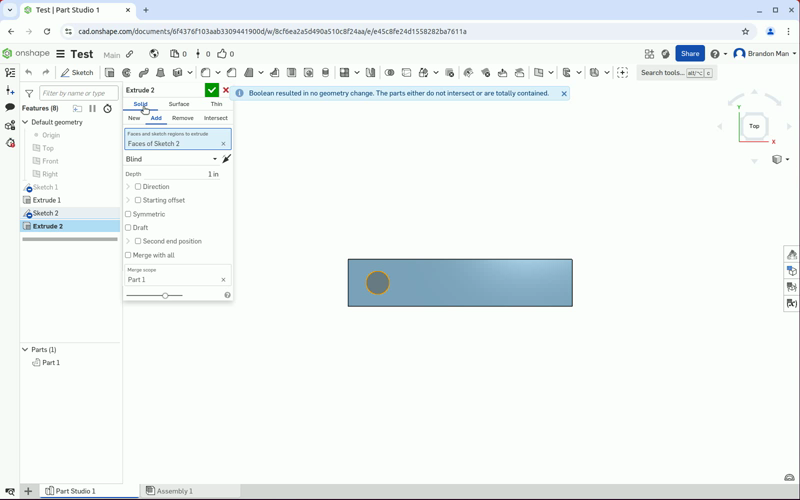
click(143, 106)
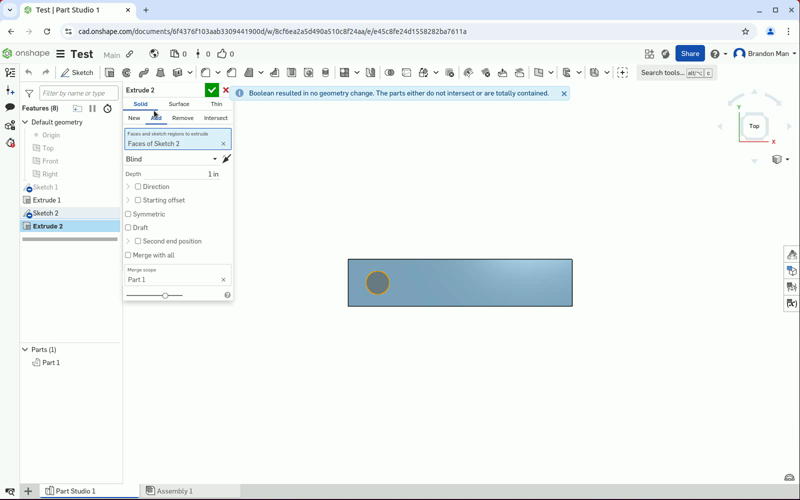
mouse_move(186, 120)
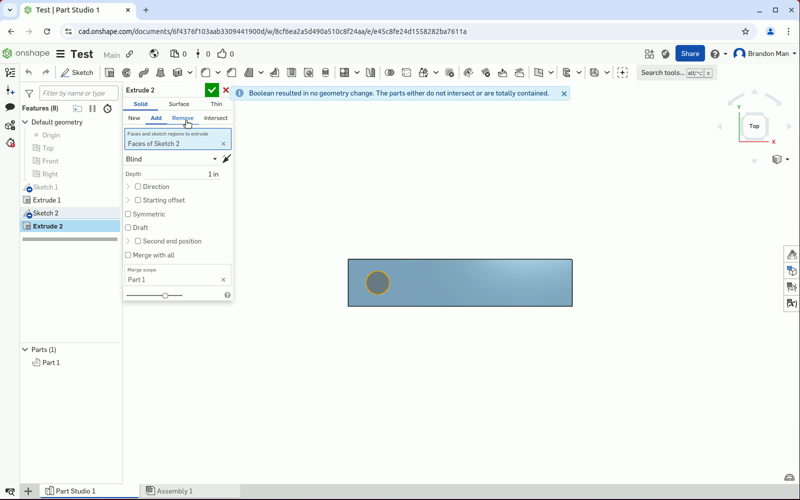
click(186, 120)
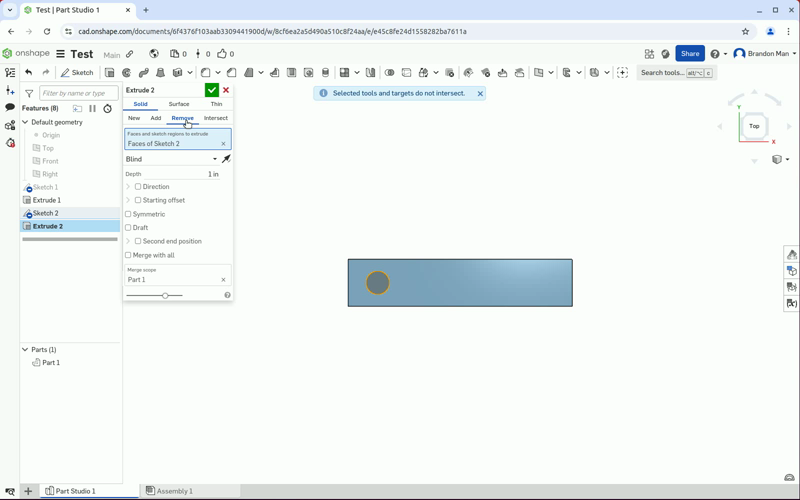
key(tab, 4)
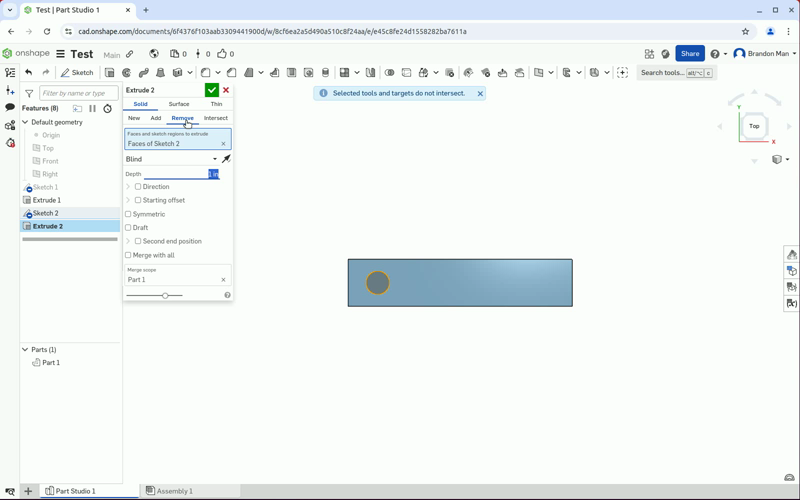
text(-7.462)
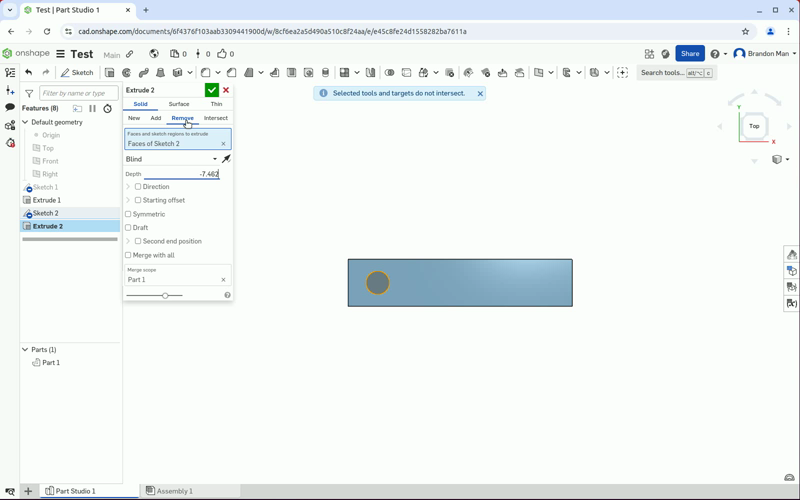
key(tab, 6)
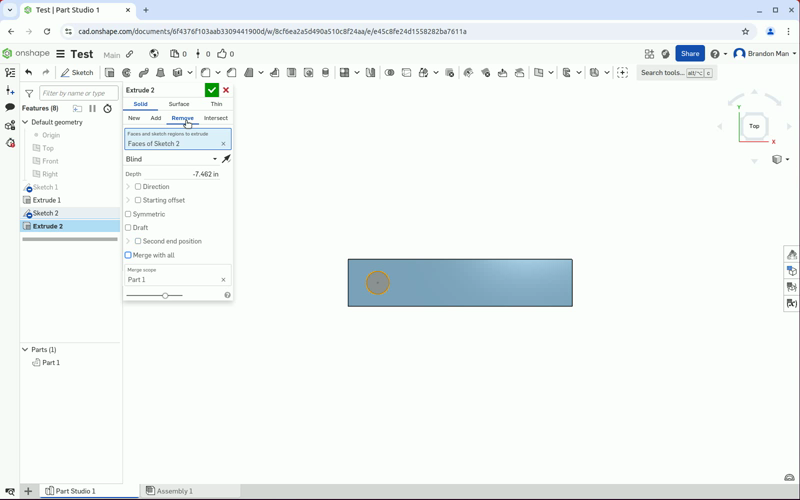
key(space)
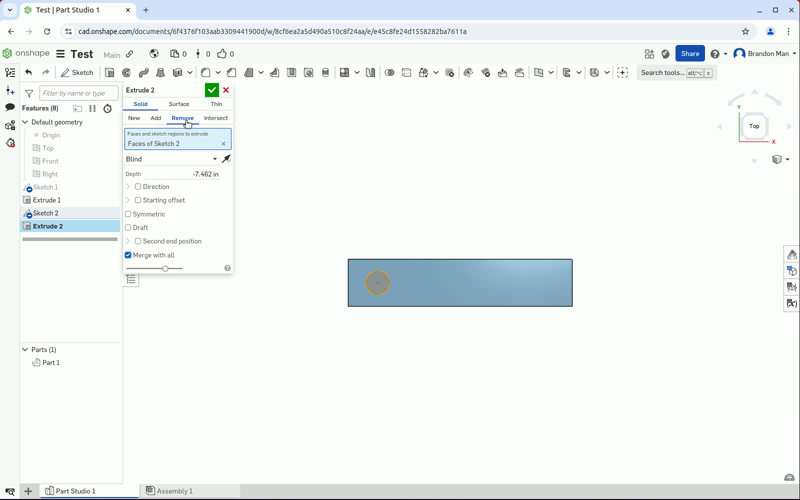
key(enter)
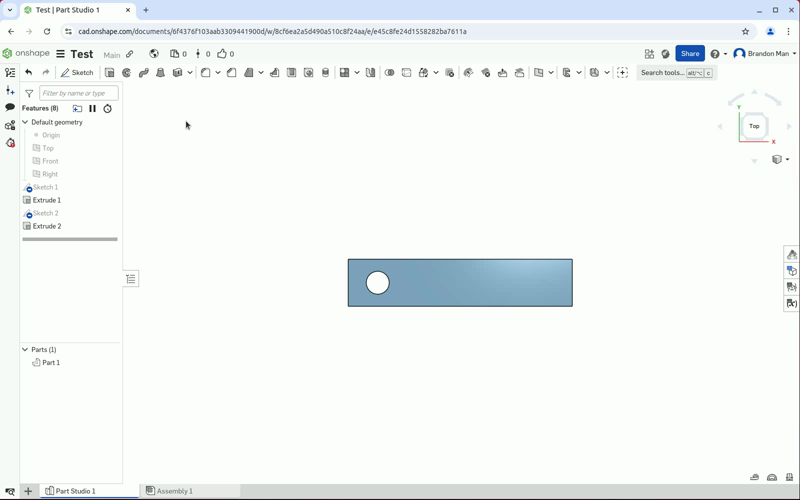
key(shift+h)
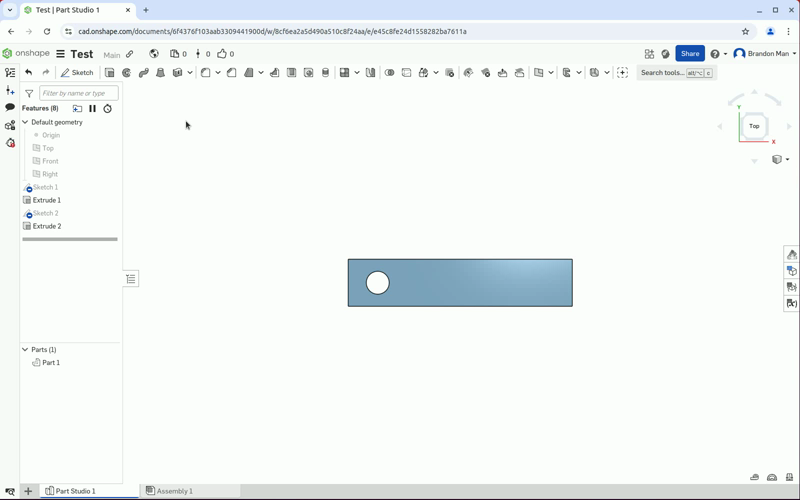
key(shift+h)
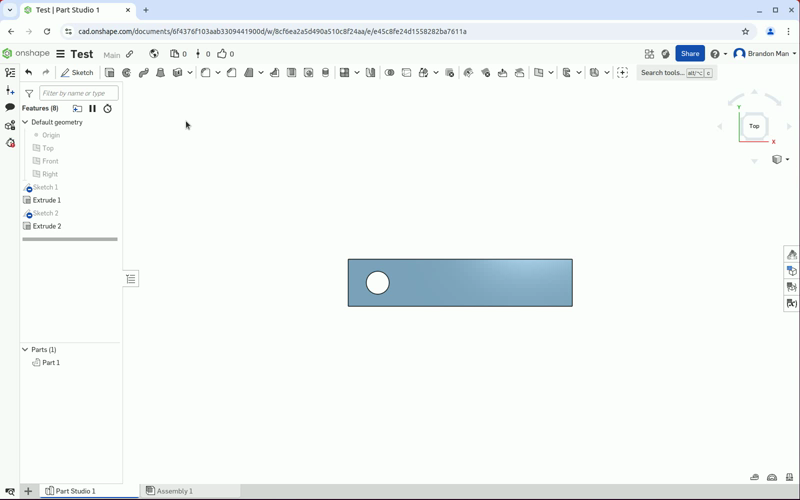
mouse_move(73, 189)
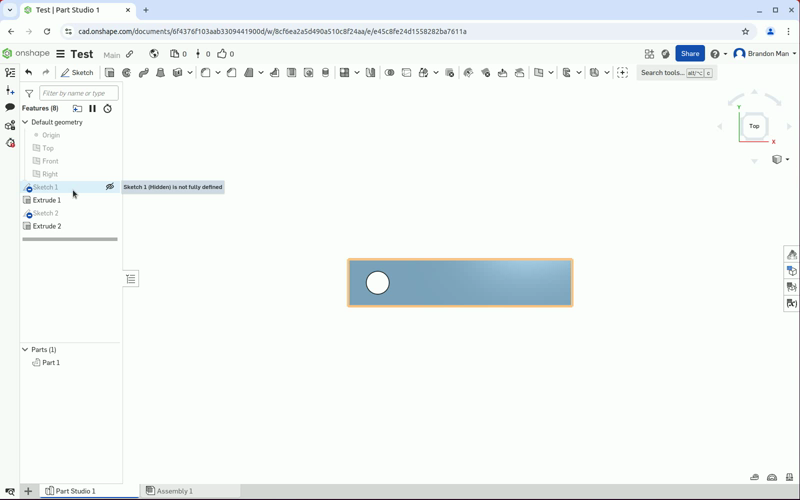
click(73, 189)
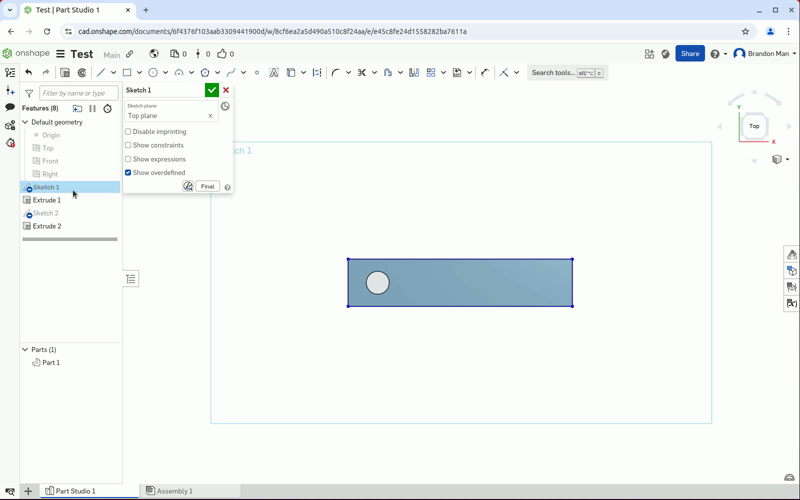
mouse_move(229, 92)
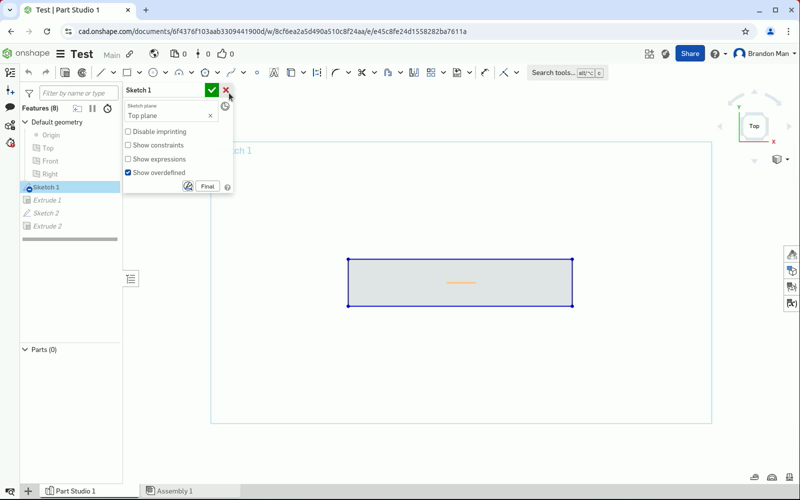
click(229, 92)
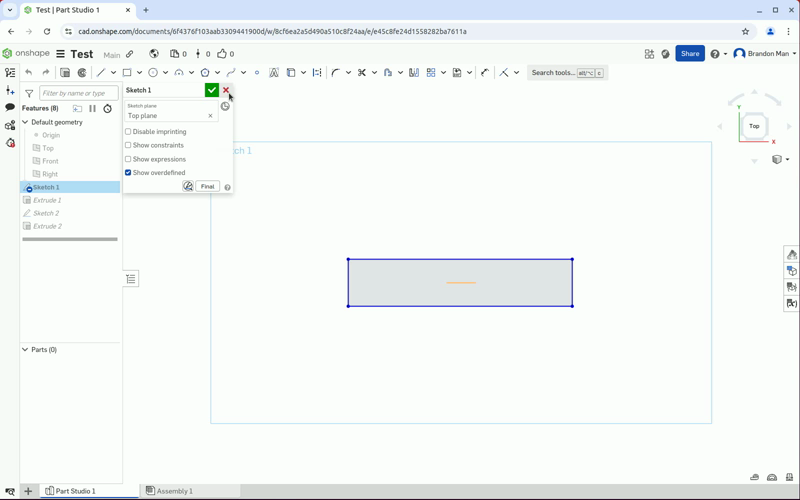
key(shift+s)
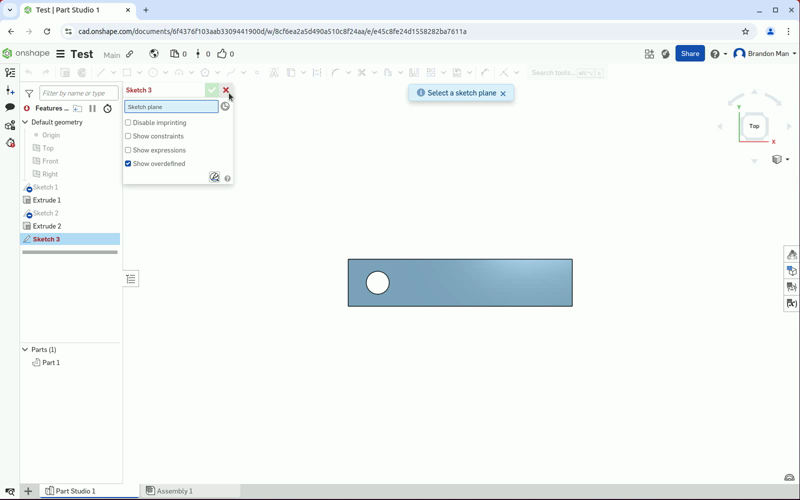
mouse_move(73, 150)
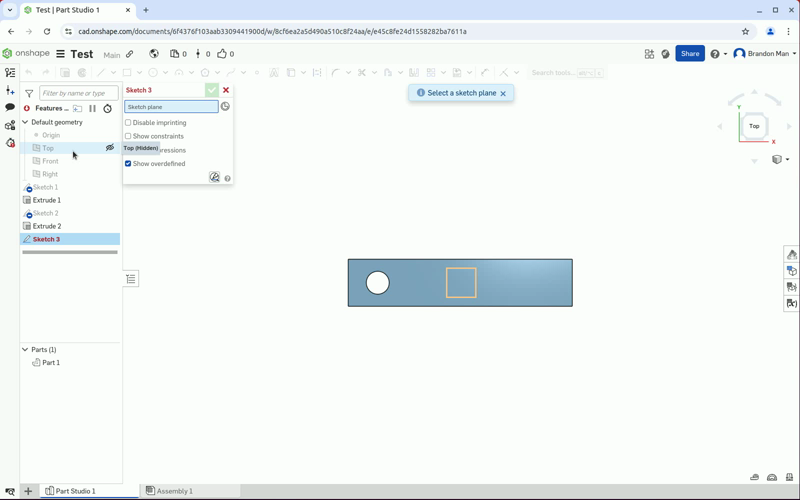
click(73, 150)
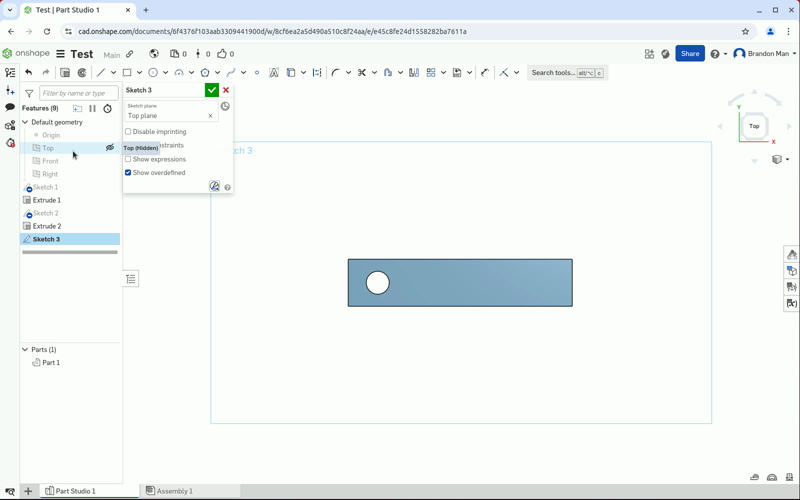
mouse_move(73, 352)
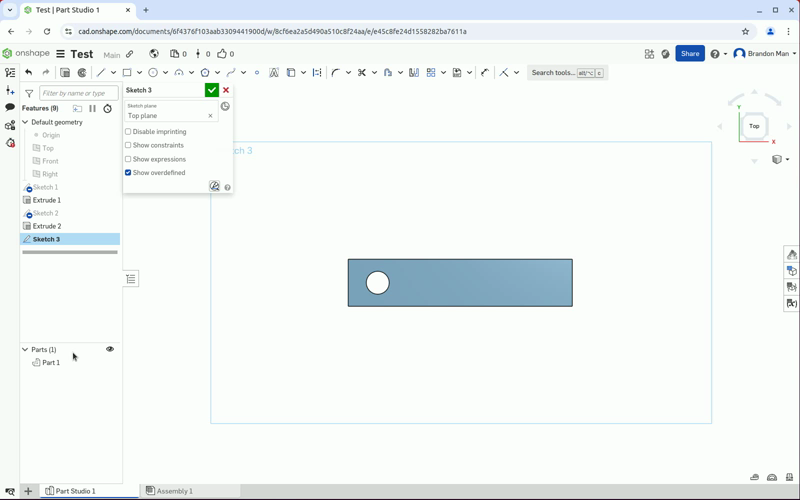
key(y)
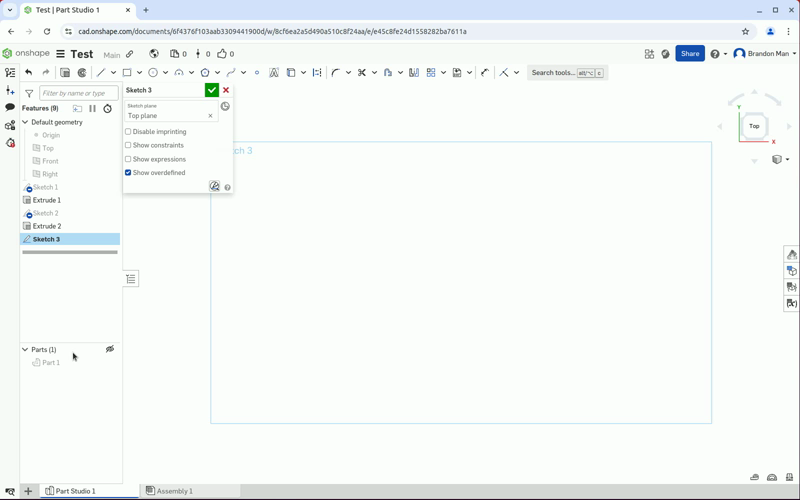
key(c)
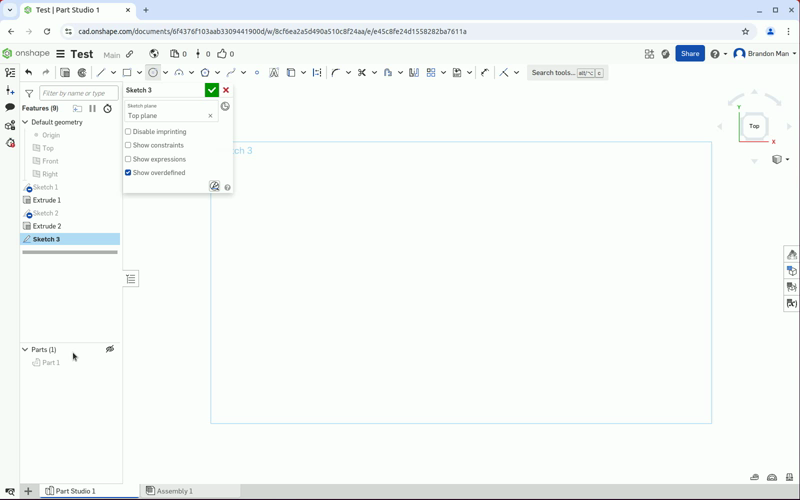
key_down(shift)
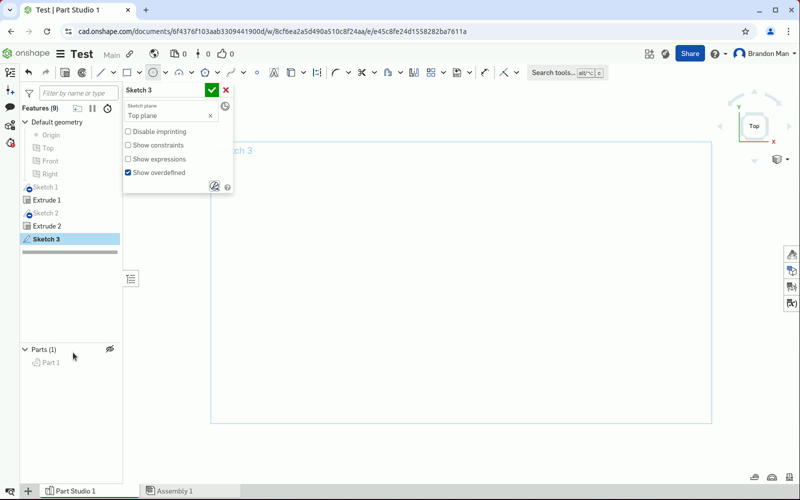
mouse_move(545, 282)
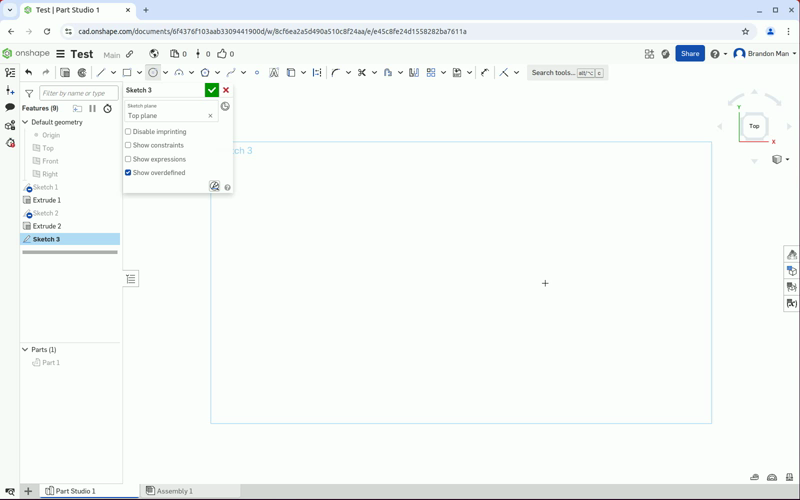
click(545, 282)
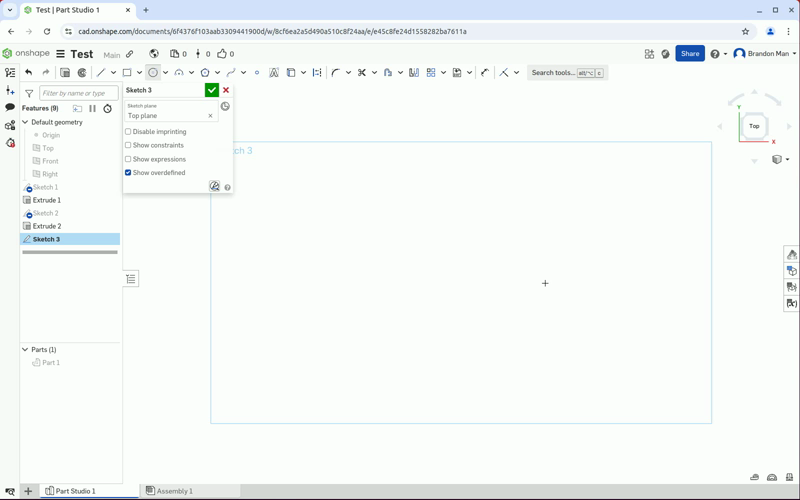
key_up(shift)
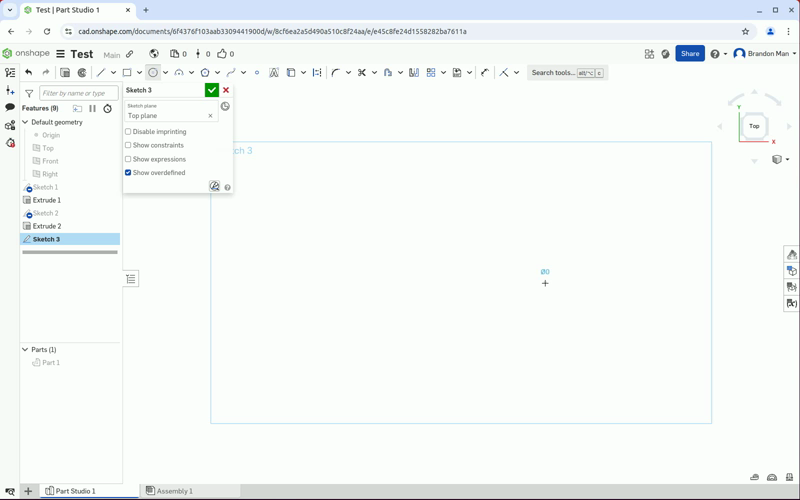
mouse_move(556, 282)
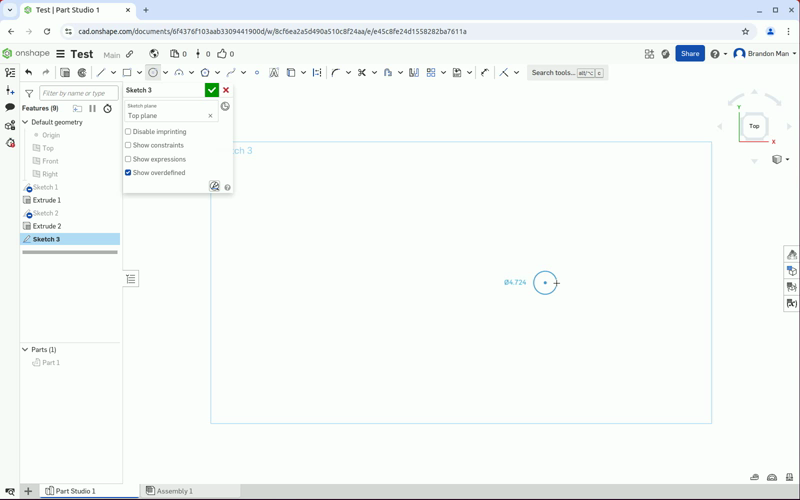
click(556, 282)
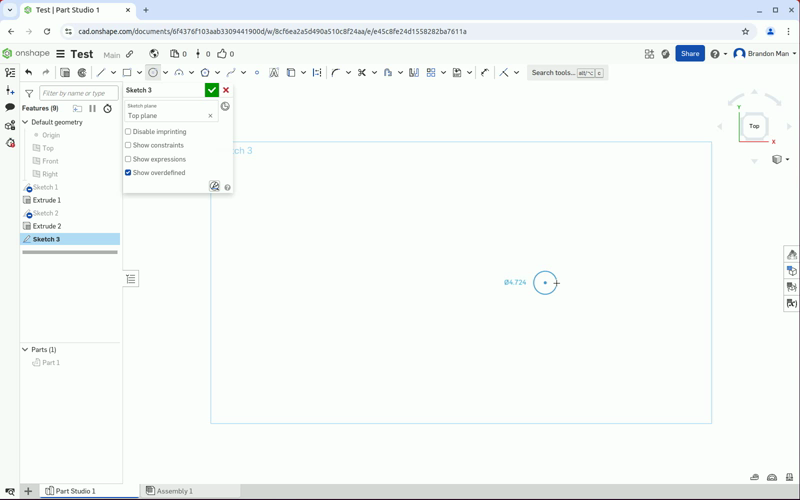
key(esc)
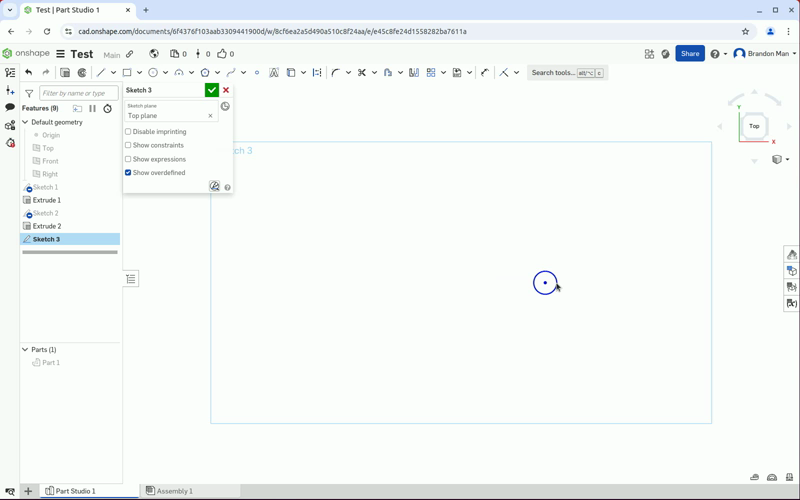
mouse_move(549, 293)
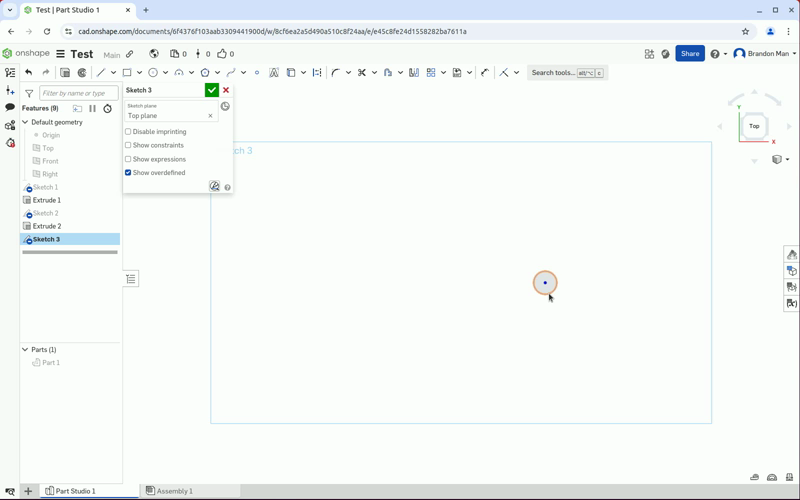
scroll(6)
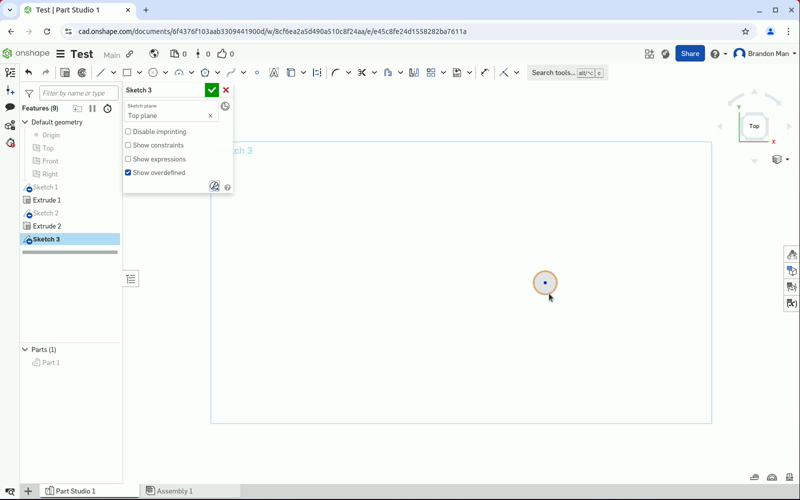
scroll(6)
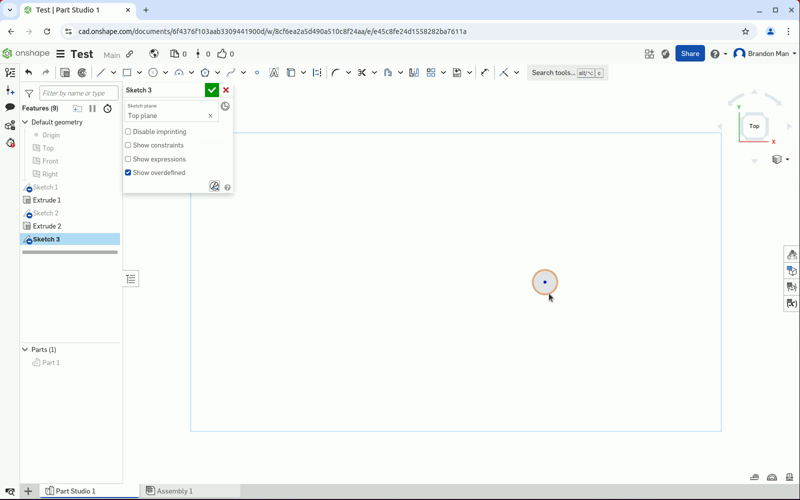
scroll(6)
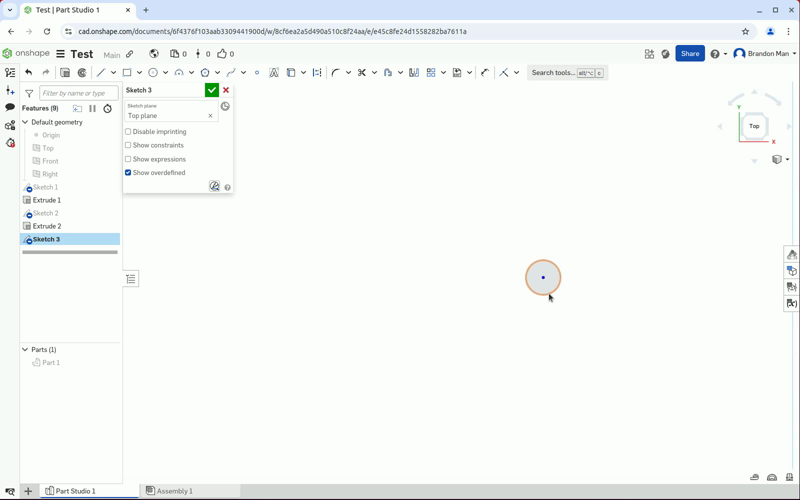
scroll(6)
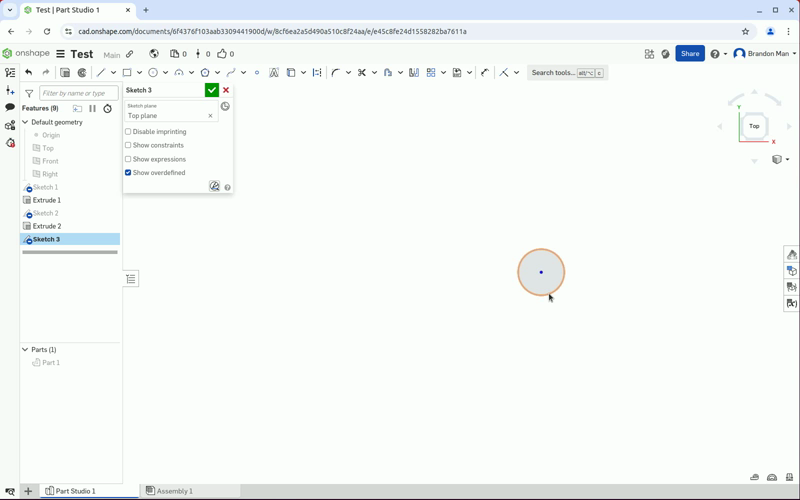
scroll(6)
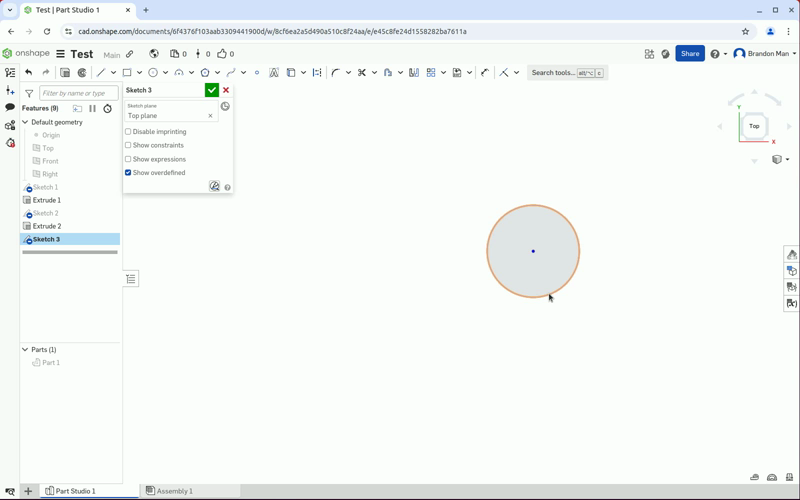
scroll(6)
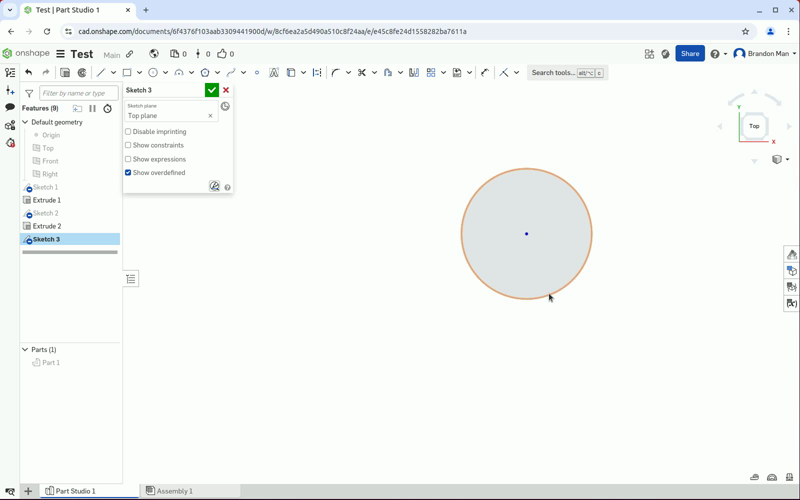
scroll(6)
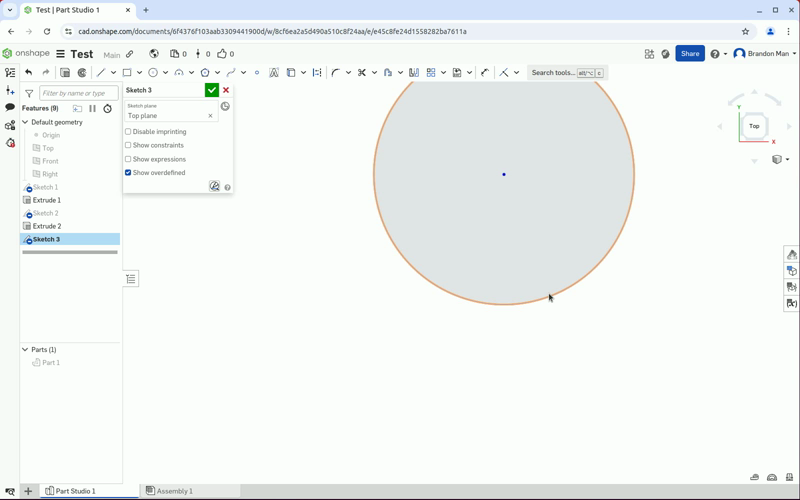
click(549, 293)
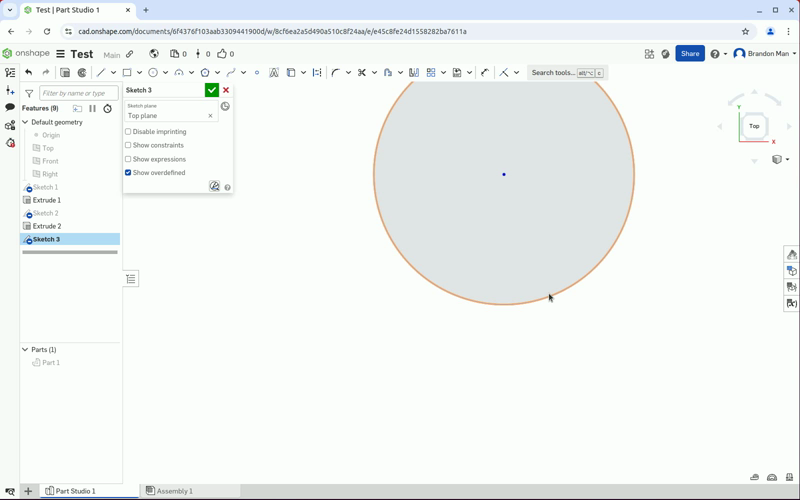
scroll(-6)
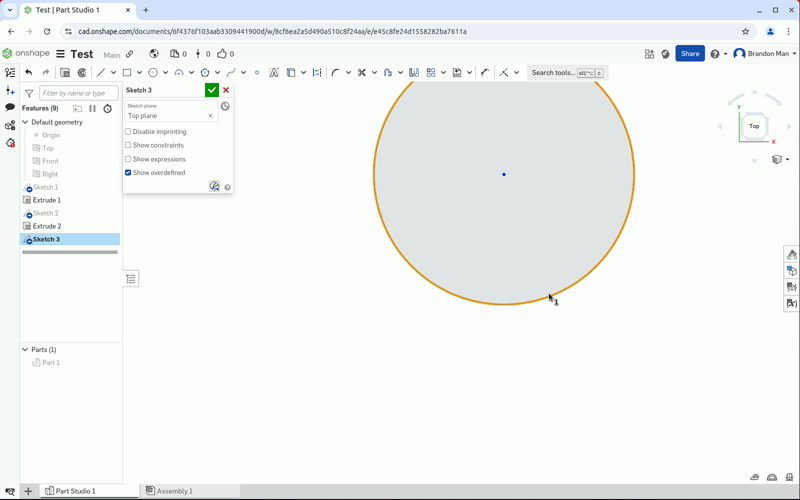
scroll(-6)
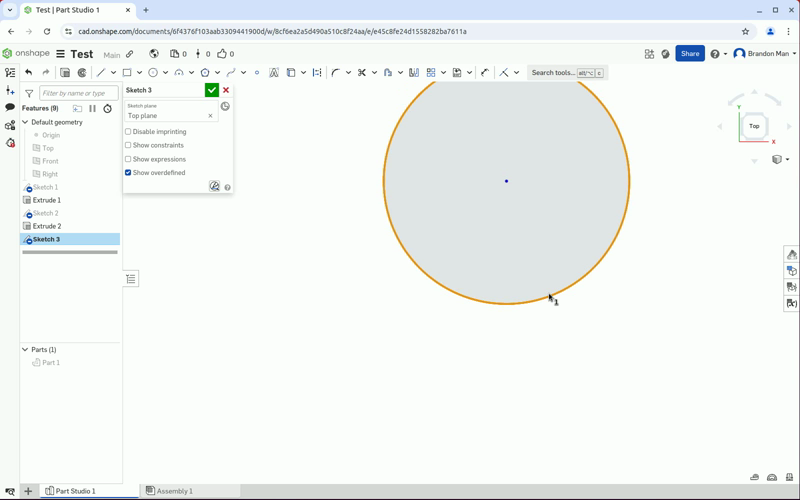
scroll(-6)
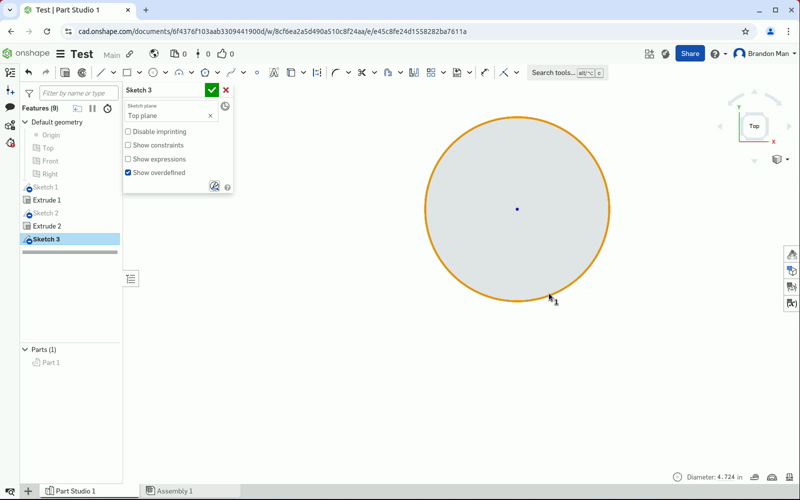
scroll(-6)
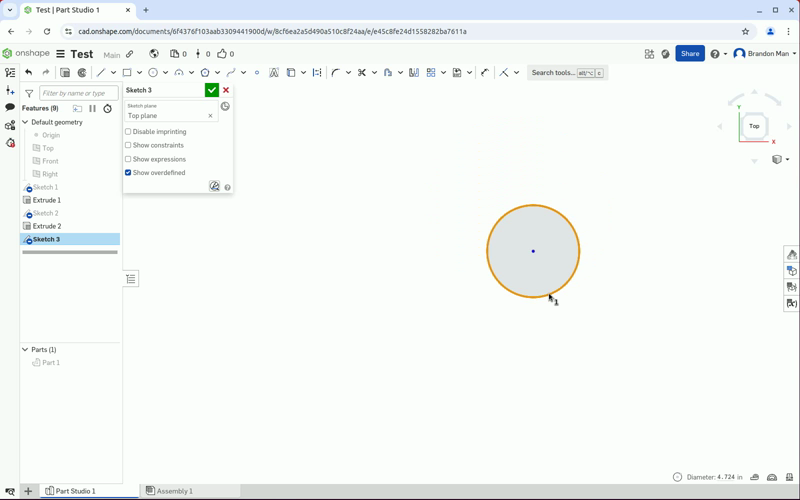
scroll(-6)
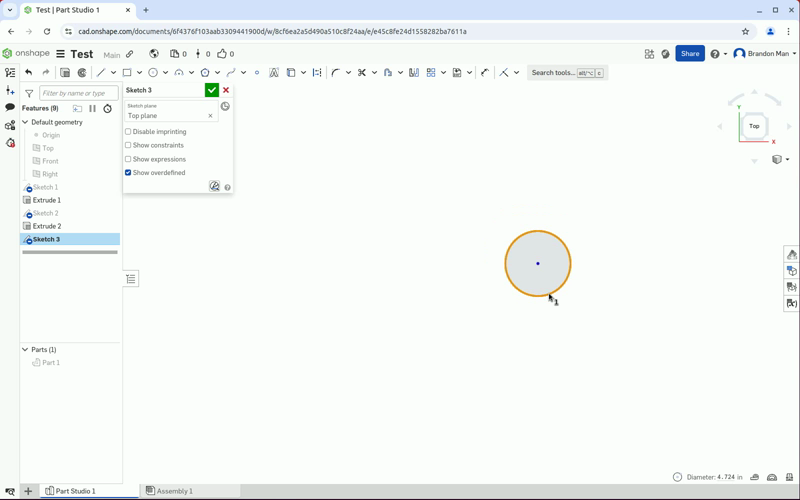
scroll(-6)
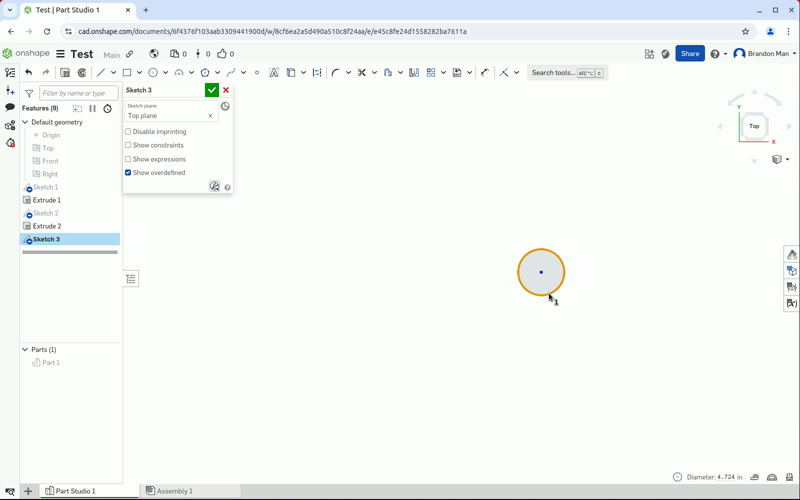
scroll(-6)
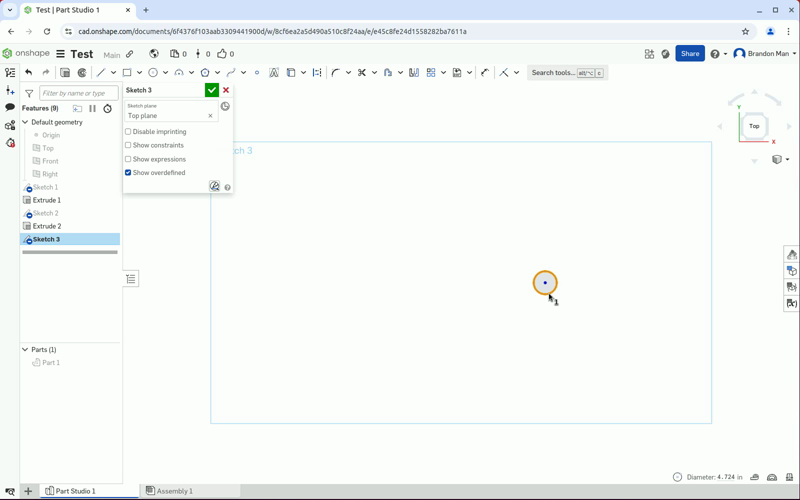
mouse_move(73, 352)
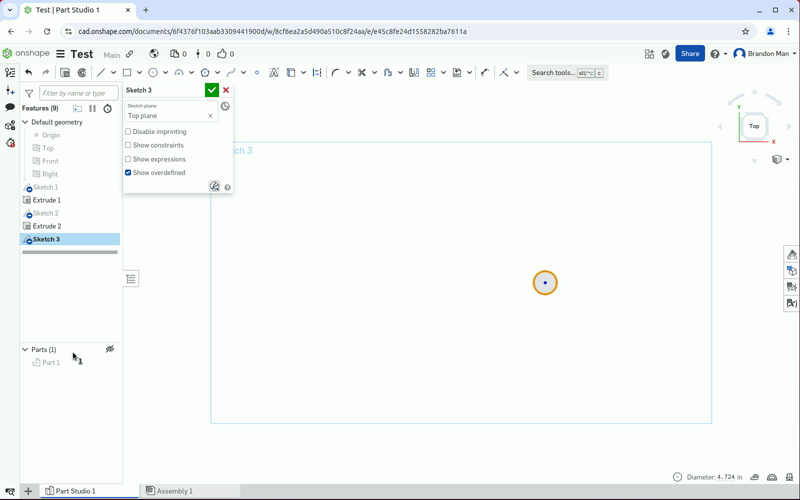
key(shift+y)
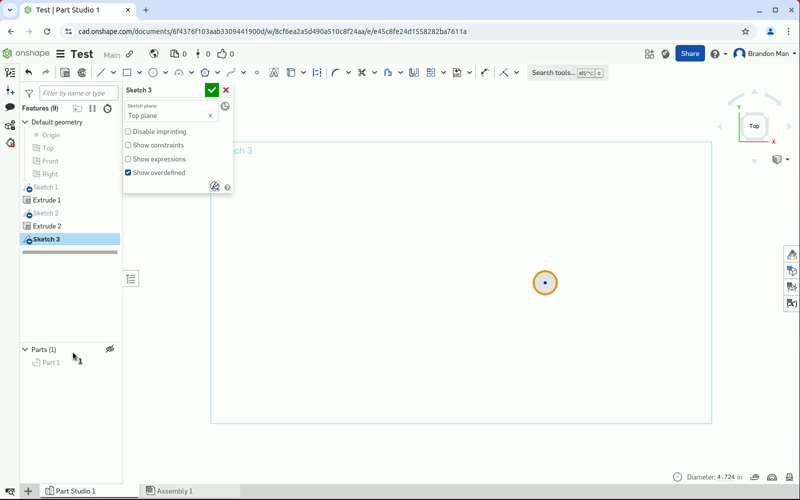
key(shift+e)
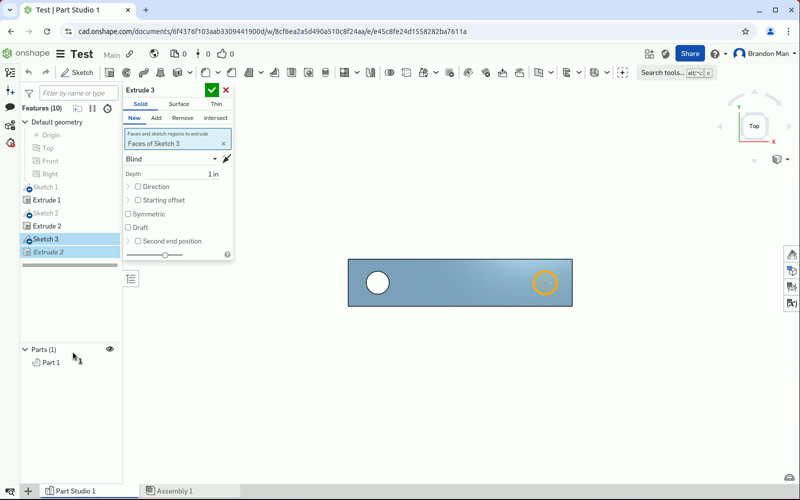
mouse_move(143, 106)
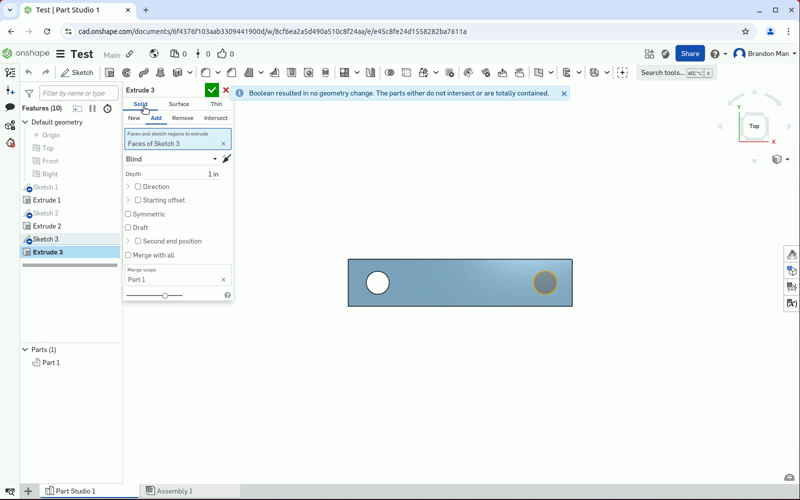
click(143, 106)
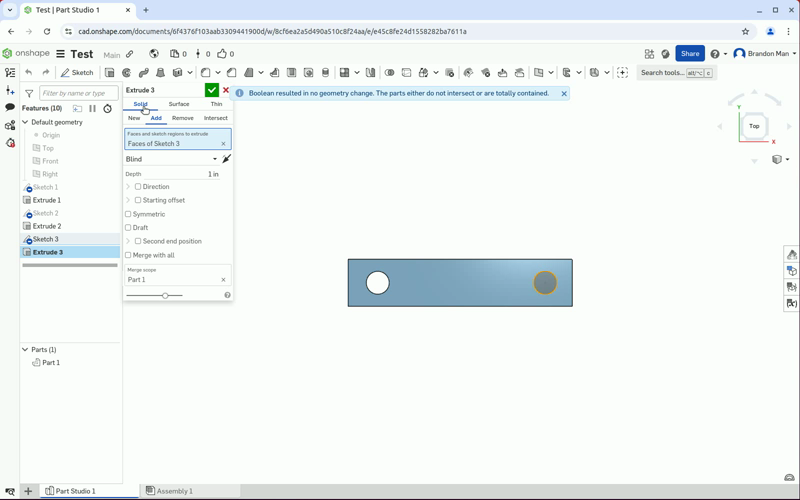
mouse_move(186, 120)
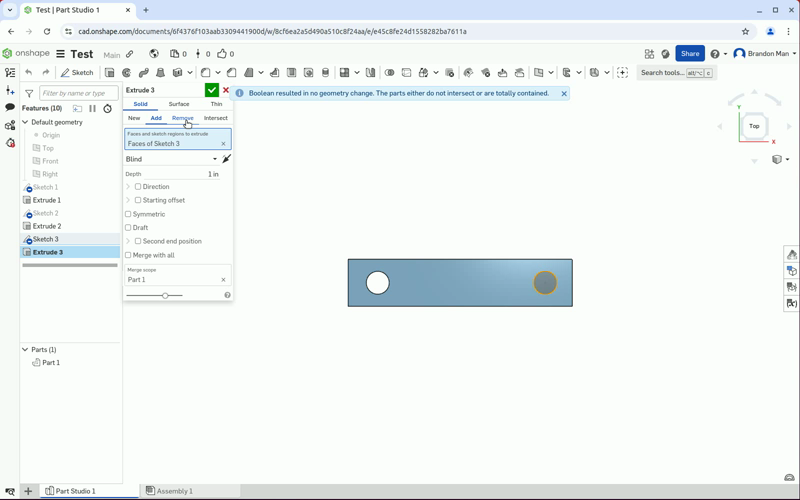
click(186, 120)
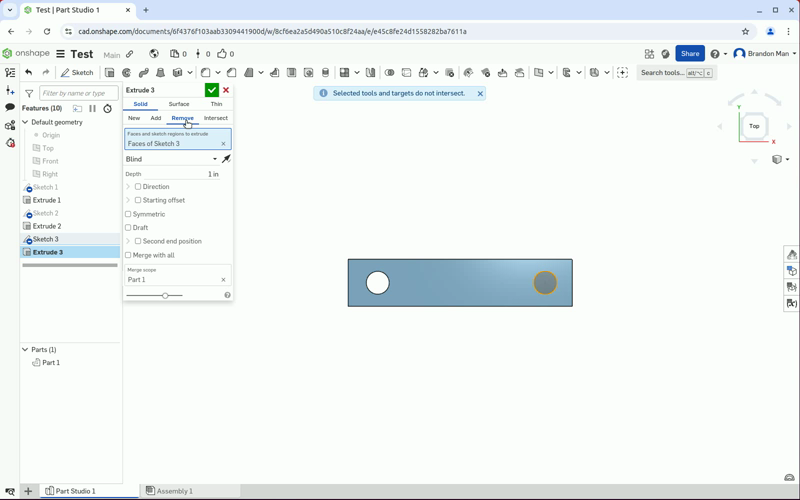
key(tab, 4)
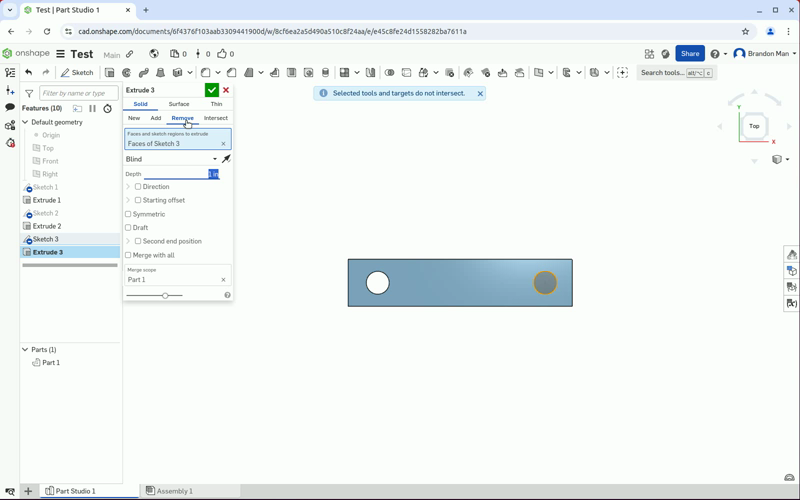
text(-7.462)
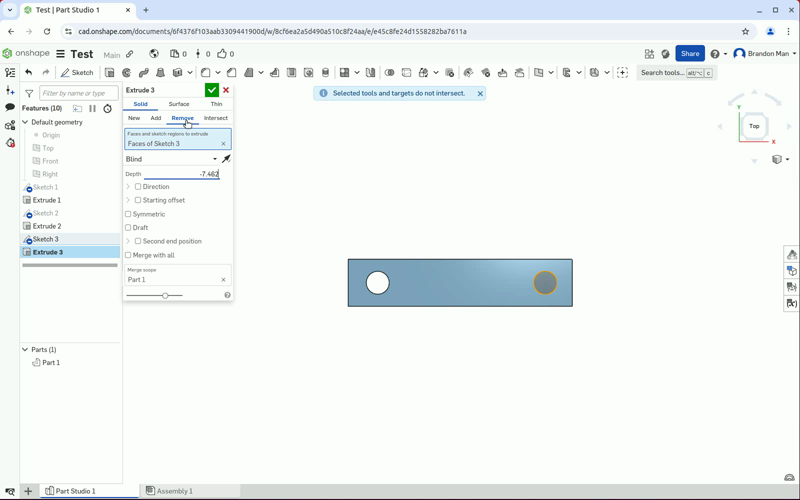
key(tab, 6)
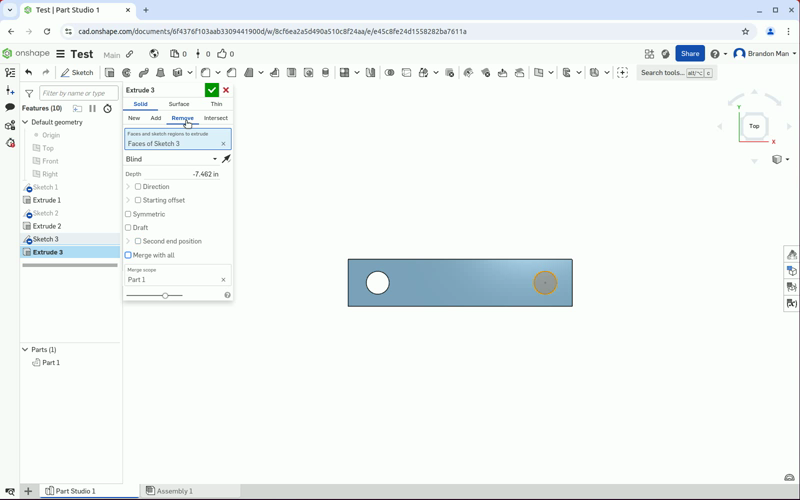
key(space)
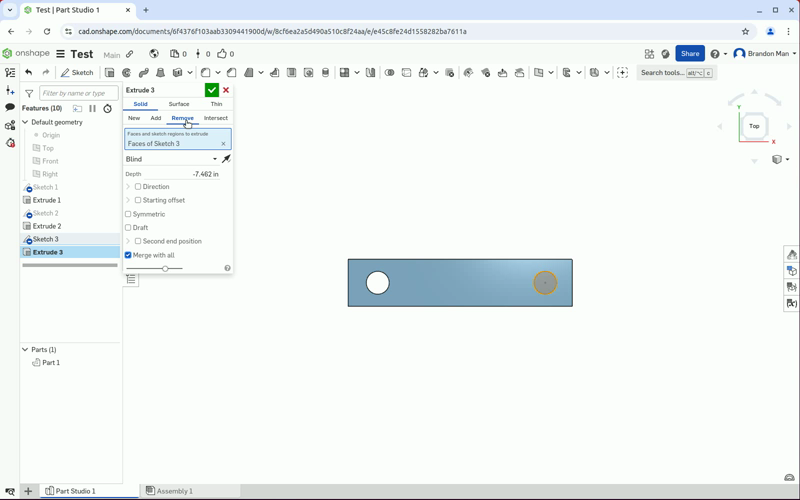
key(enter)
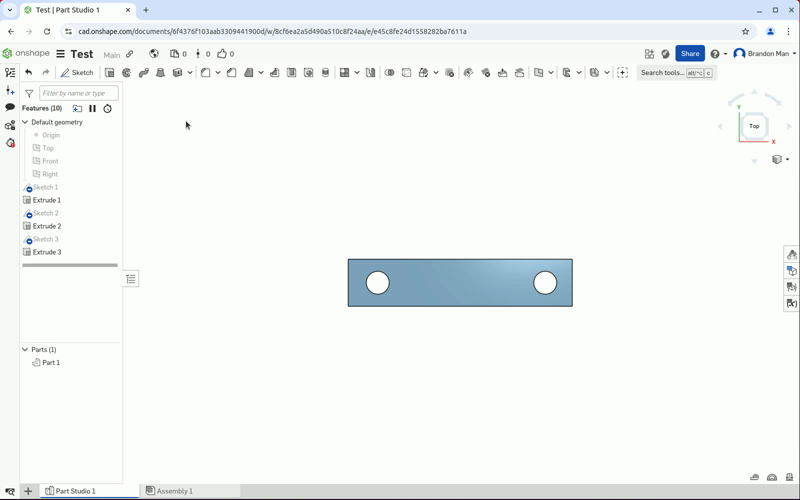
key(shift+h)
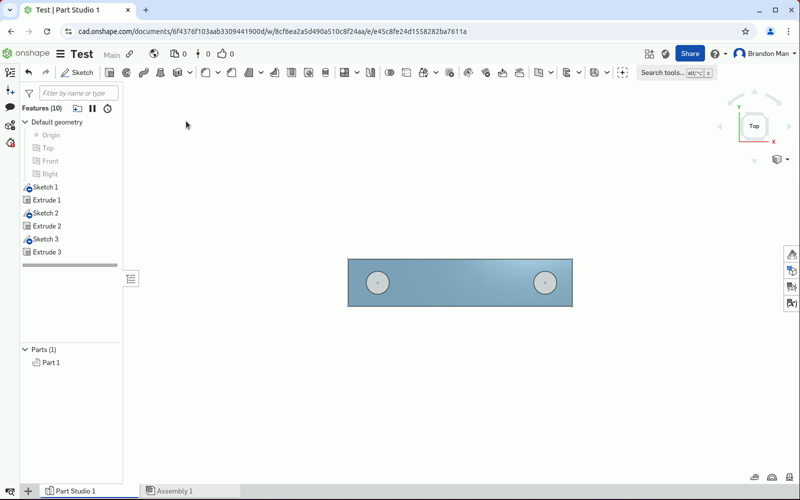
key(shift+h)
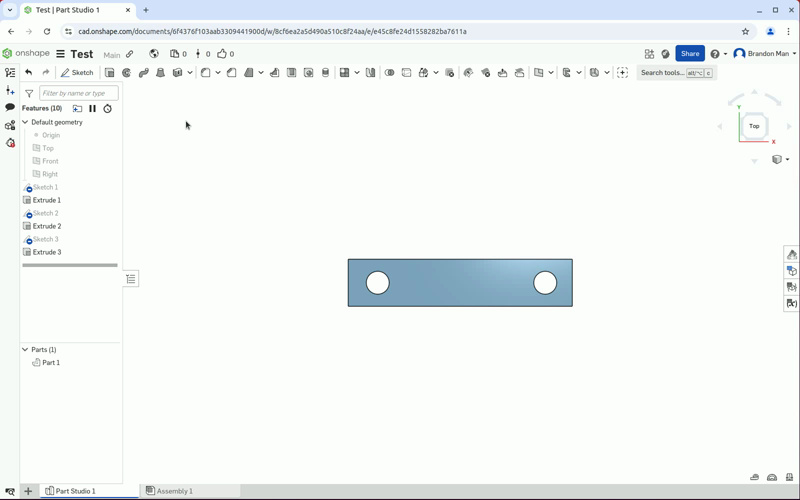
mouse_move(73, 189)
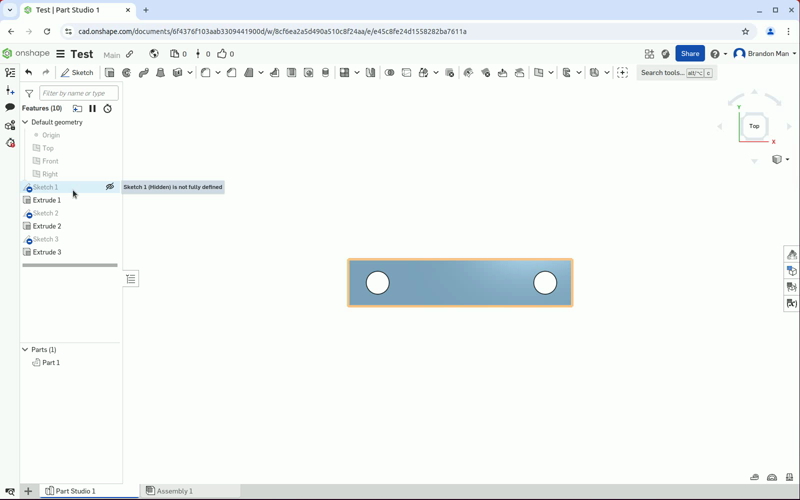
click(73, 189)
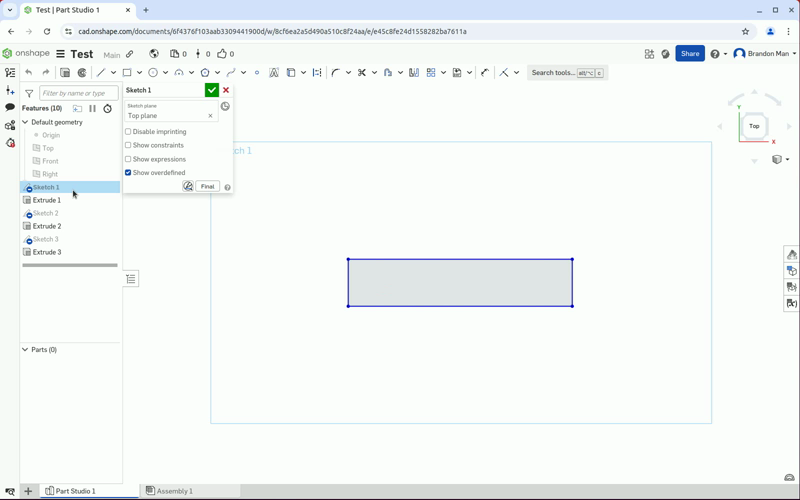
mouse_move(229, 92)
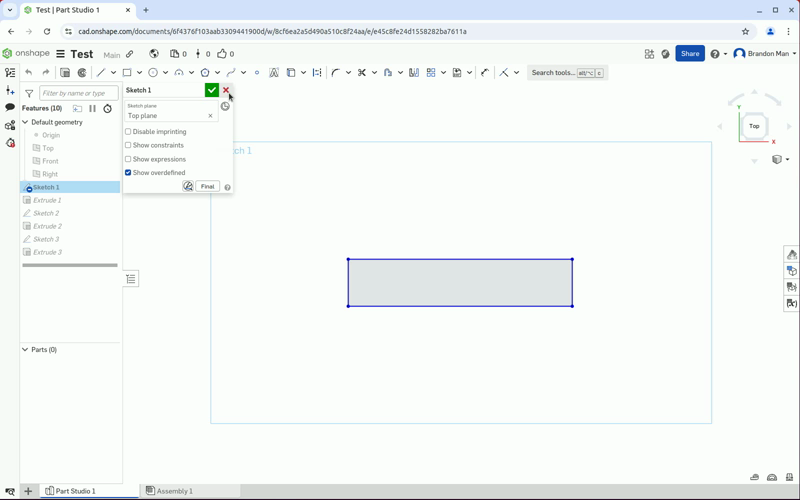
click(229, 92)
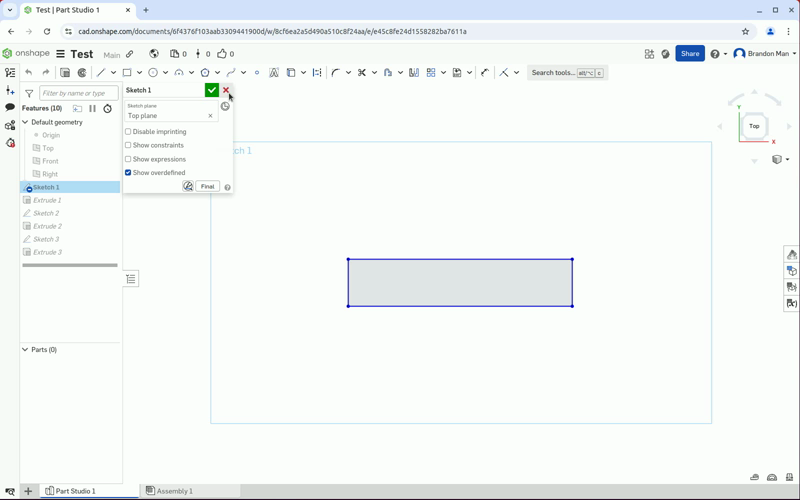
key(shift+s)
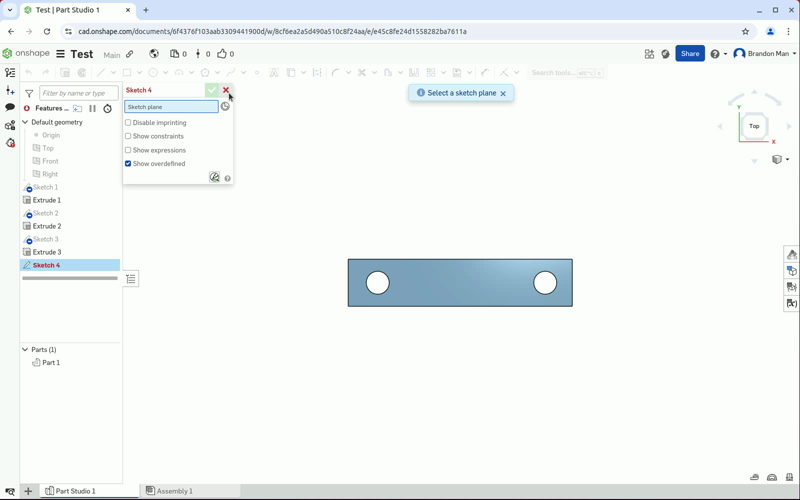
mouse_move(73, 150)
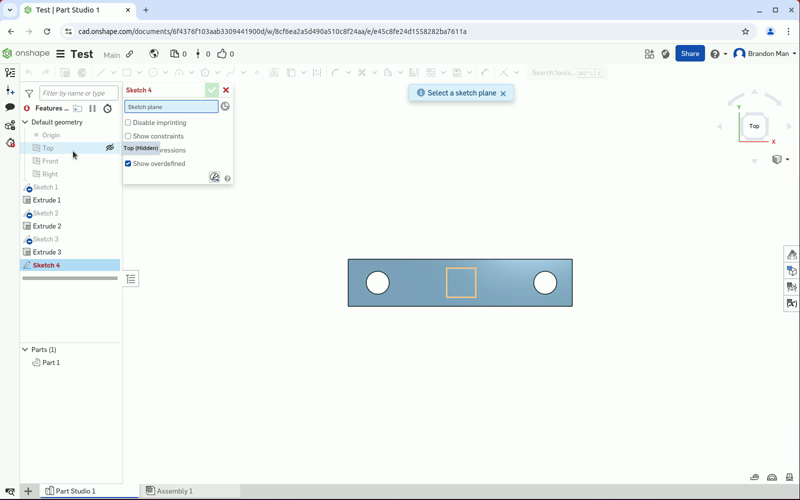
click(73, 150)
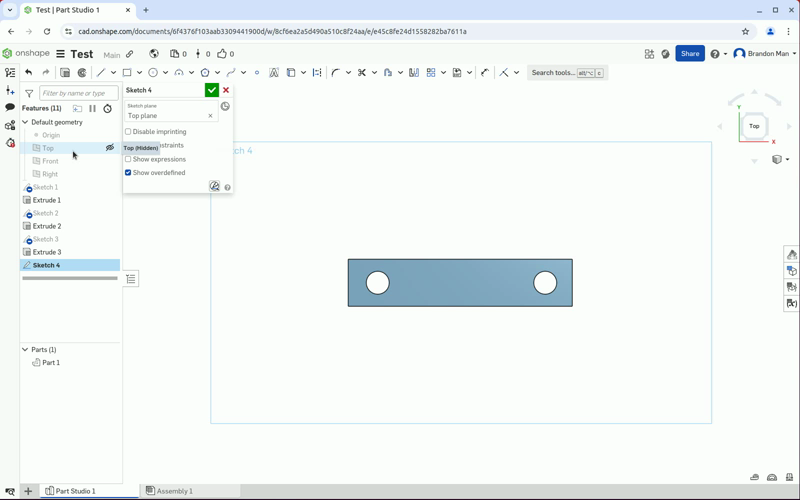
mouse_move(73, 352)
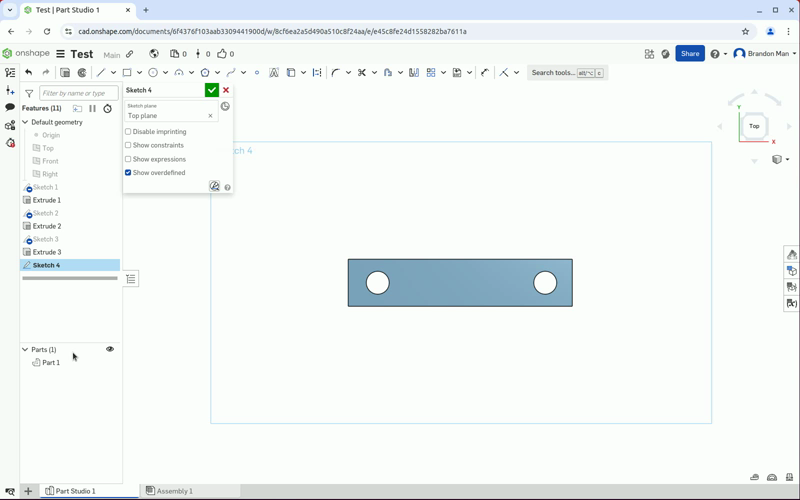
key(y)
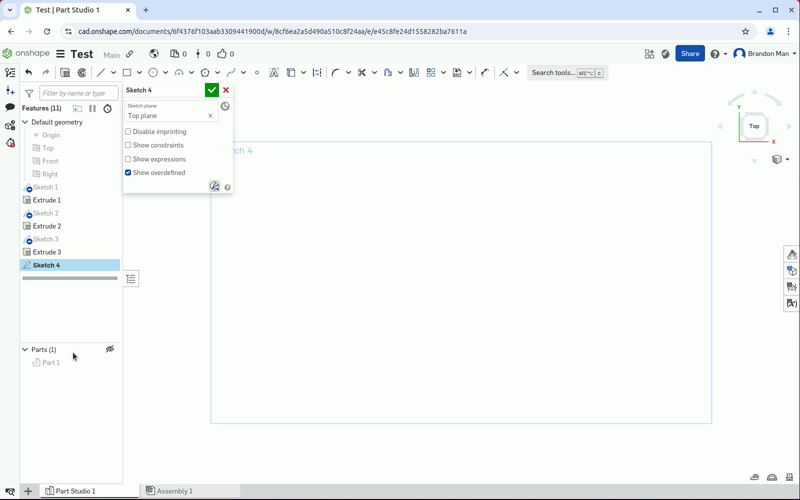
key(l)
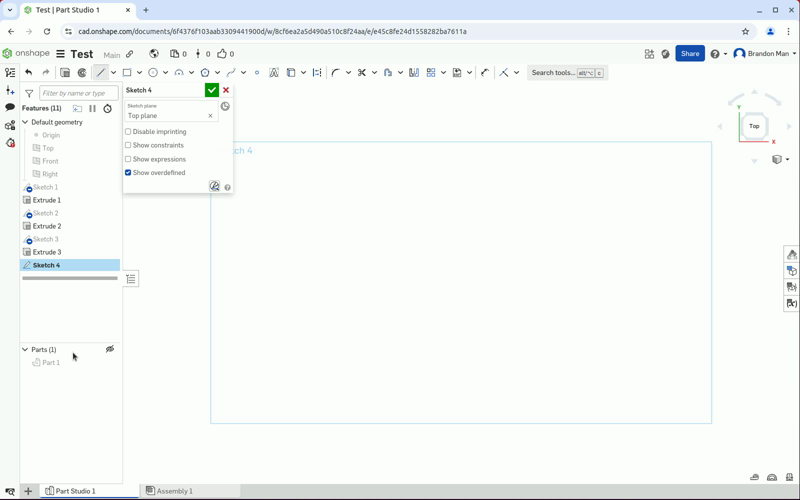
key_down(shift)
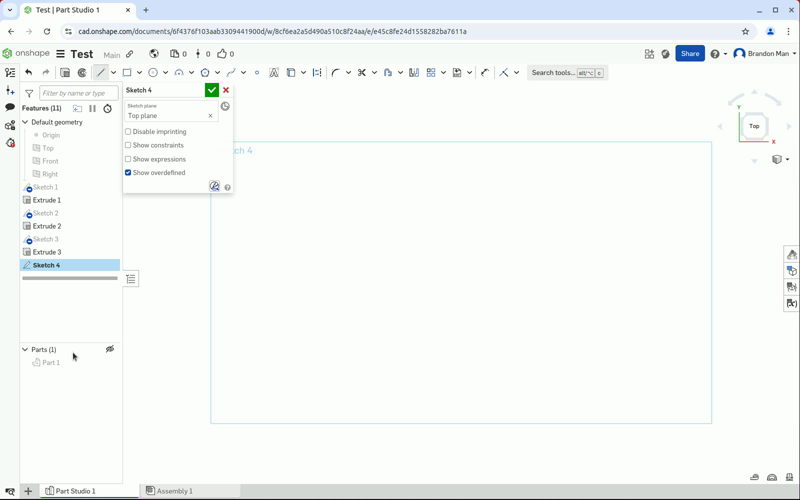
mouse_move(403, 286)
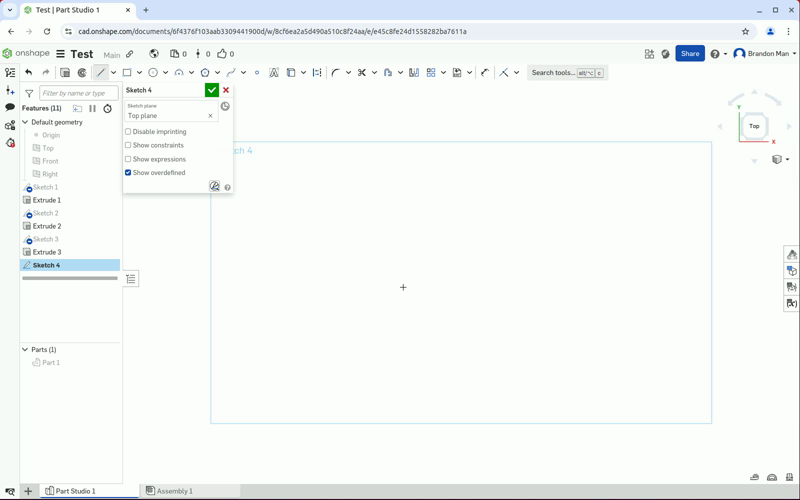
click(403, 286)
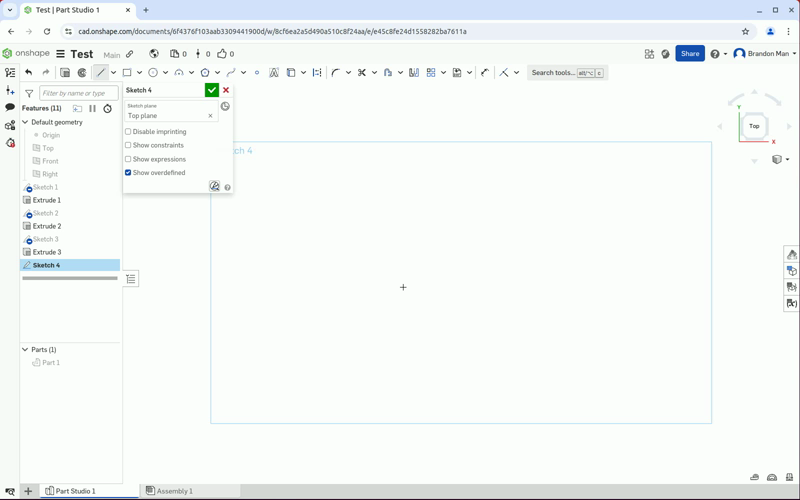
key_up(shift)
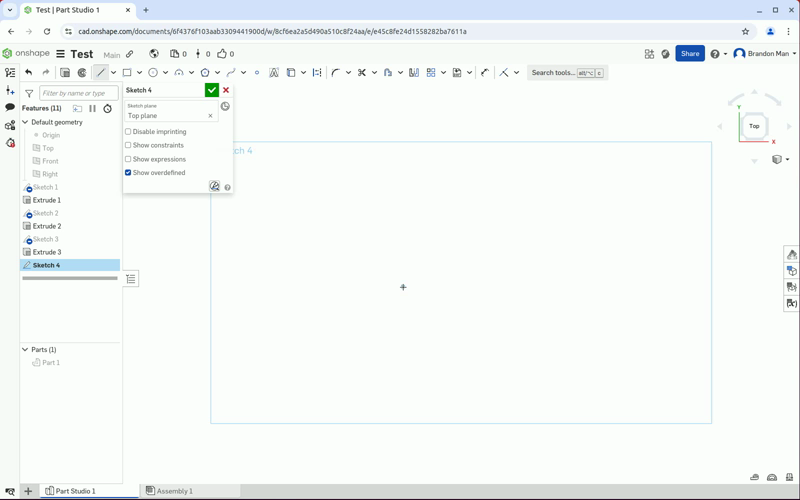
key_down(shift)
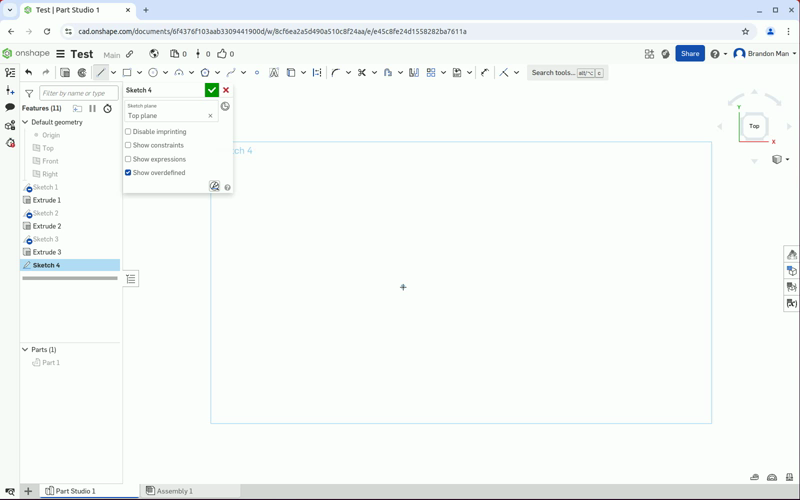
mouse_move(519, 286)
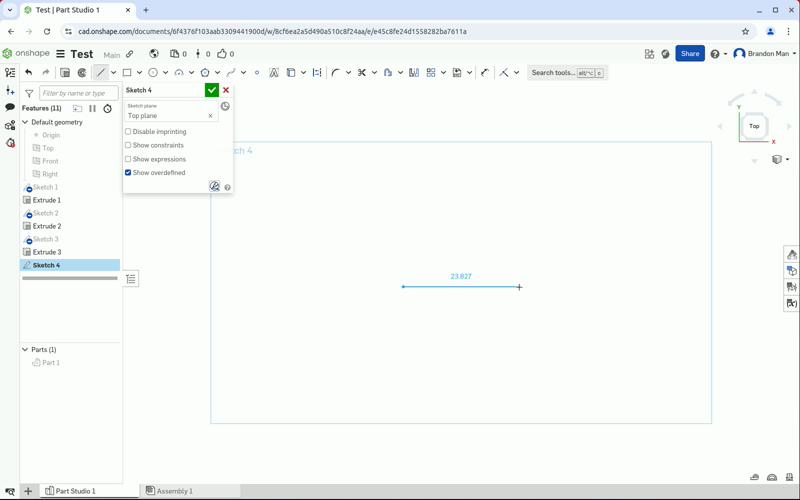
click(519, 286)
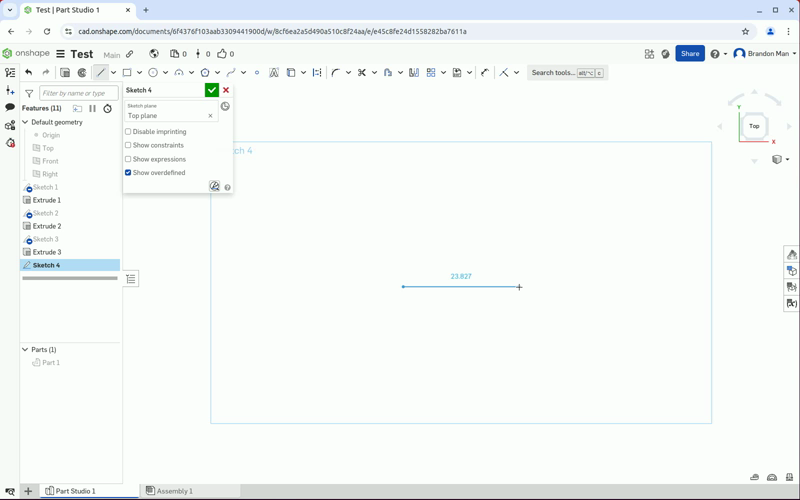
key_up(shift)
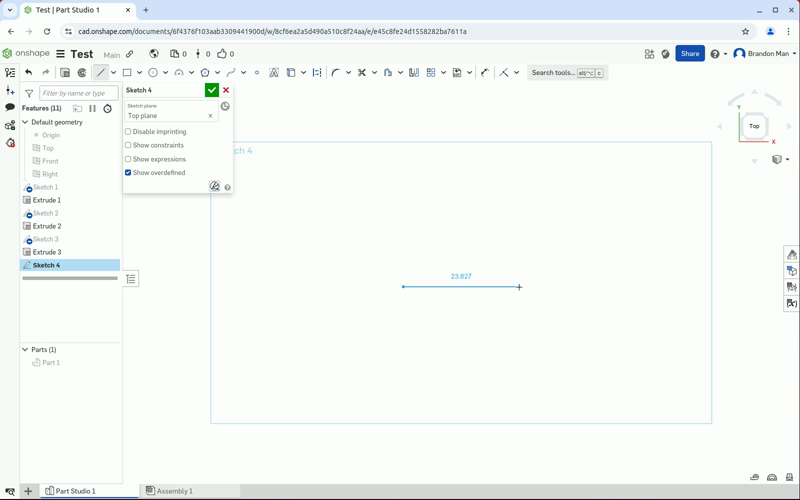
key_down(shift)
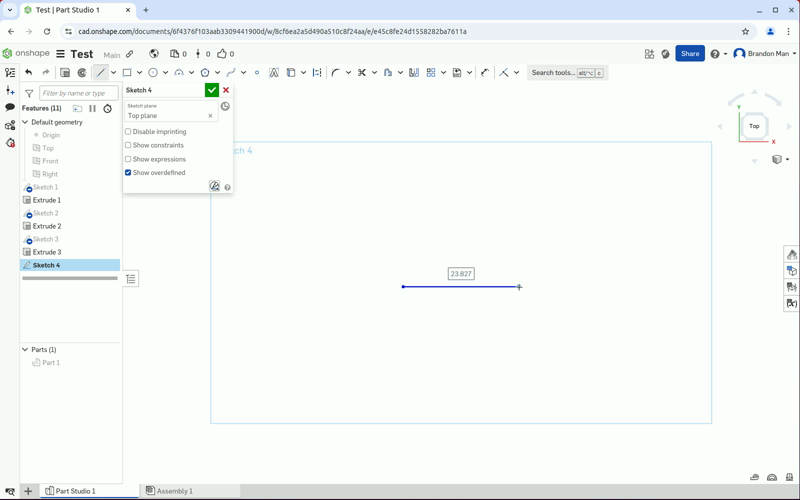
mouse_move(549, 286)
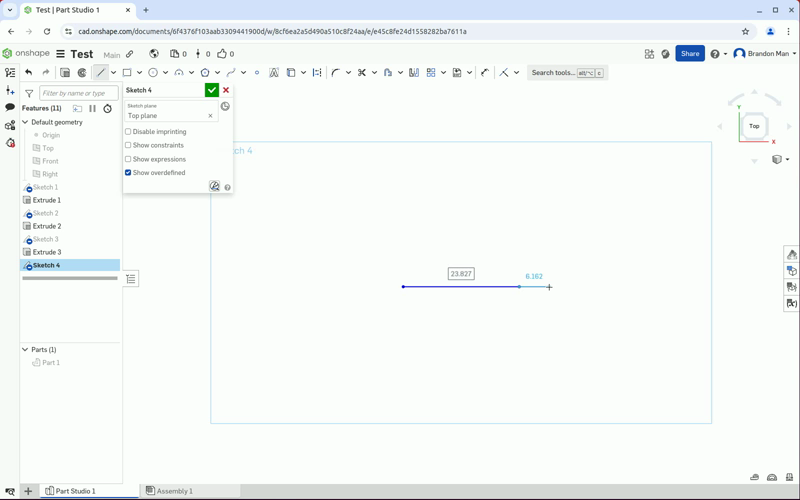
mouse_move(519, 259)
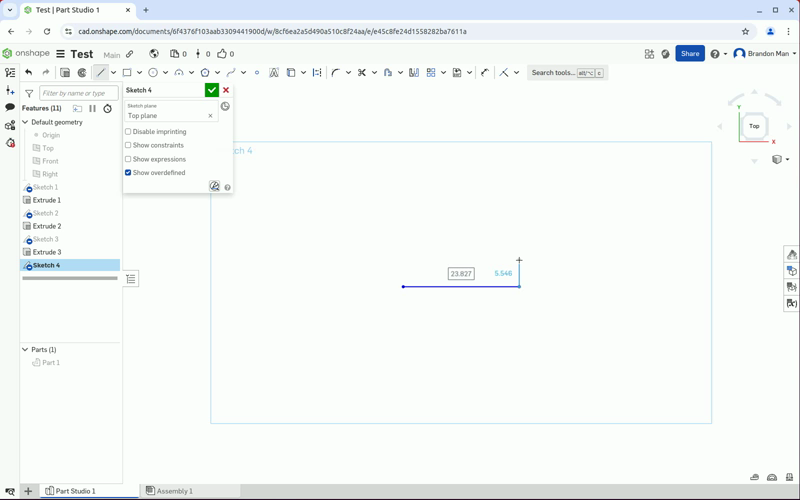
click(519, 259)
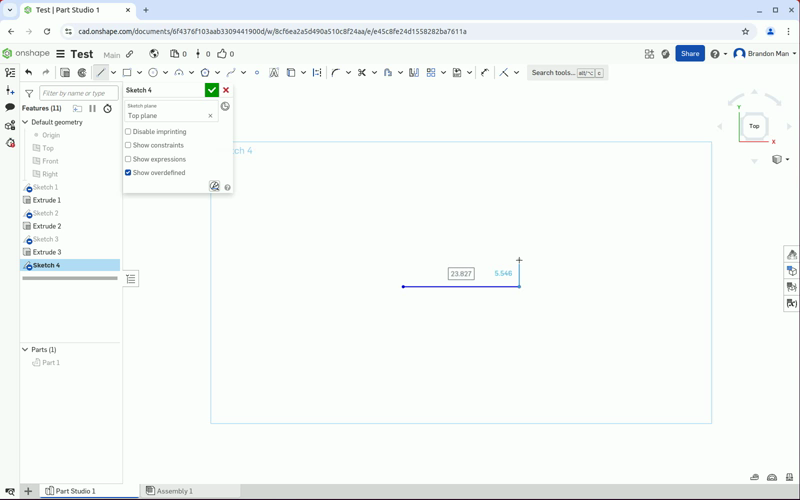
key_up(shift)
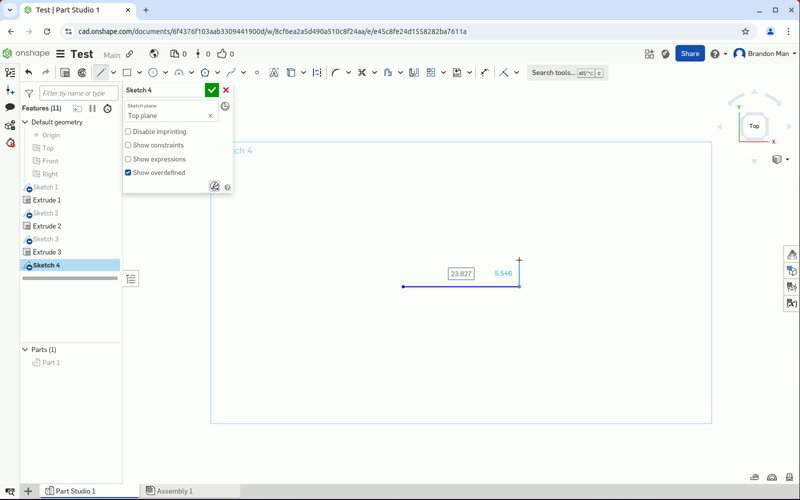
key_down(shift)
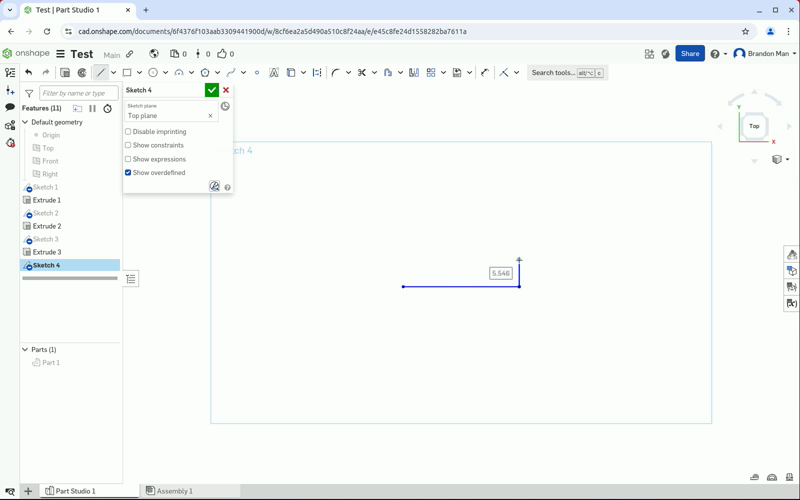
mouse_move(403, 259)
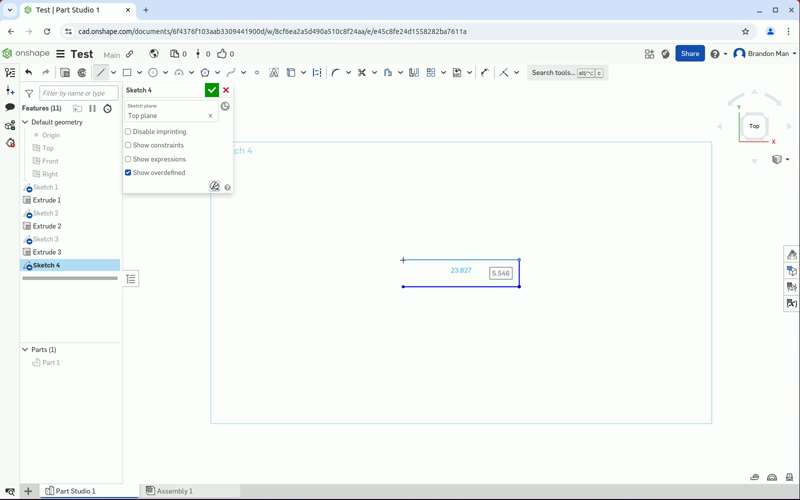
click(403, 259)
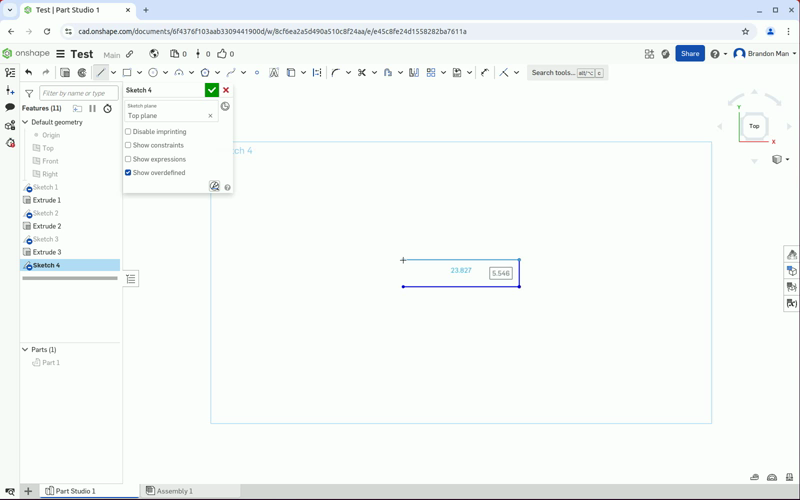
key_up(shift)
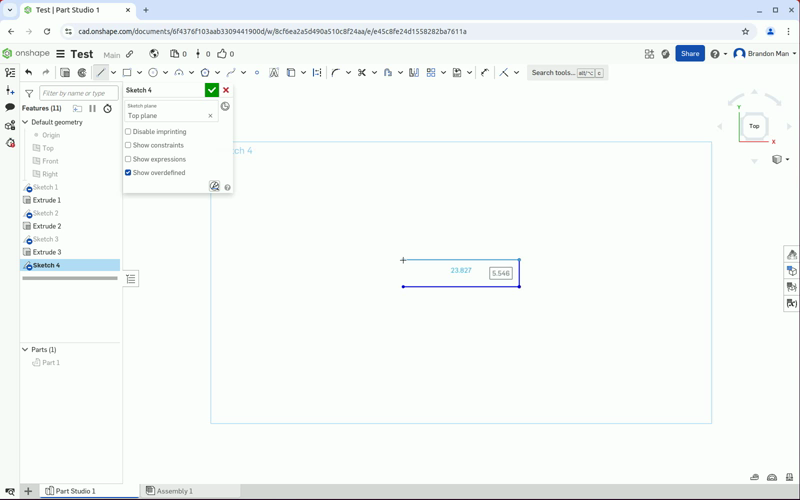
mouse_move(433, 259)
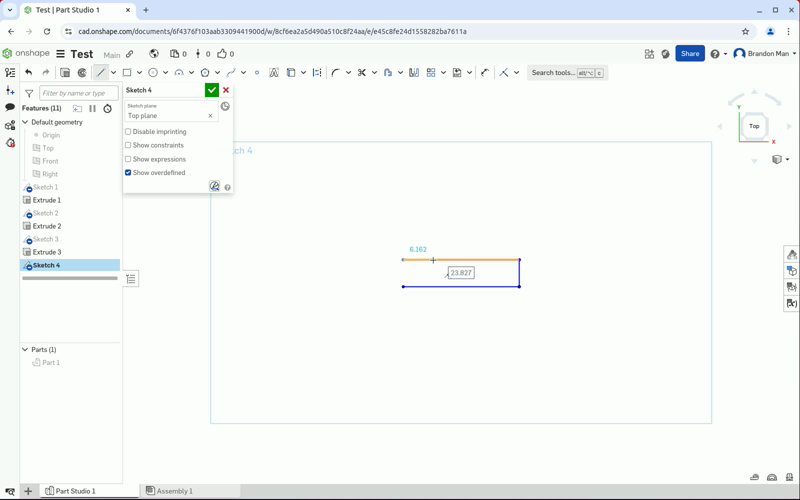
key_down(shift)
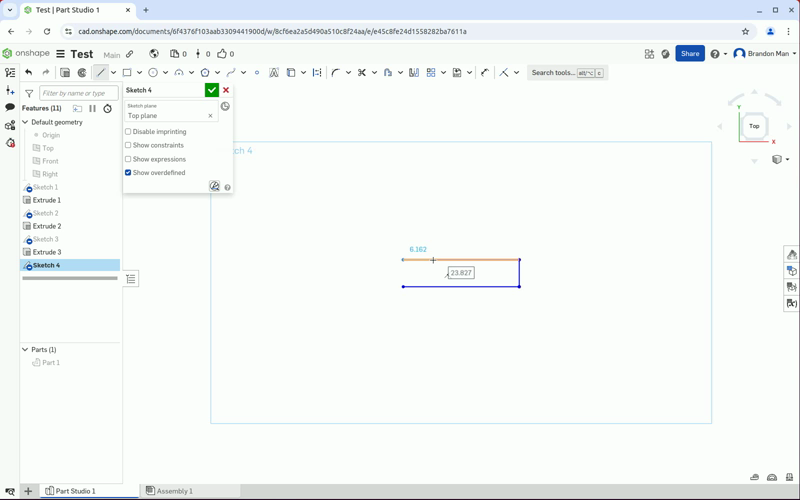
mouse_move(403, 286)
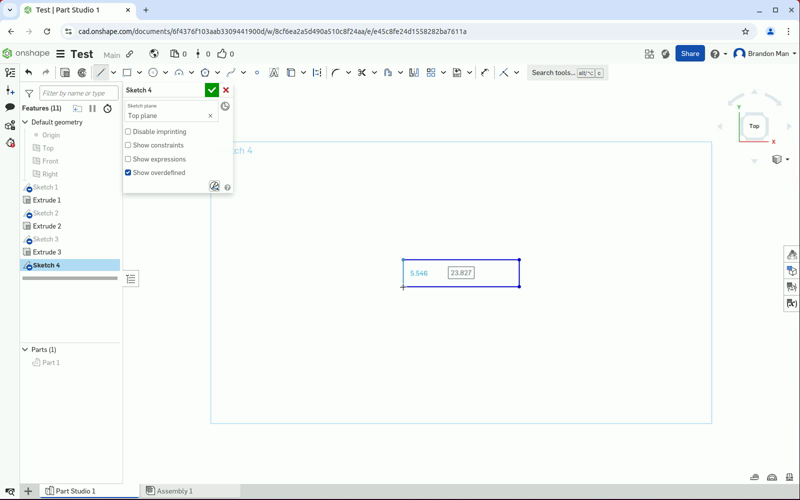
key_up(shift)
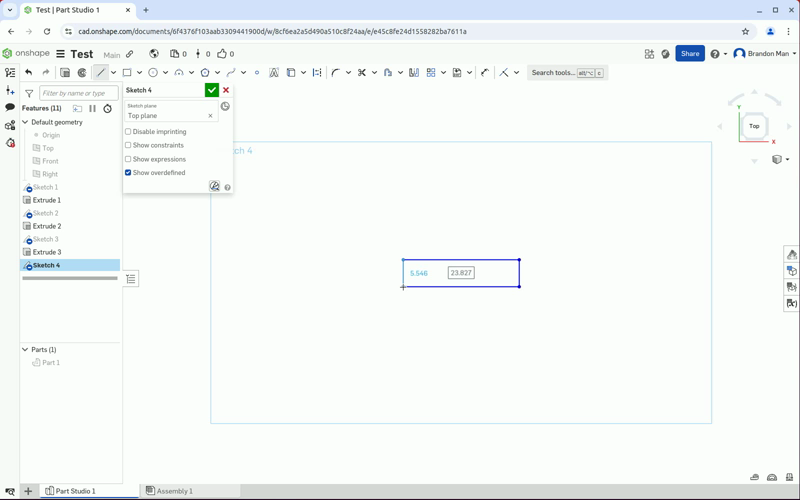
click(403, 286)
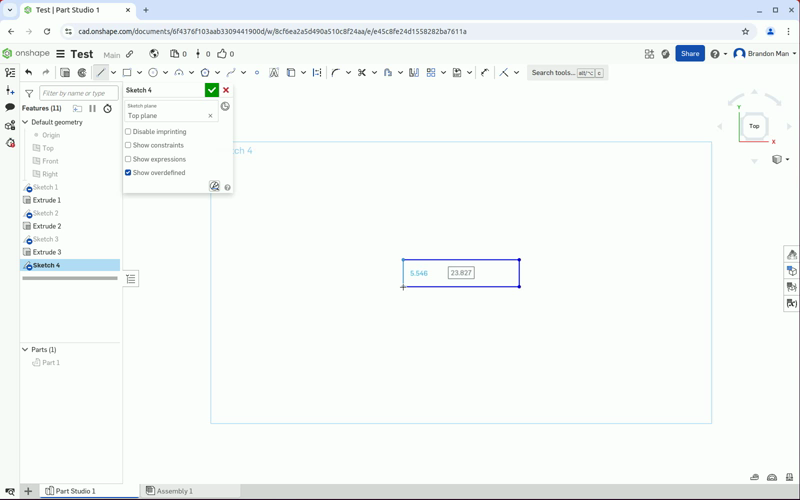
key(esc)
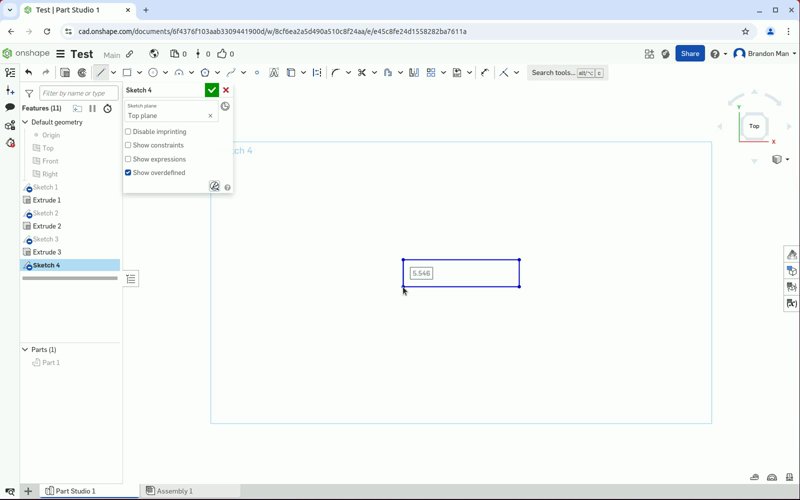
mouse_move(494, 276)
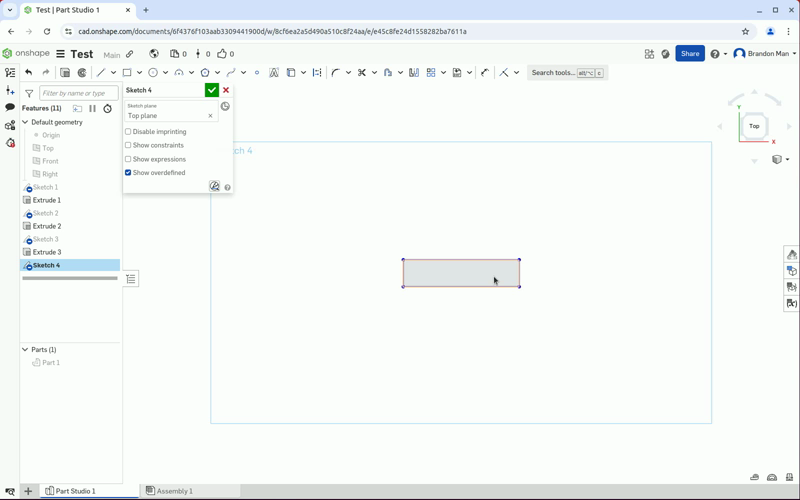
click(494, 276)
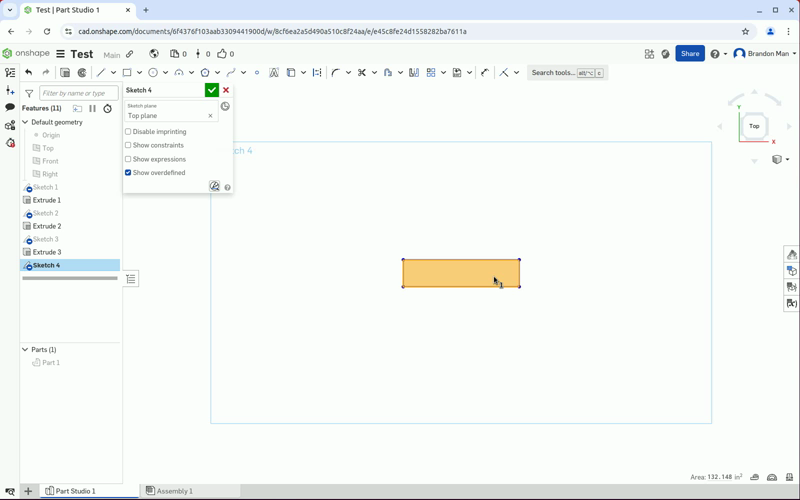
mouse_move(73, 352)
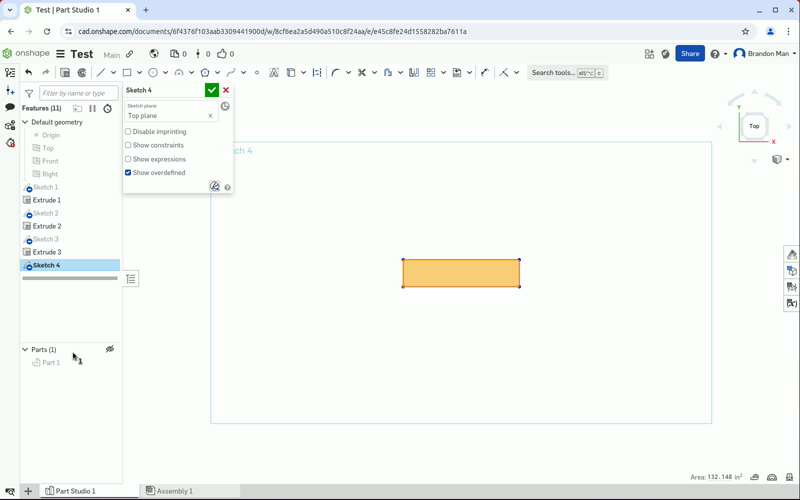
key(shift+y)
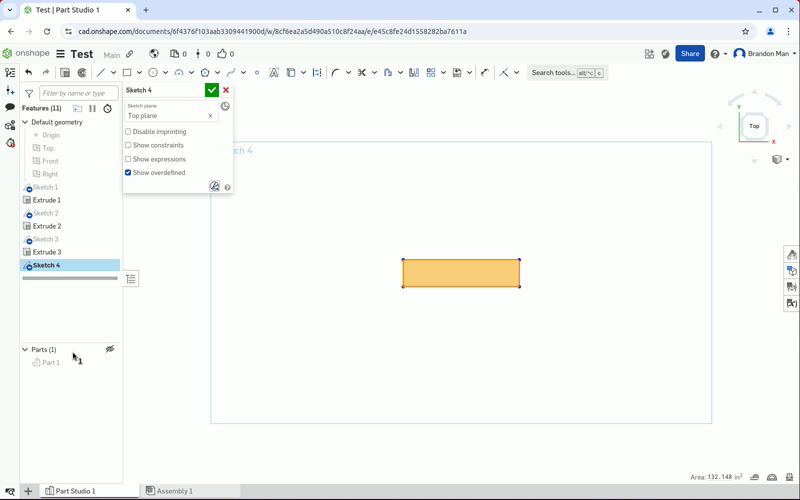
key(shift+e)
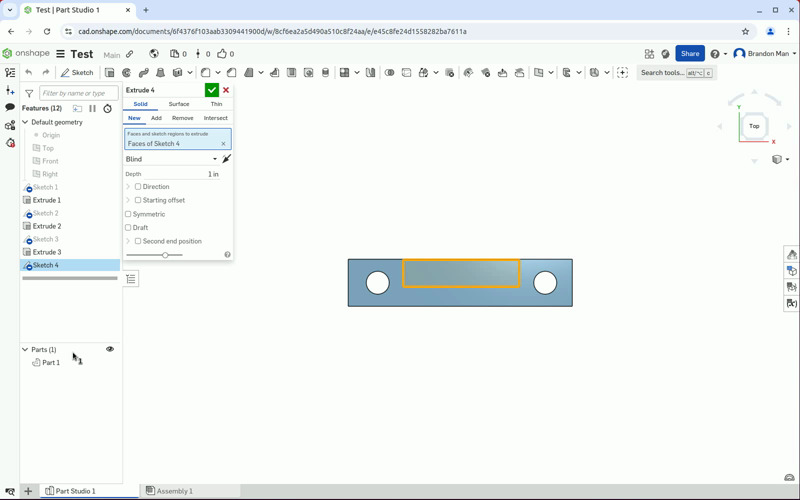
mouse_move(143, 106)
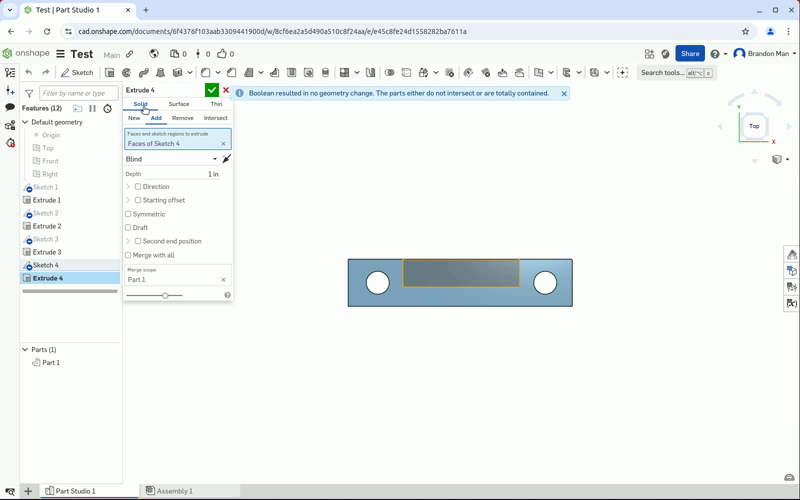
click(143, 106)
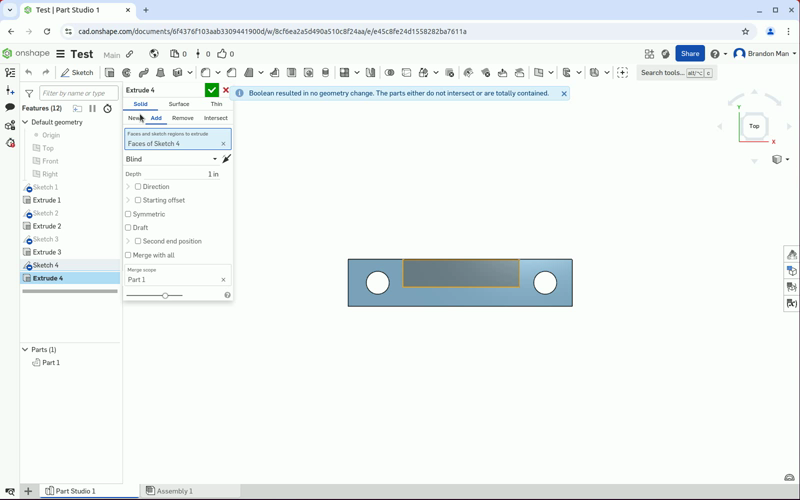
mouse_move(137, 120)
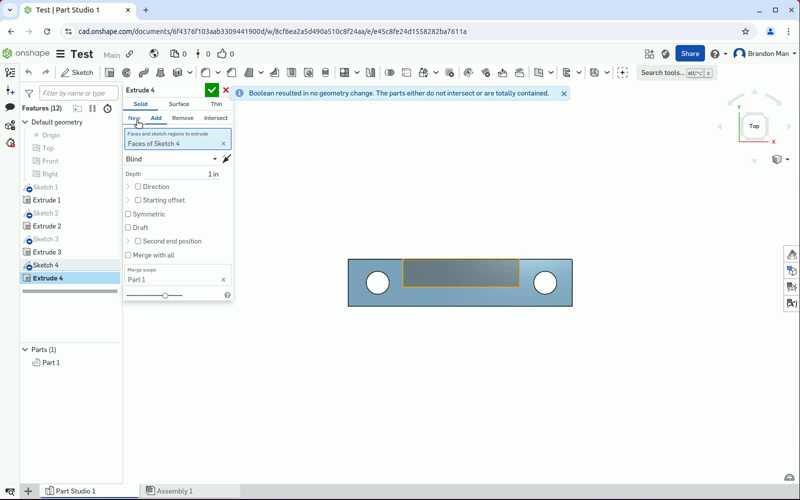
click(137, 120)
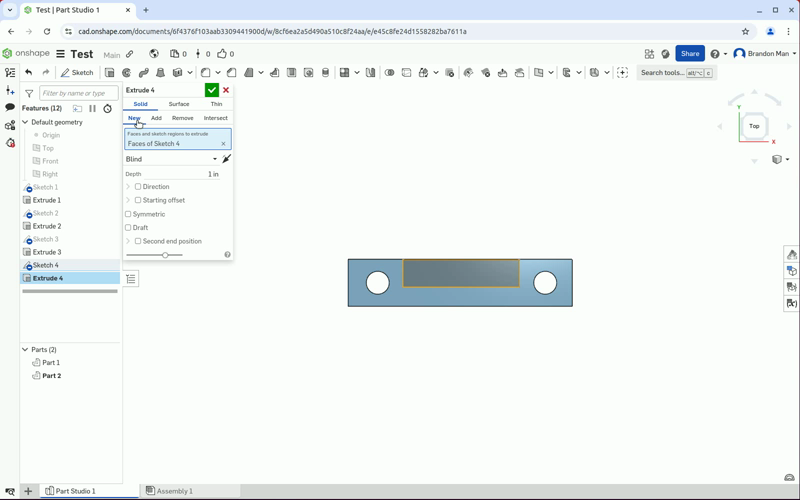
key(tab, 4)
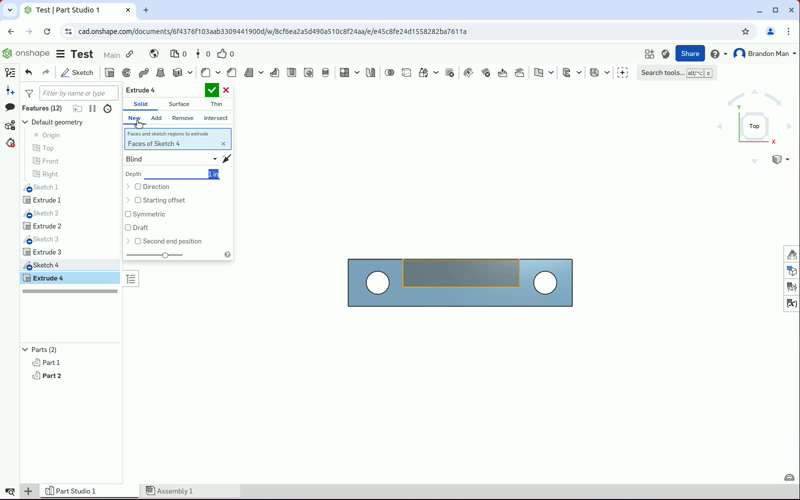
text(-5.296)
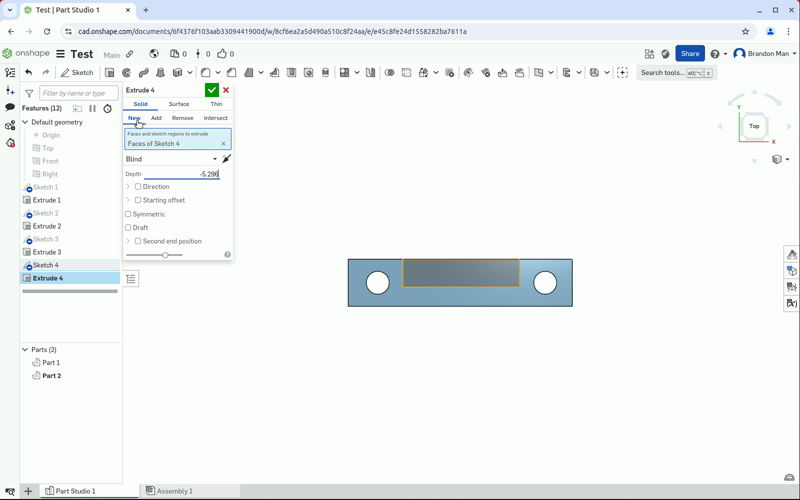
key(enter)
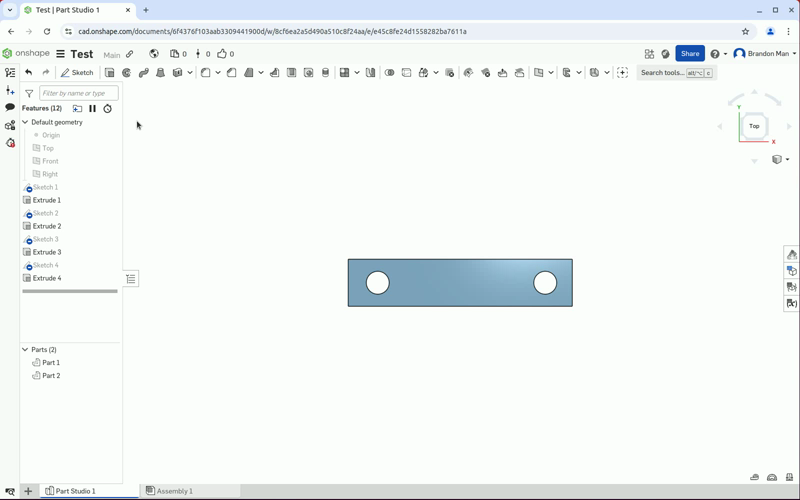
key(shift+h)
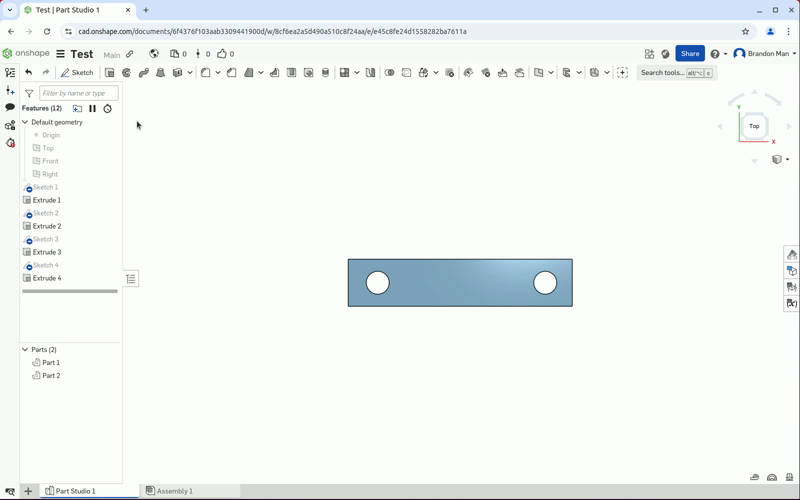
key(shift+h)
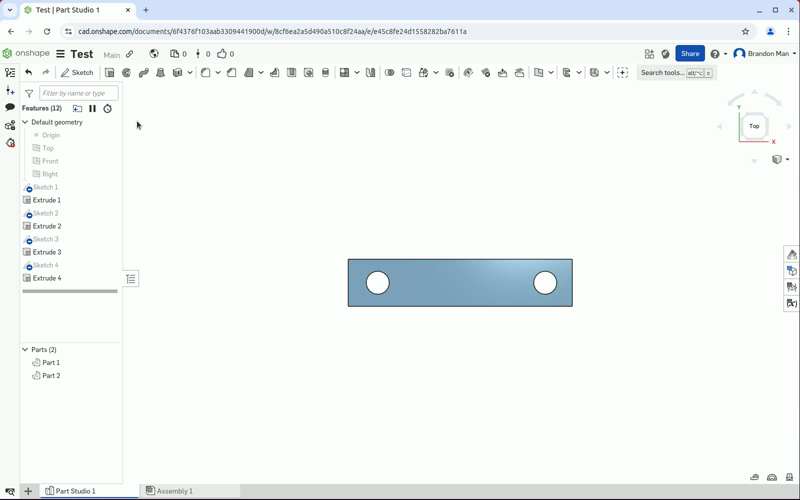
mouse_move(73, 189)
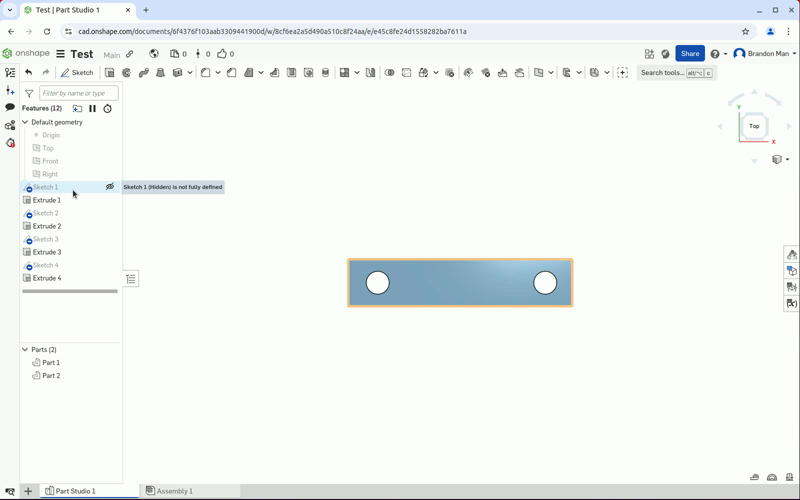
click(73, 189)
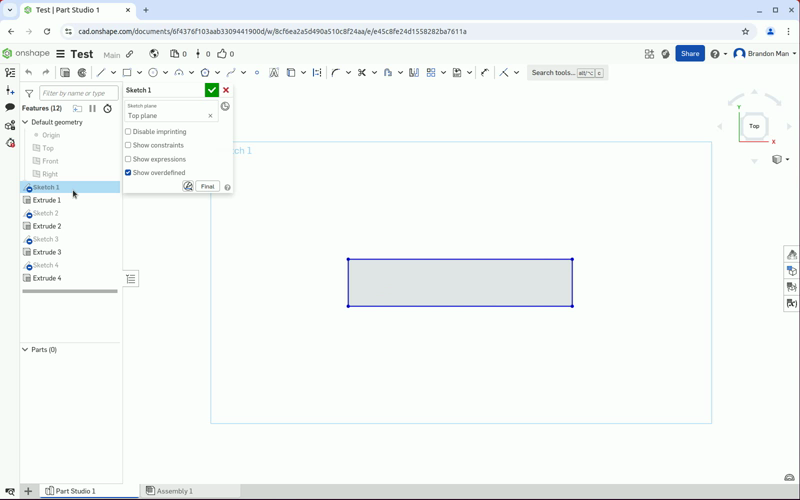
mouse_move(229, 92)
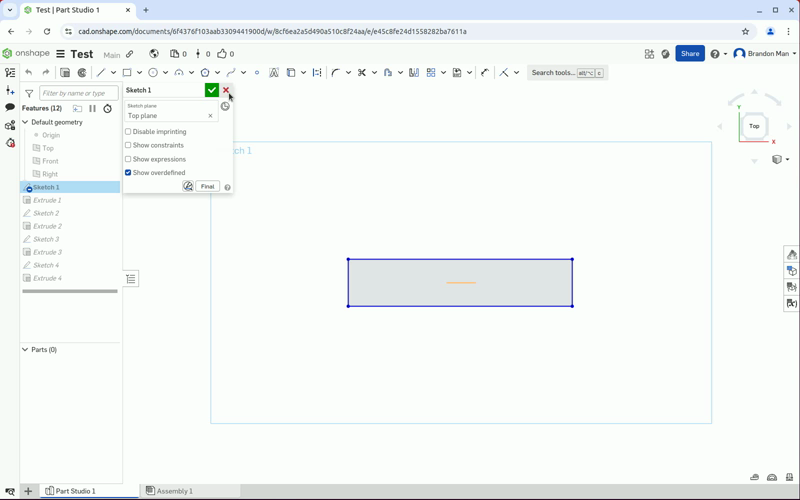
click(229, 92)
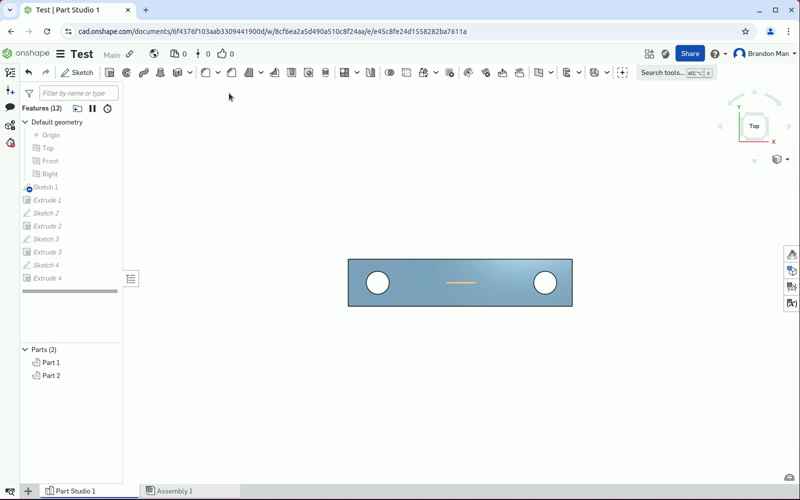
mouse_move(73, 352)
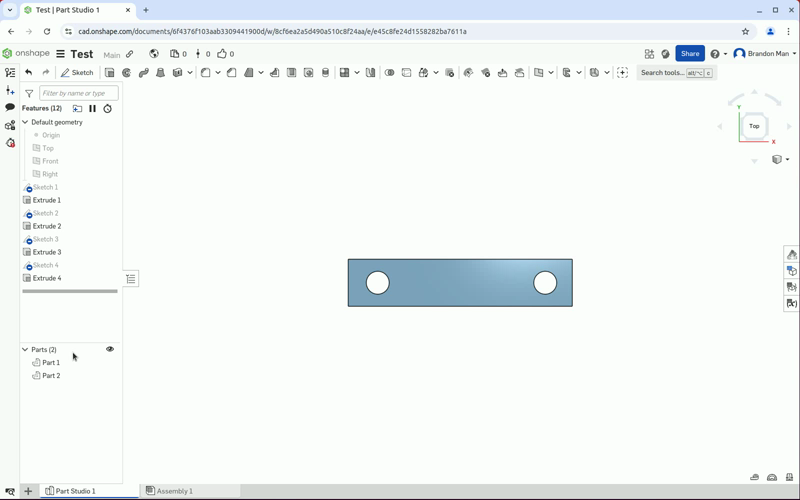
key(y)
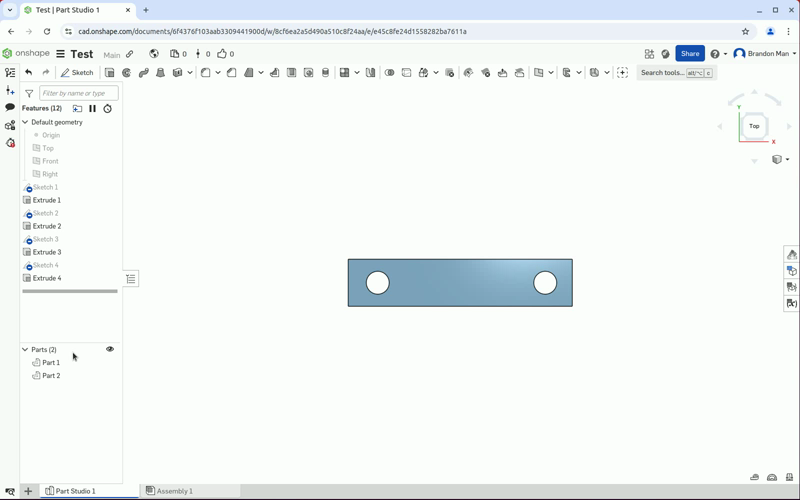
key(shift+p)
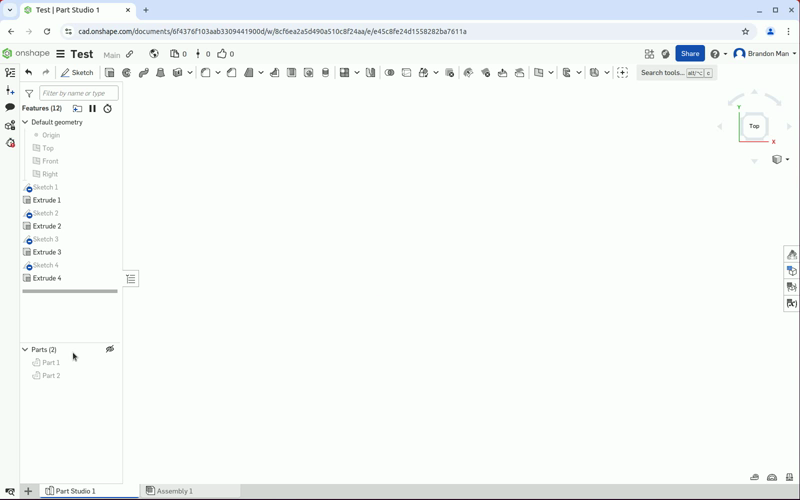
key(space)
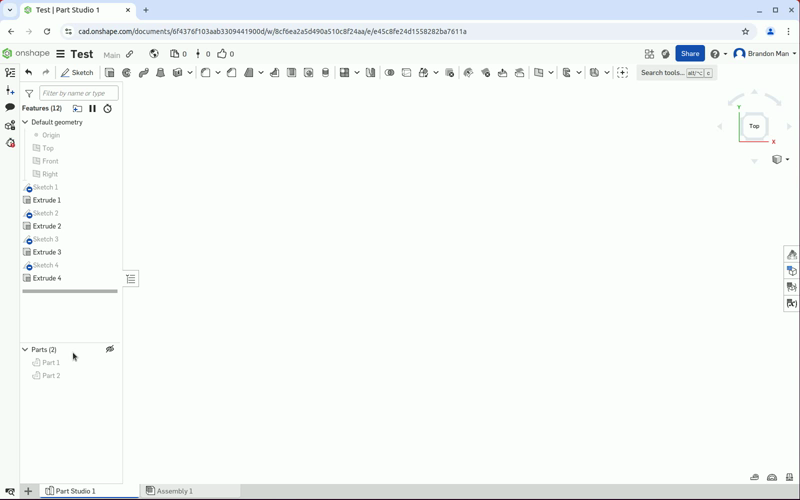
key_down(shift)
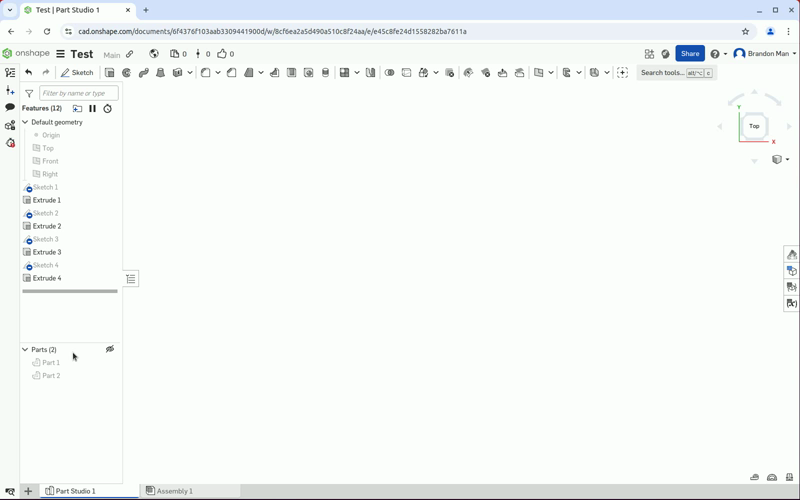
key(up)
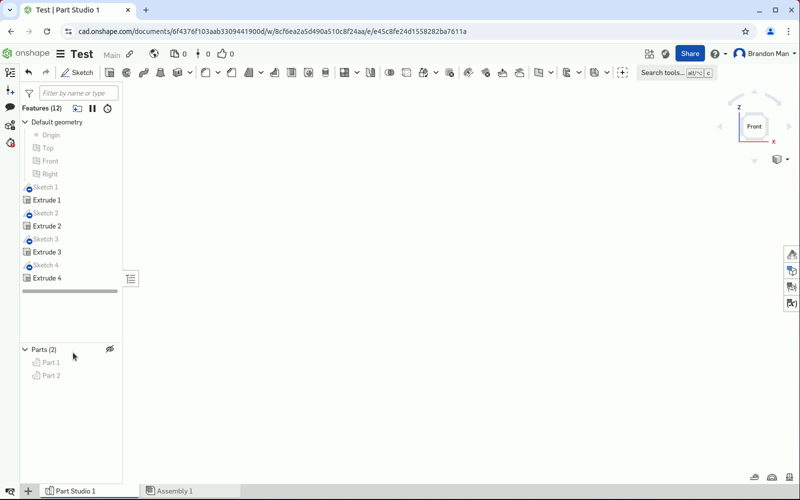
key_up(shift)
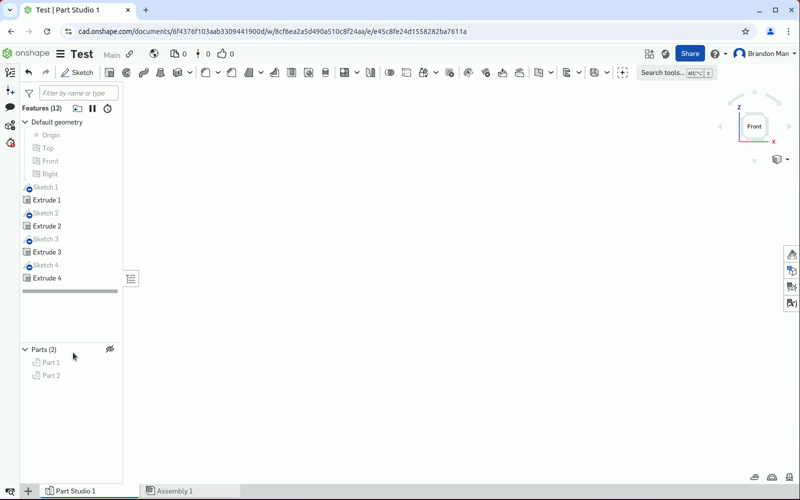
mouse_move(73, 352)
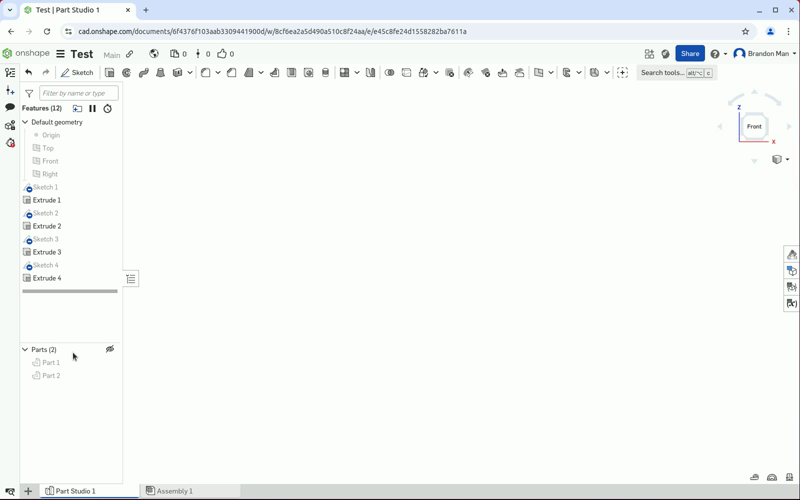
key(shift+y)
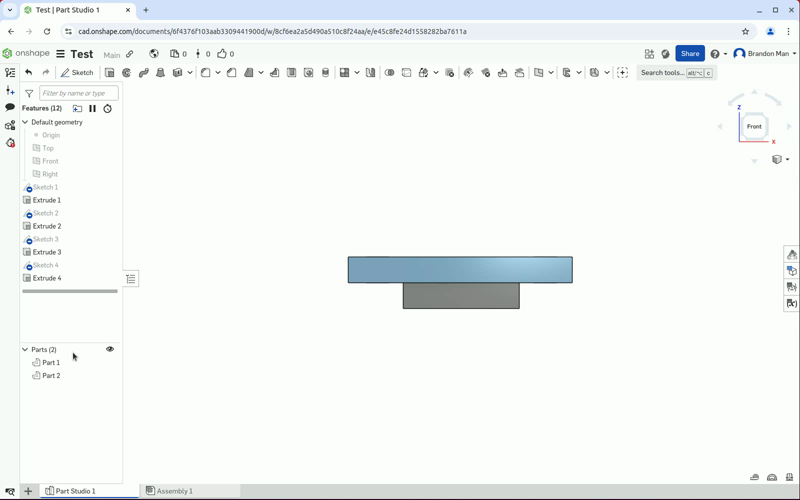
mouse_move(541, 75)
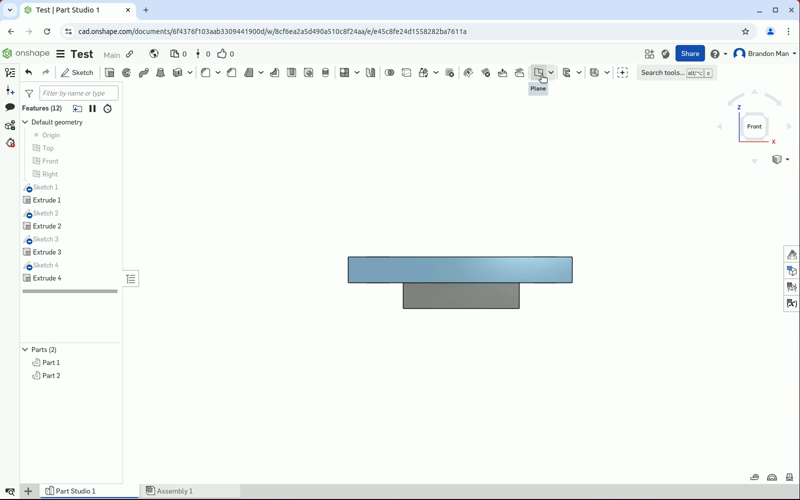
click(541, 75)
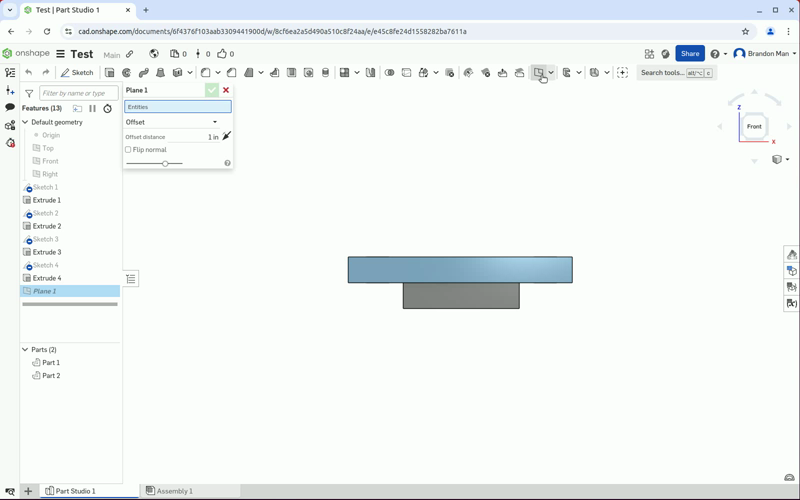
mouse_move(73, 163)
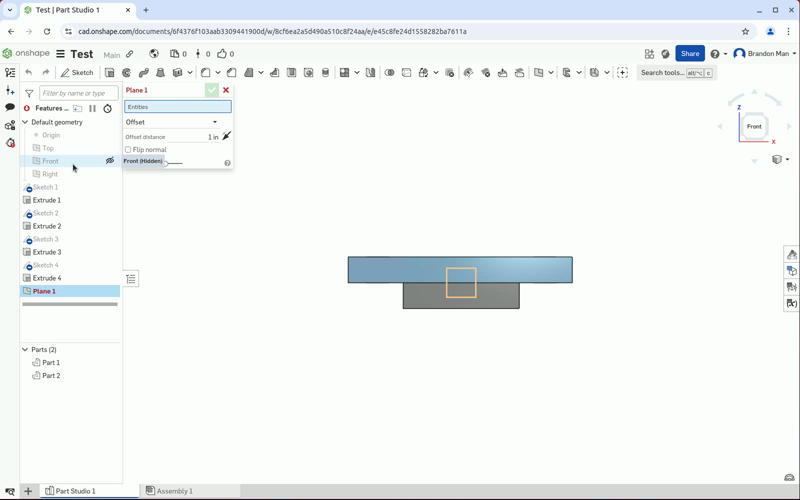
click(73, 163)
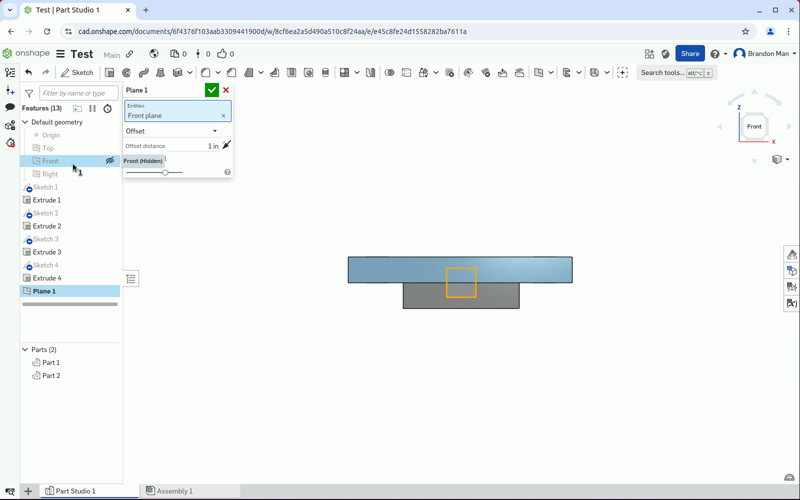
key(tab, 2)
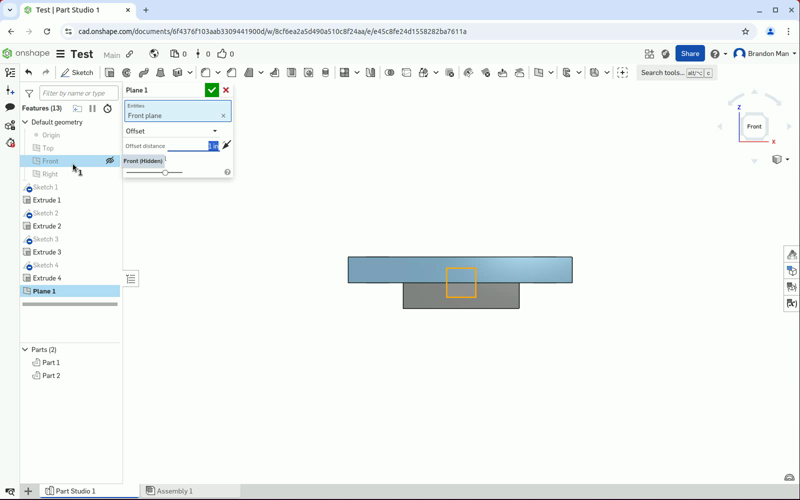
text(0.709)
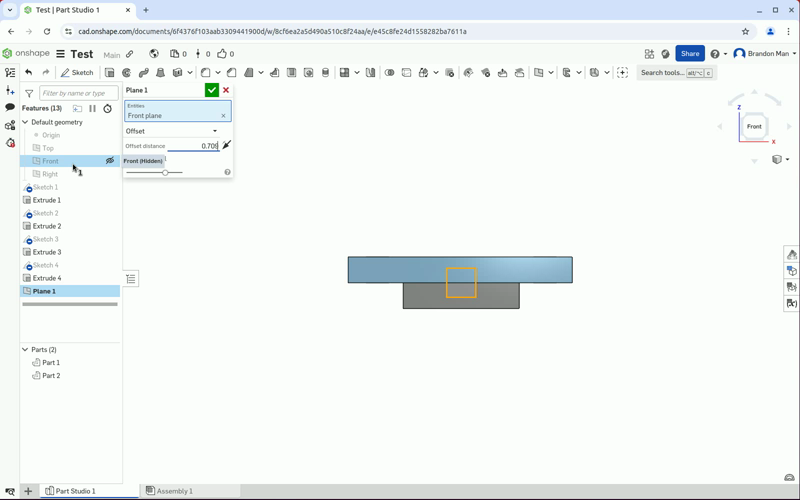
key(enter, 2)
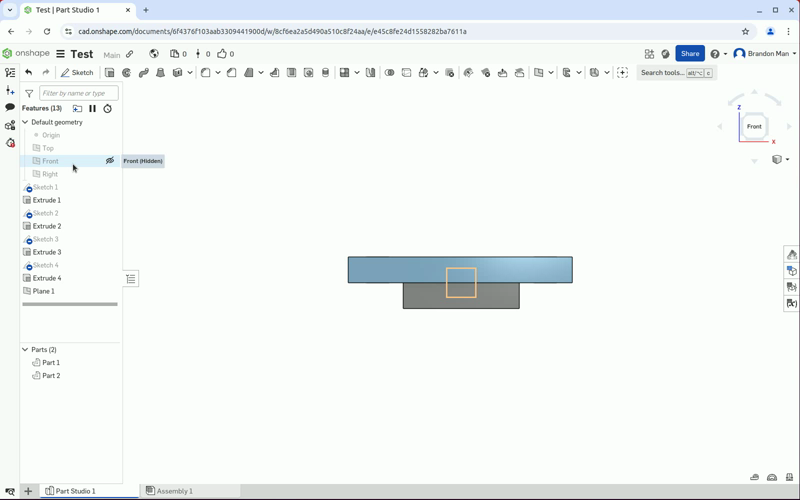
key(shift+s)
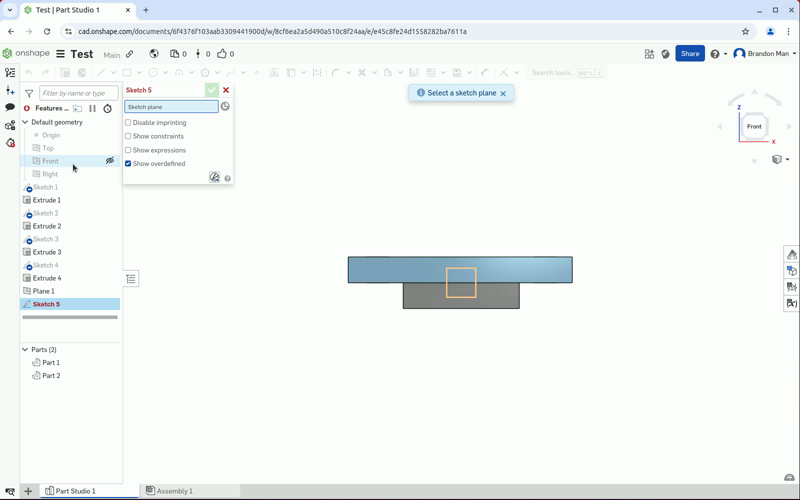
mouse_move(73, 293)
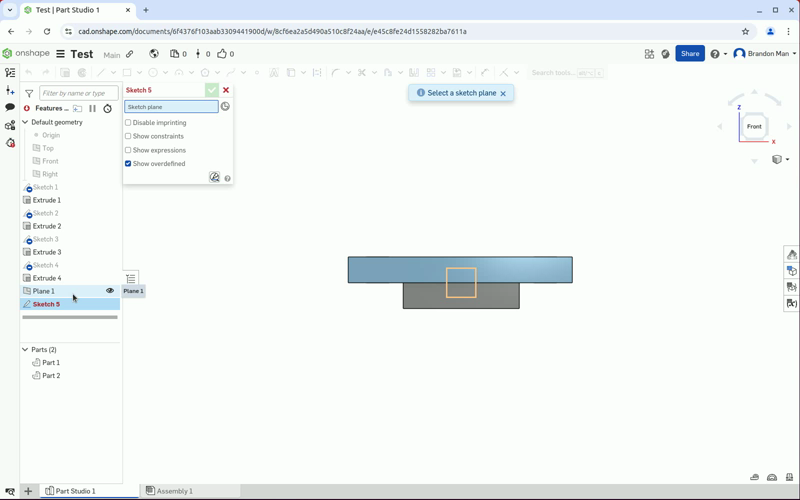
click(73, 293)
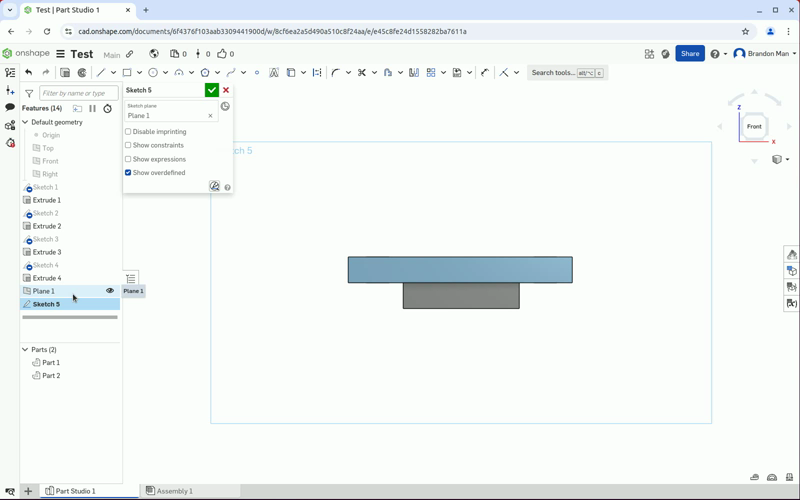
mouse_move(73, 352)
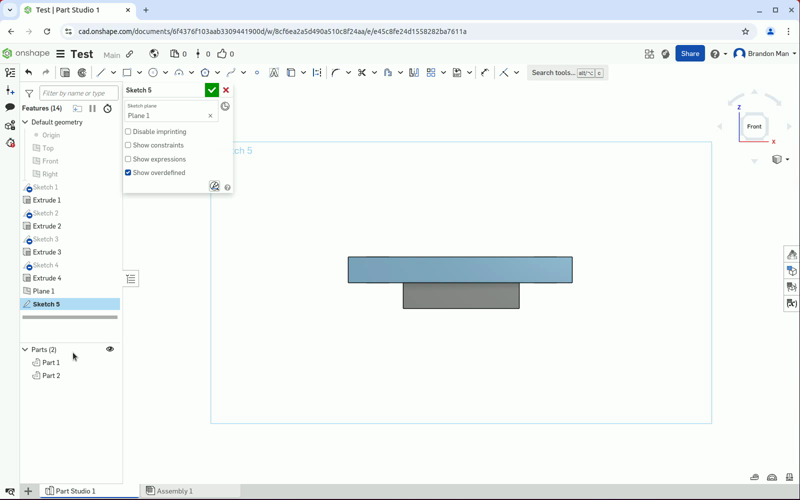
key(y)
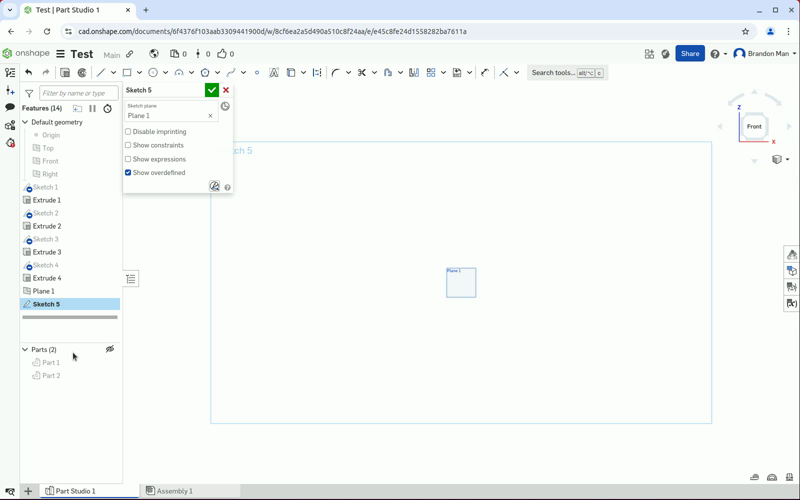
key(l)
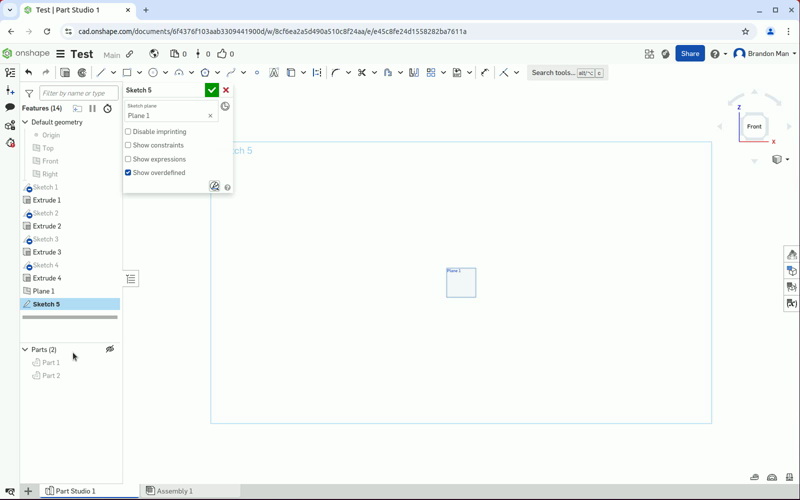
key_down(shift)
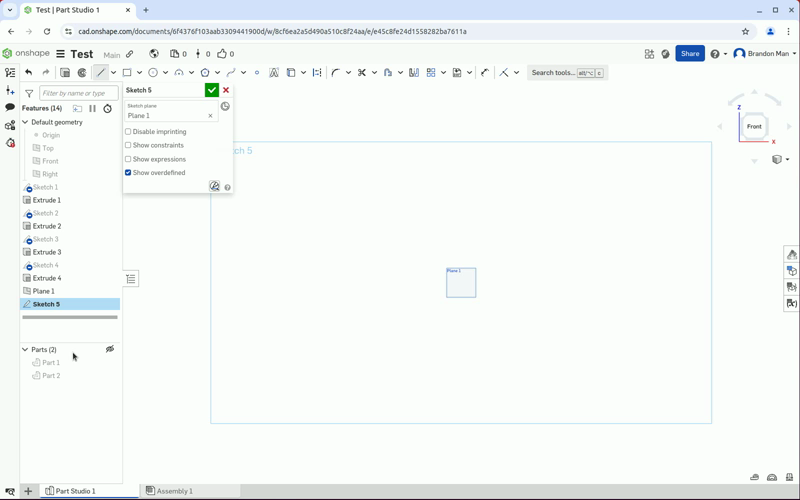
mouse_move(412, 308)
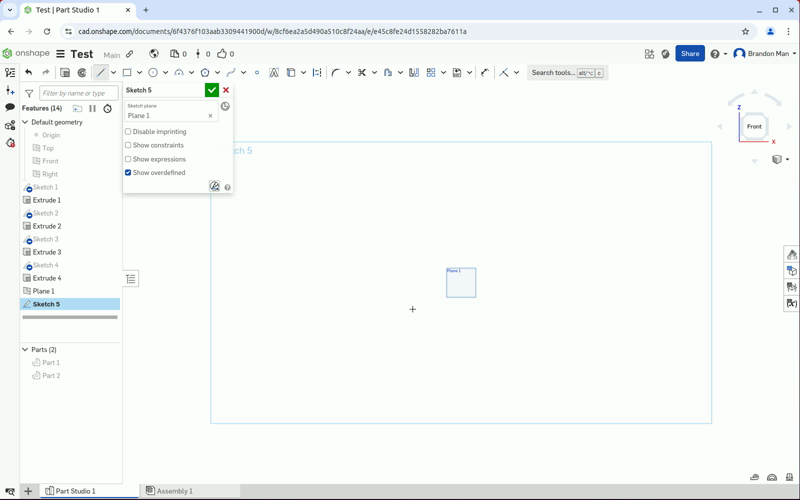
click(412, 308)
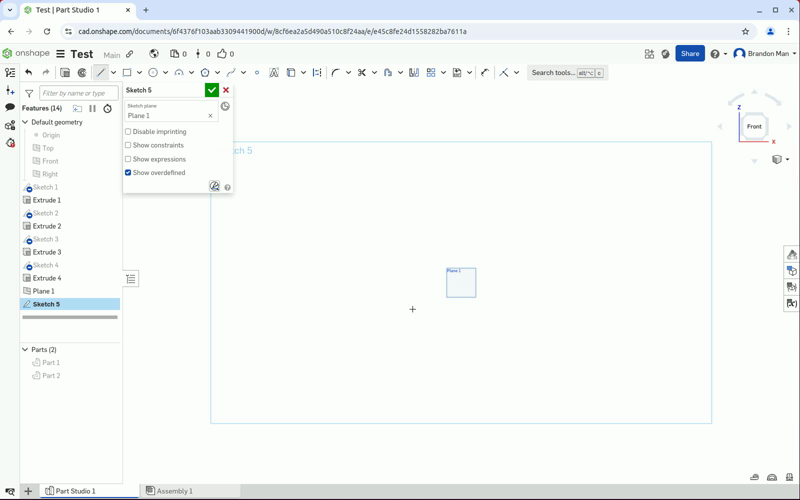
key_up(shift)
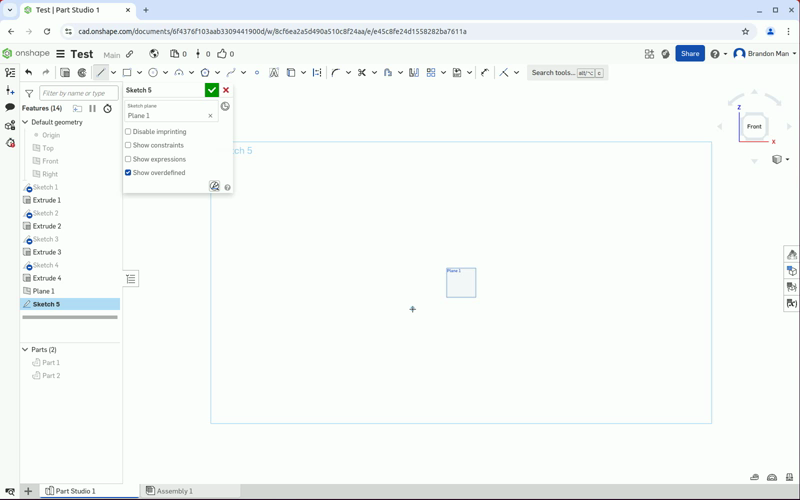
key_down(shift)
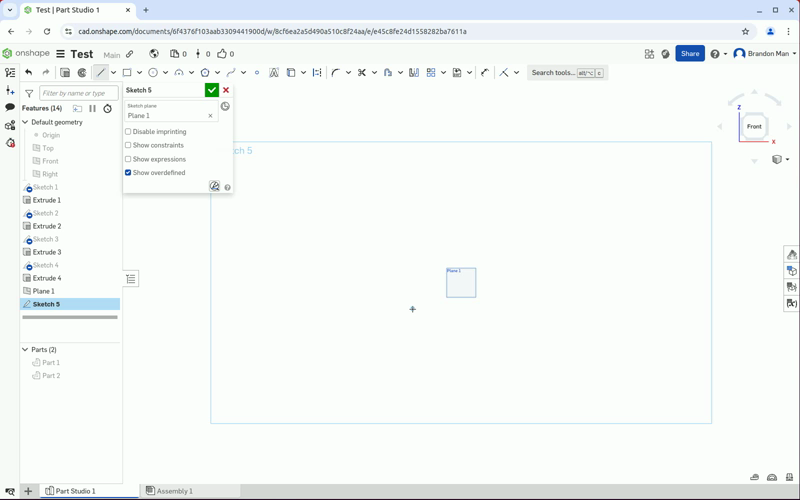
mouse_move(510, 308)
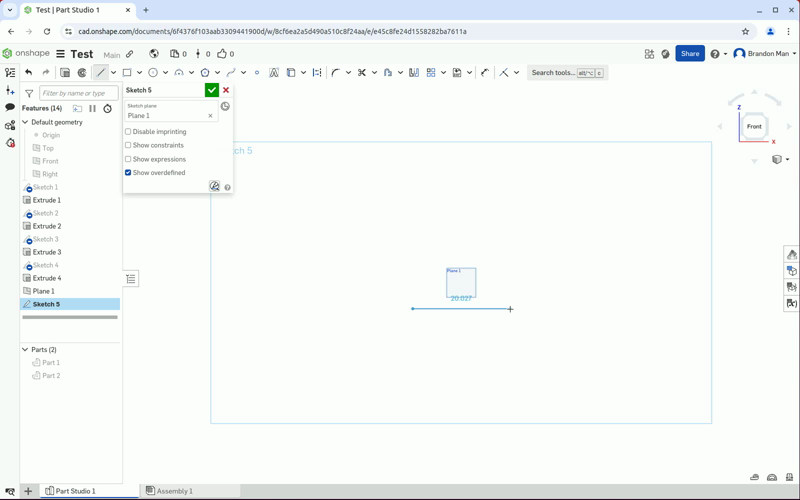
click(510, 308)
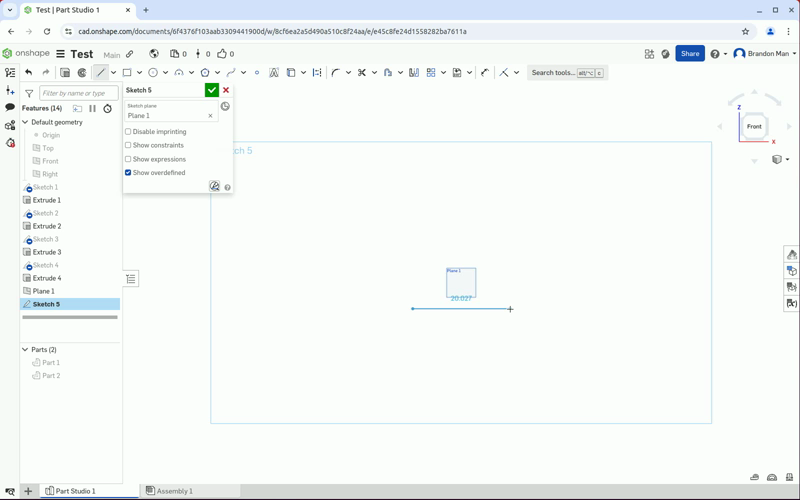
key_up(shift)
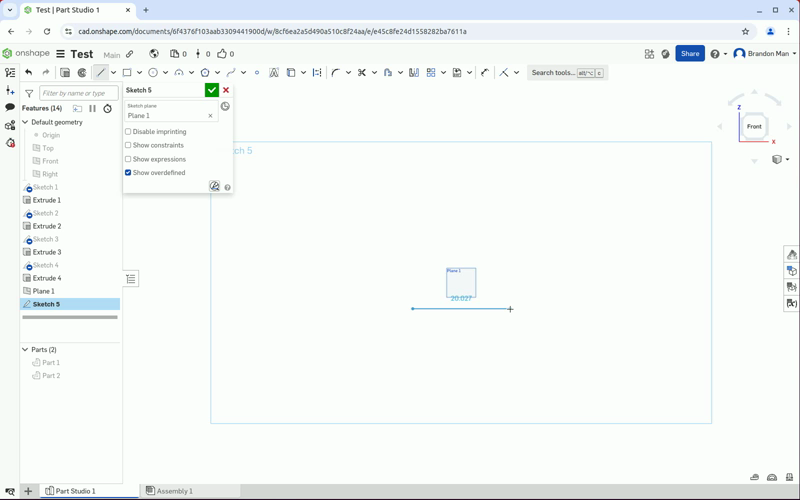
key(esc)
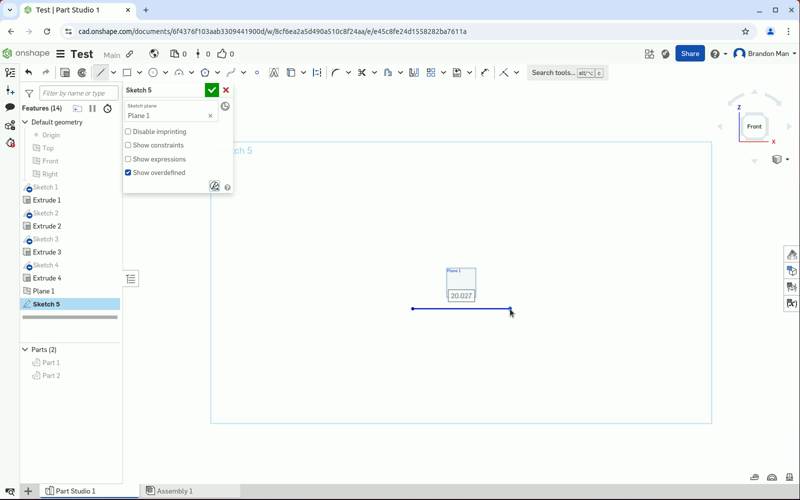
key(a)
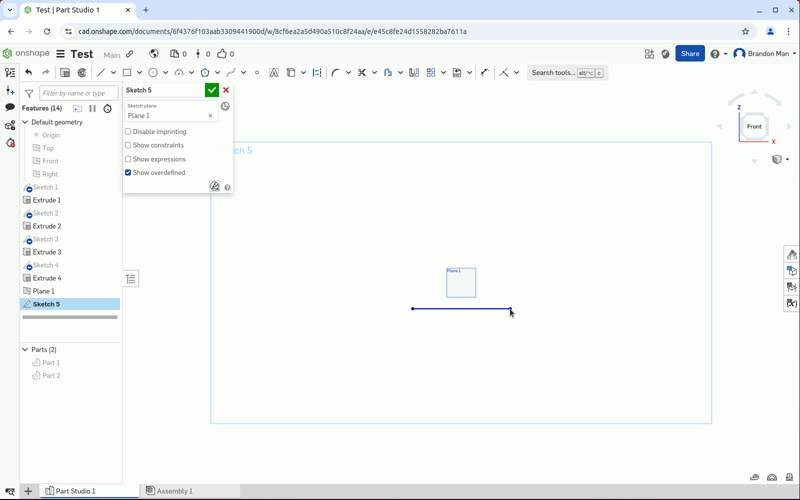
mouse_move(510, 308)
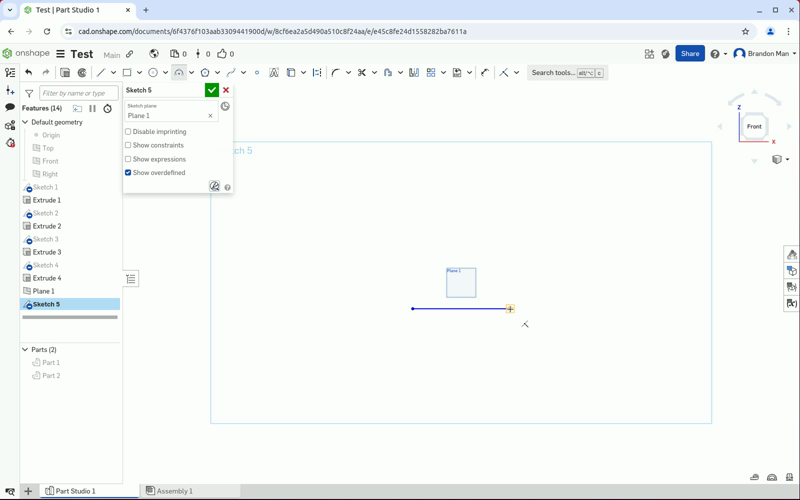
click(510, 308)
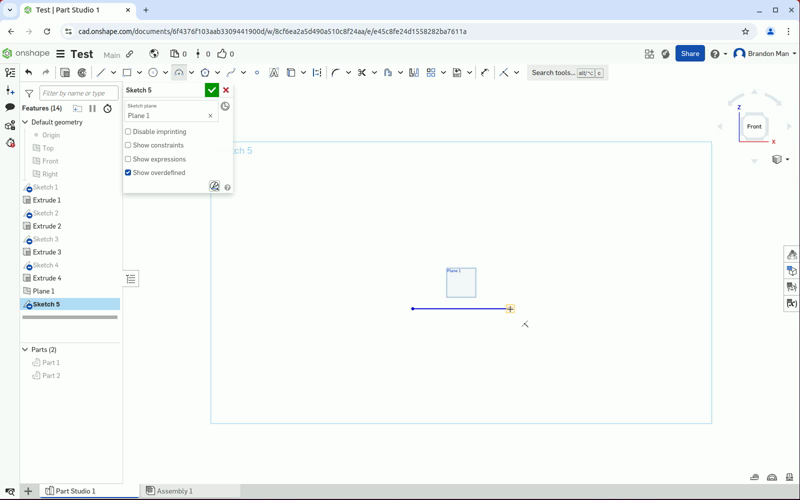
mouse_move(412, 308)
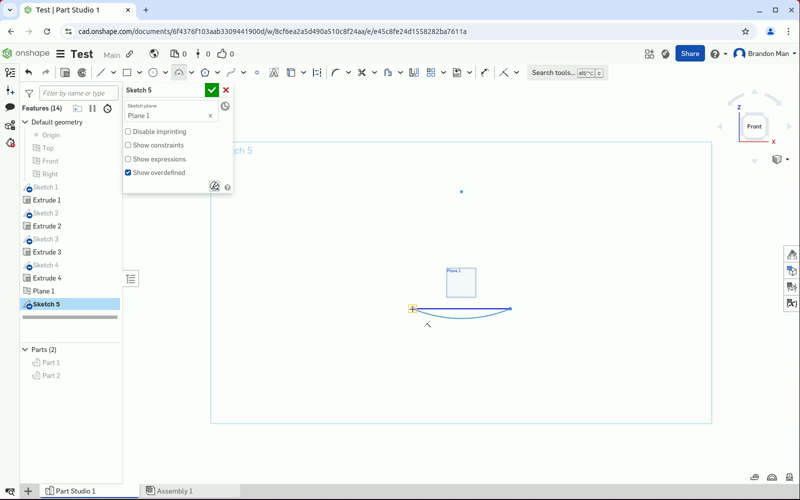
click(412, 308)
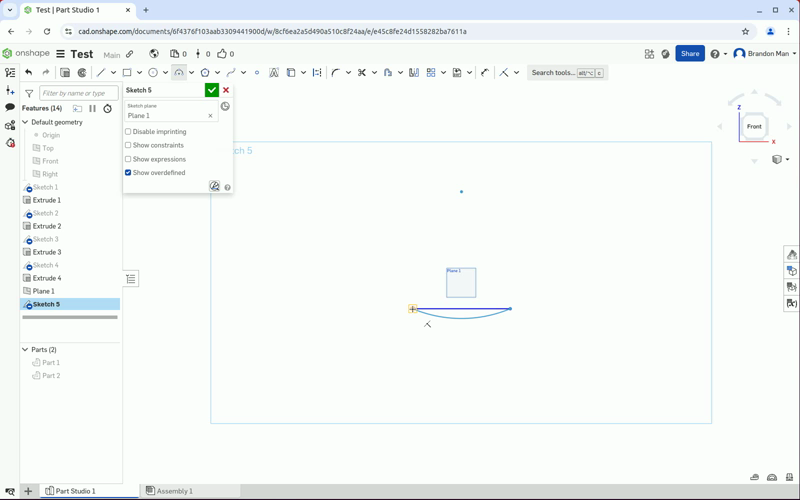
key_down(shift)
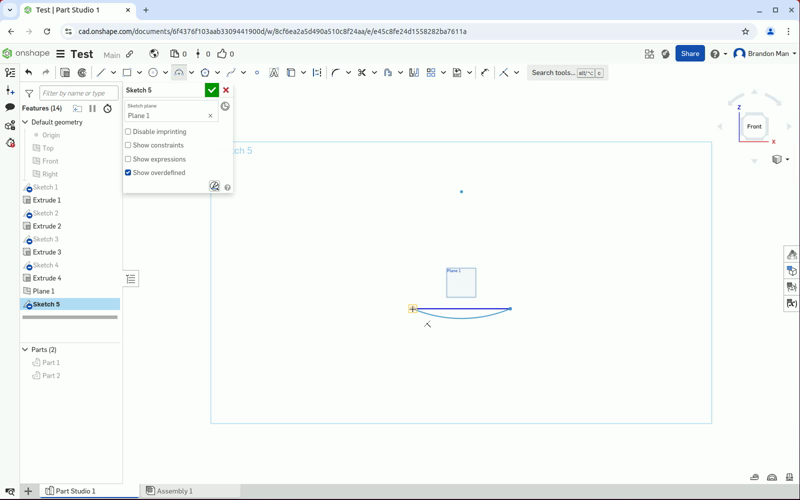
mouse_move(461, 282)
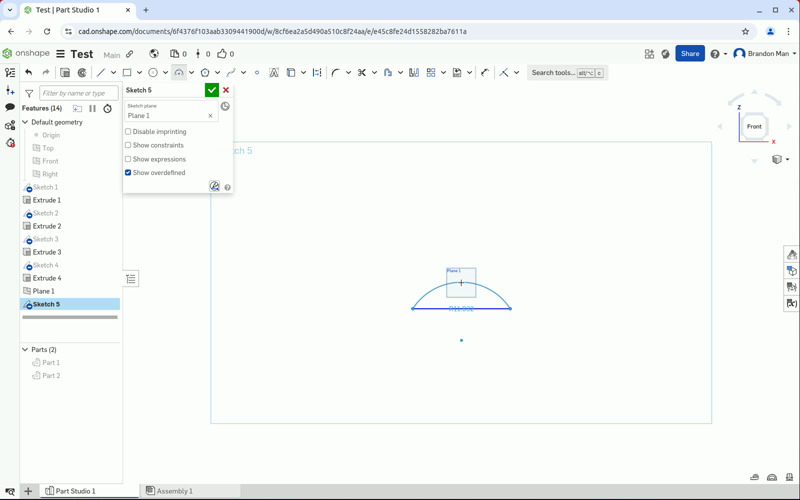
click(461, 282)
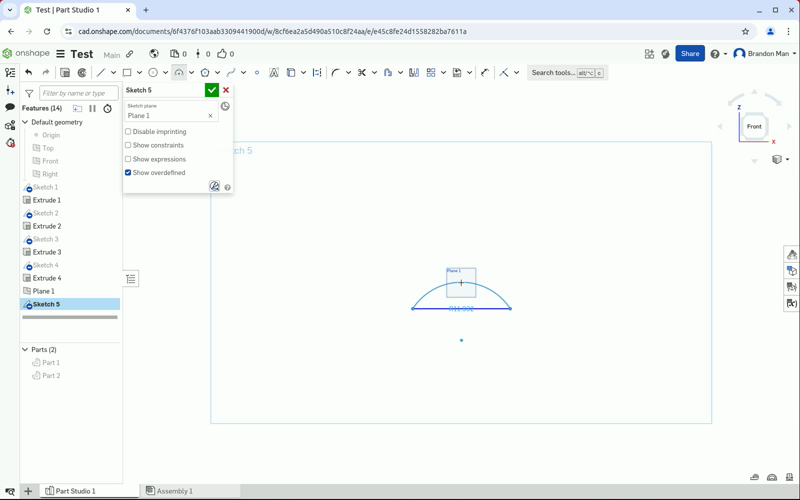
key_up(shift)
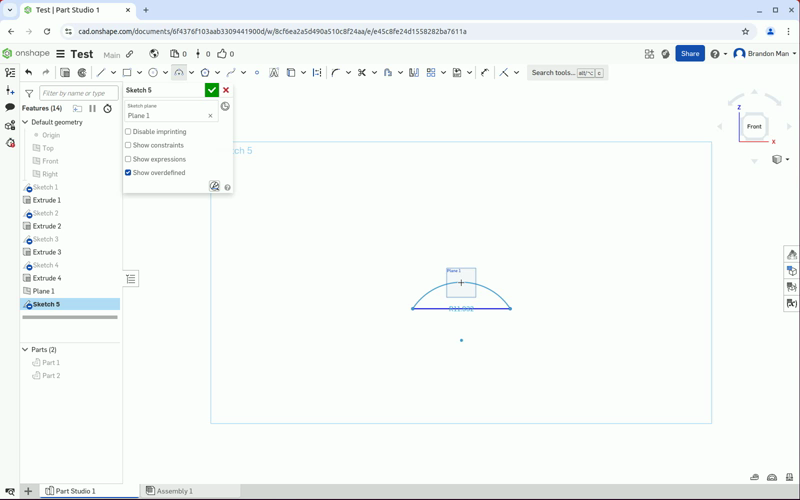
key(esc)
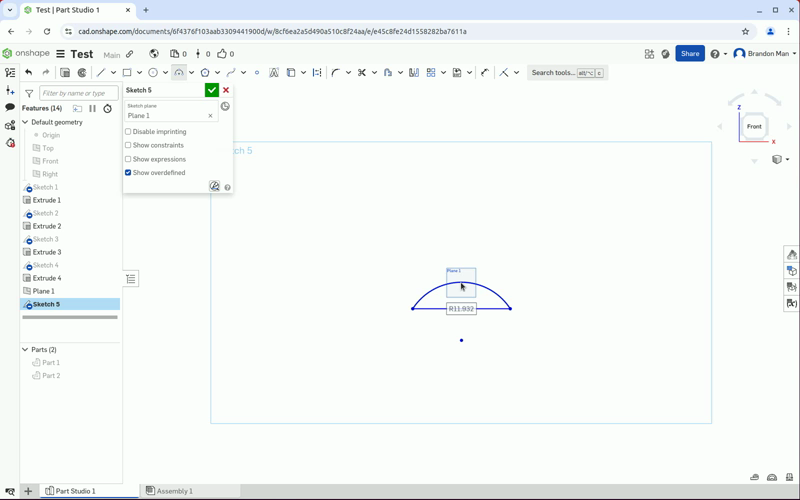
mouse_move(436, 305)
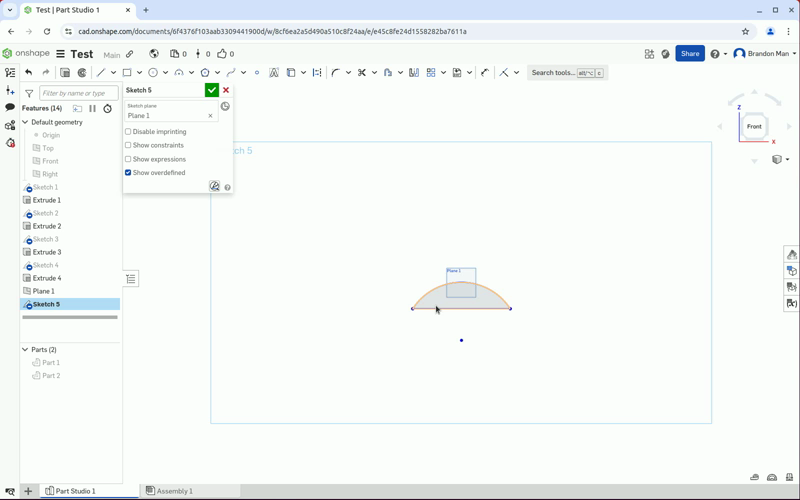
click(436, 305)
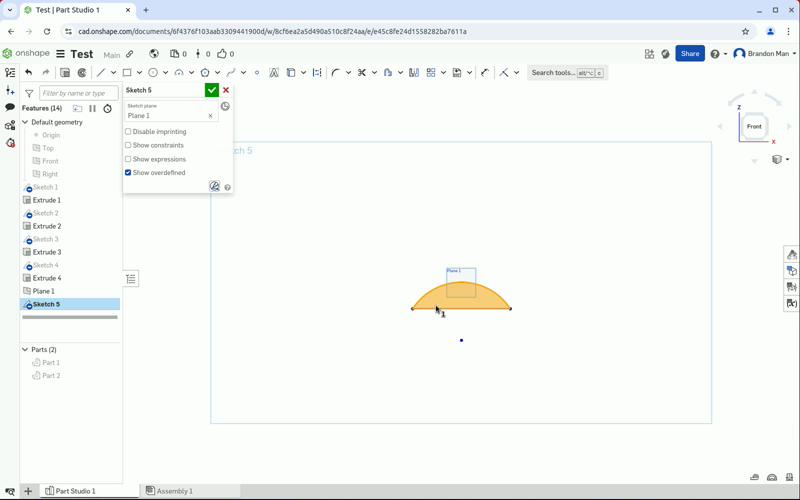
mouse_move(73, 352)
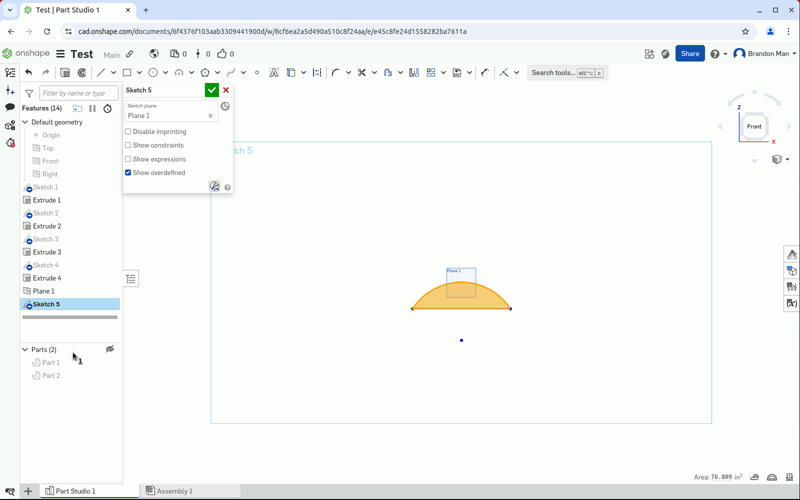
key(shift+y)
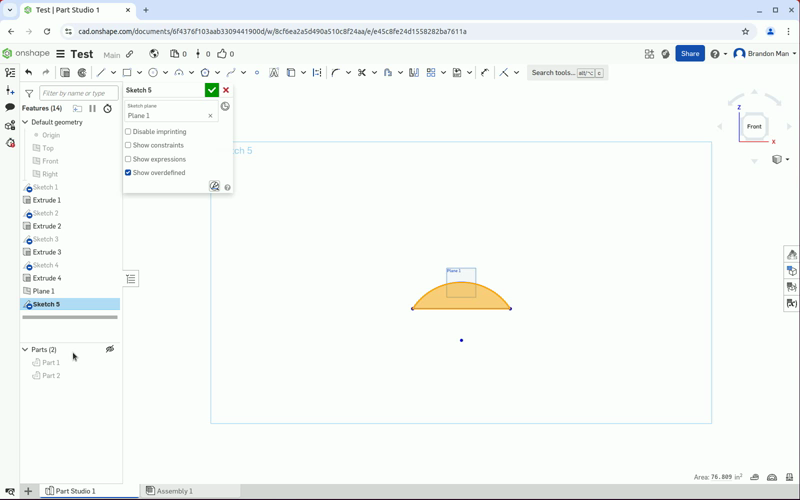
key(shift+e)
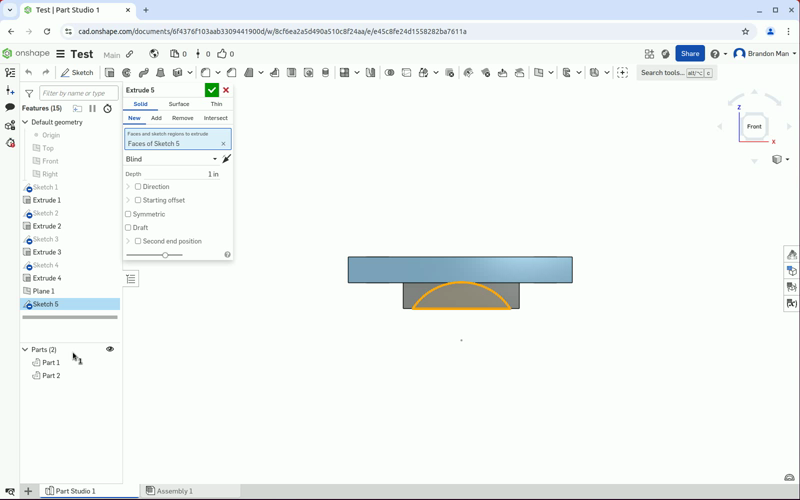
mouse_move(143, 106)
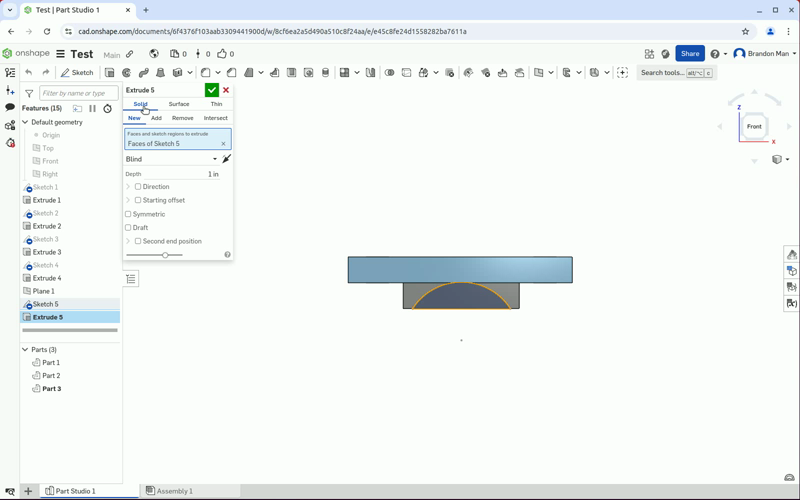
click(143, 106)
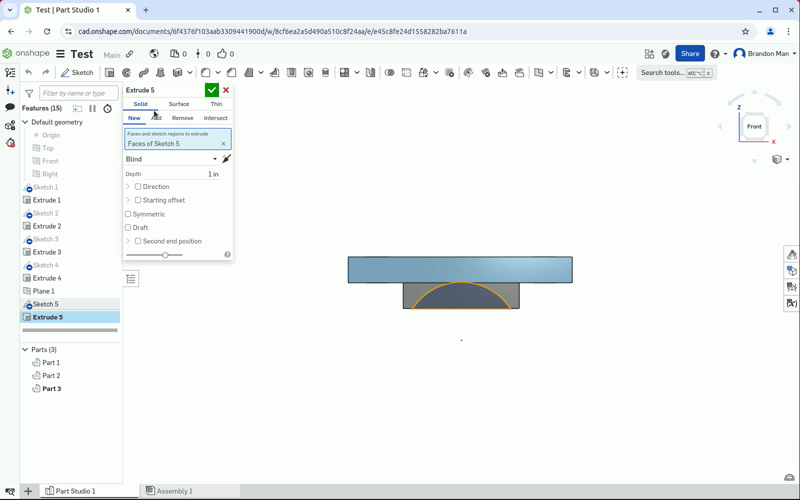
mouse_move(186, 120)
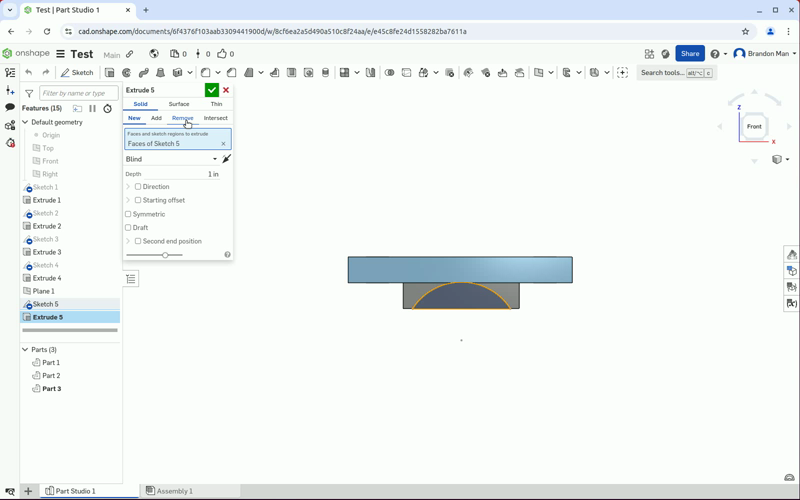
click(186, 120)
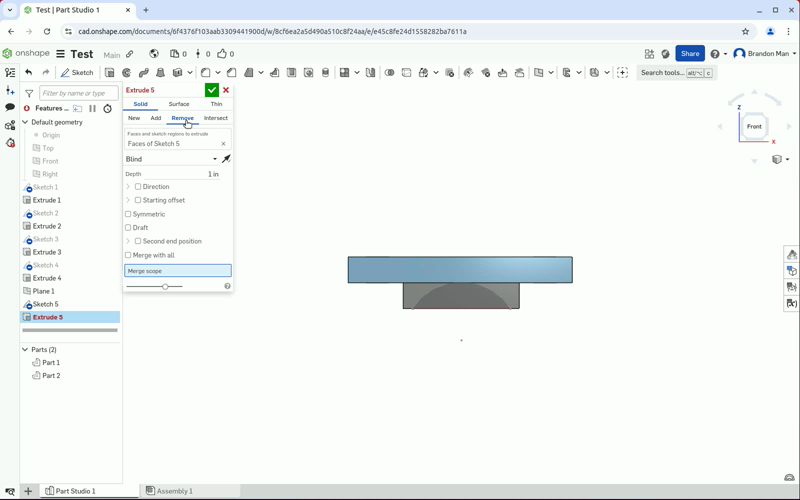
key(tab, 4)
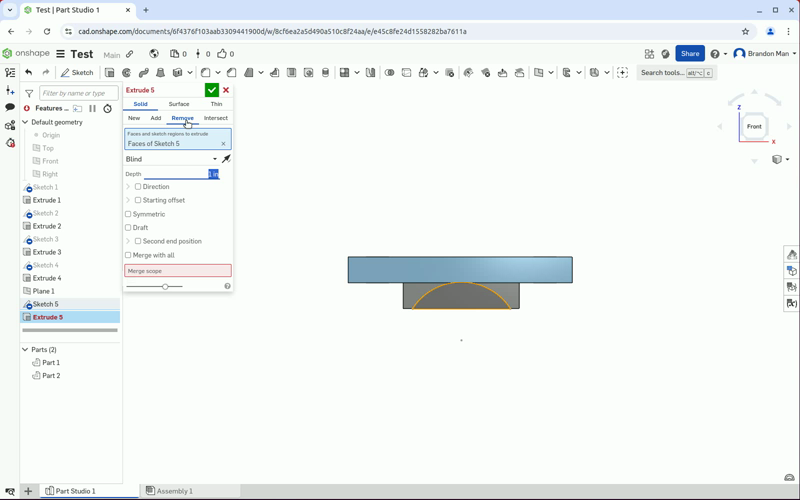
text(7.703)
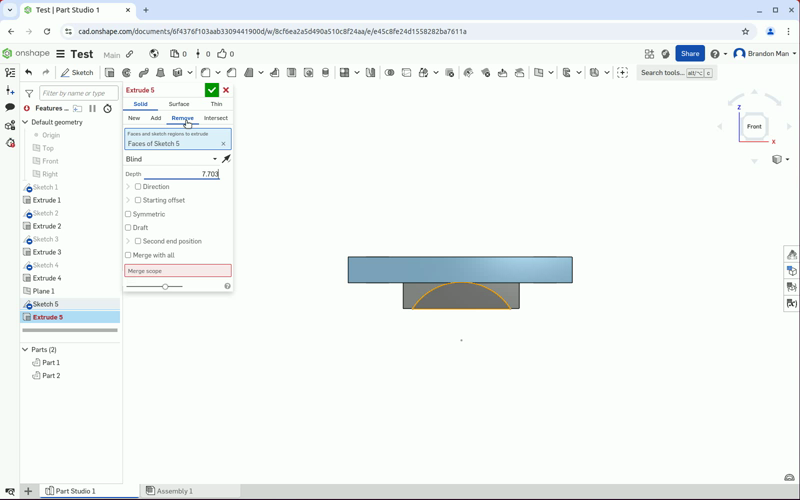
key(tab, 6)
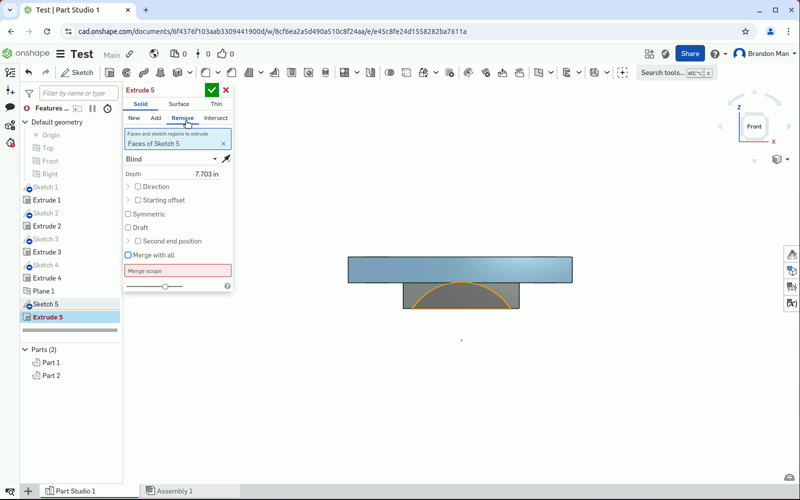
key(space)
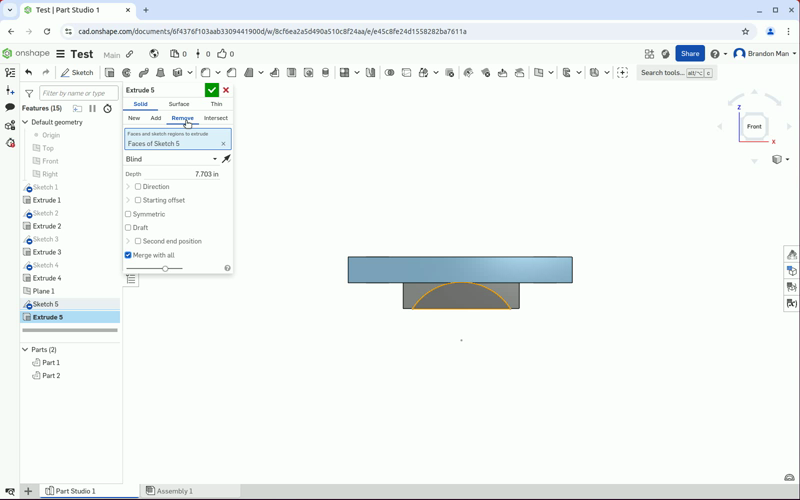
key(enter)
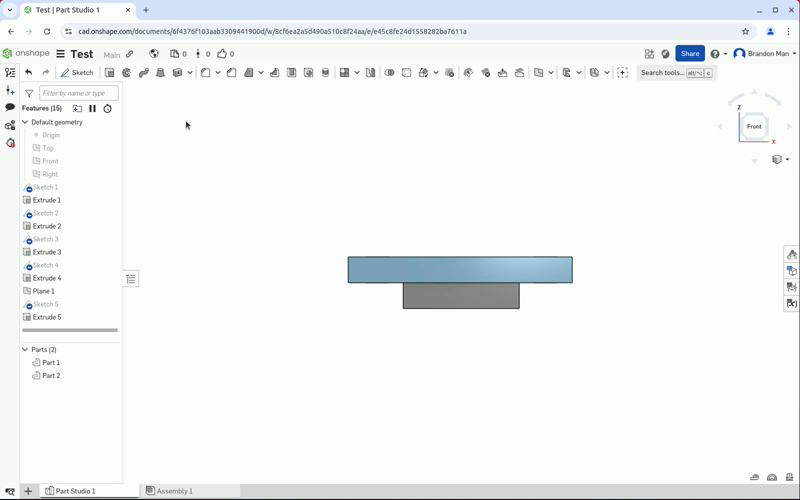
key(shift+h)
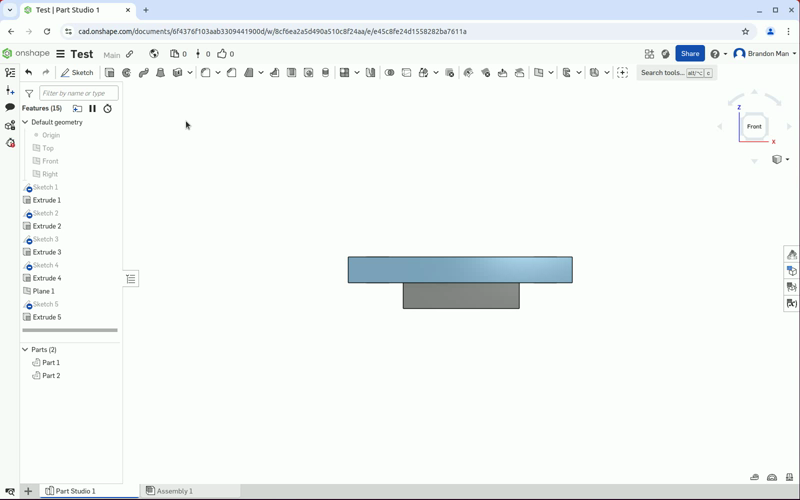
key(shift+h)
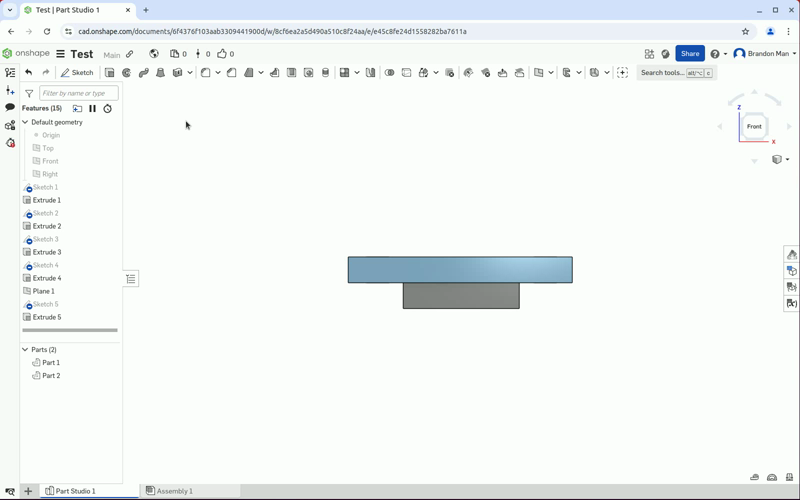
key(shift+7)
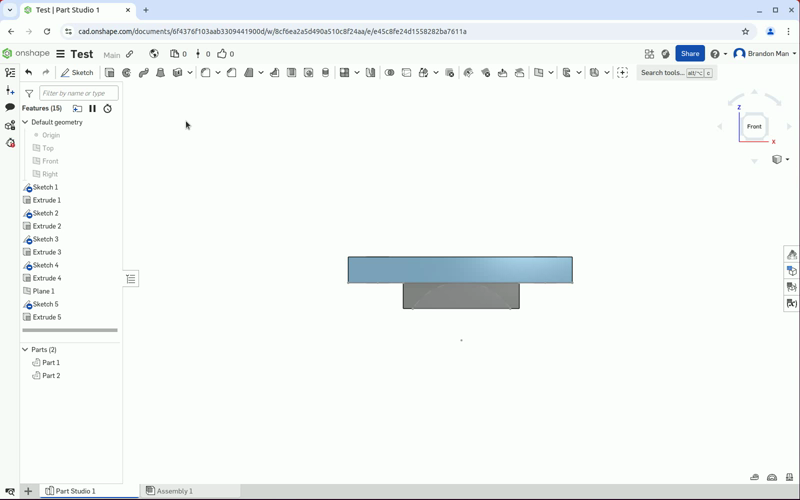
key(left, 2)
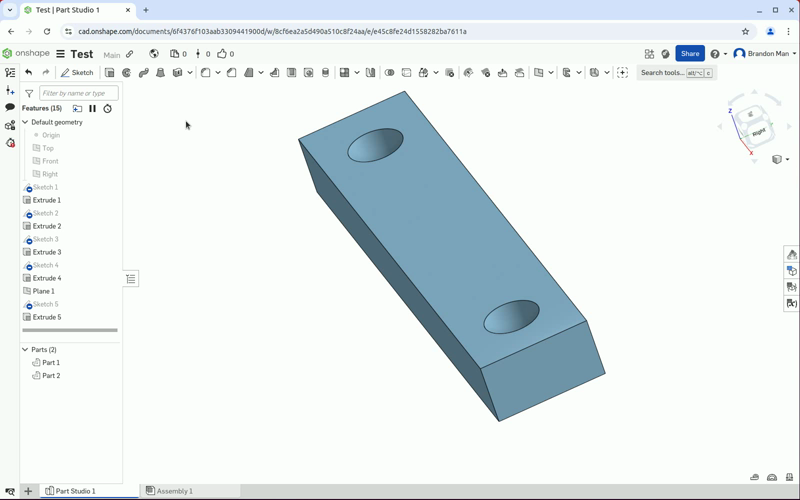
key(down, 2)
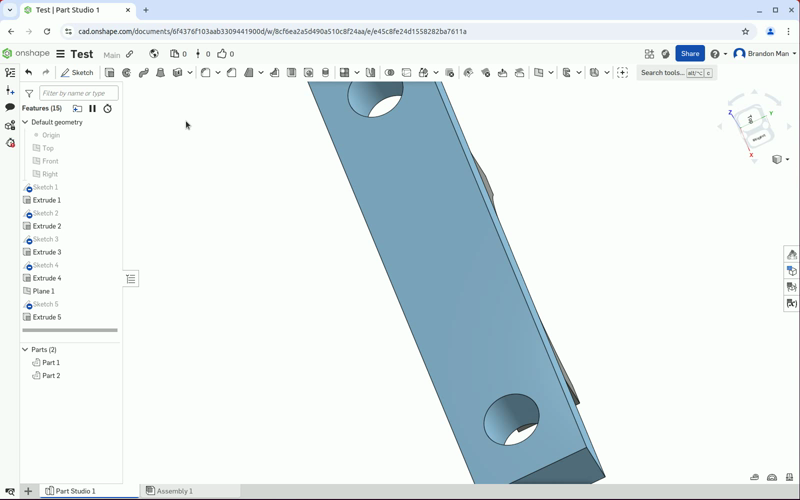
key(up, 2)
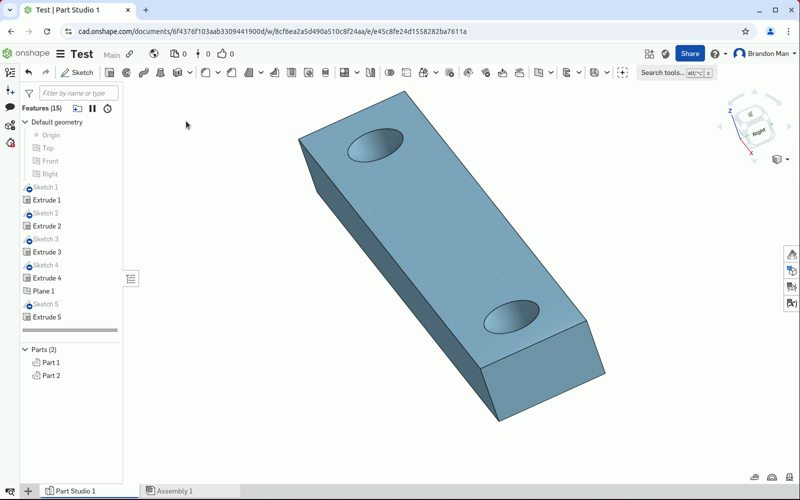
key(right, 2)
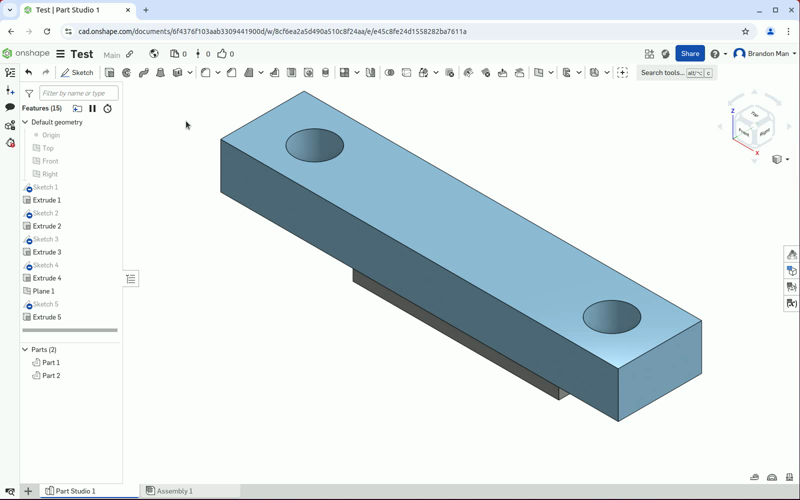
mouse_move(73, 189)
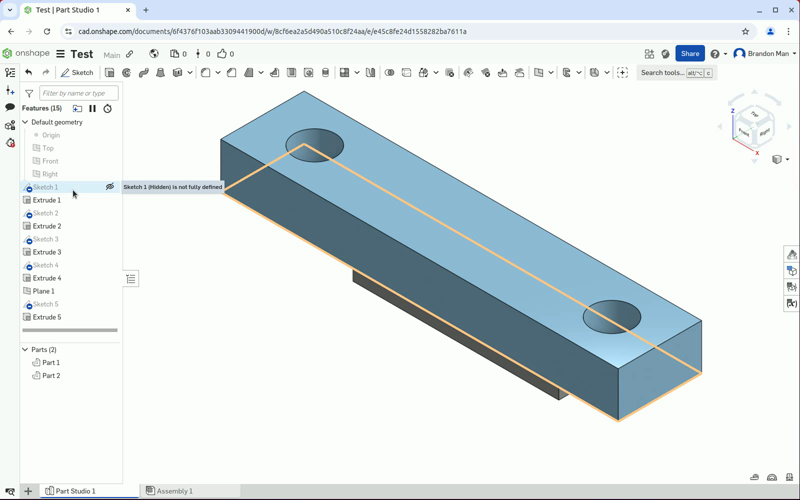
click(73, 189)